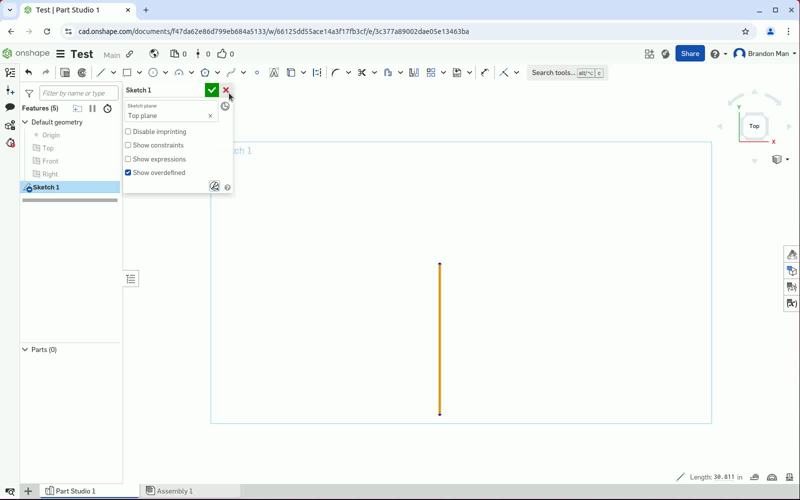
key(shift+h)
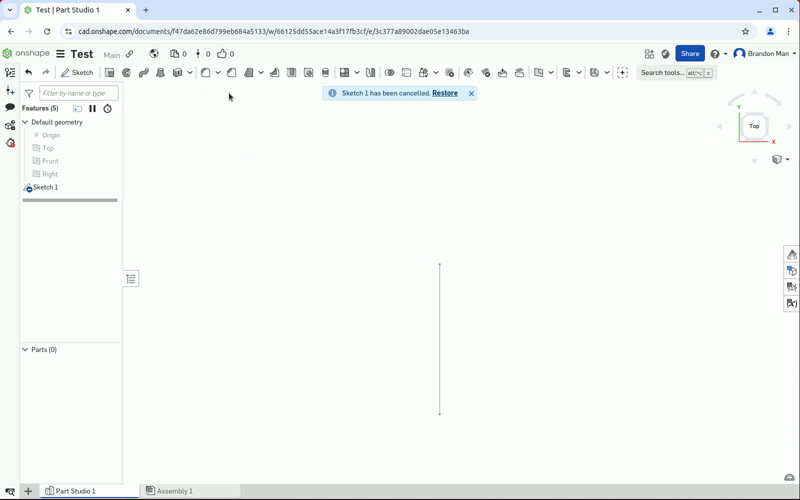
key(shift+s)
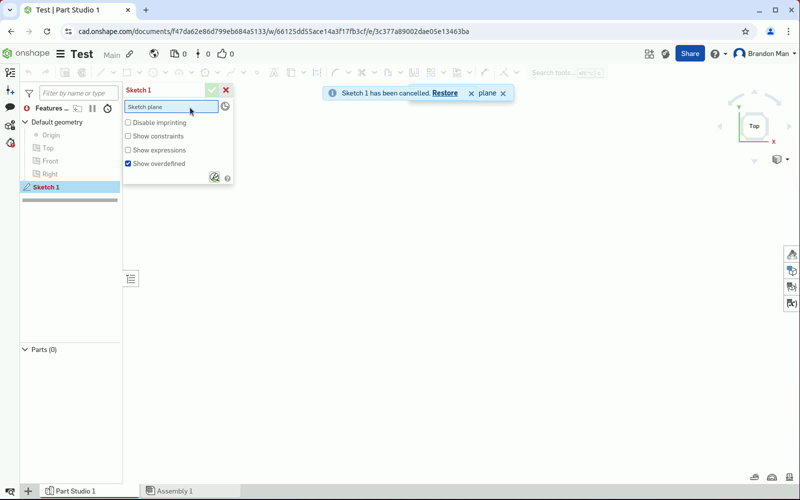
mouse_move(73, 150)
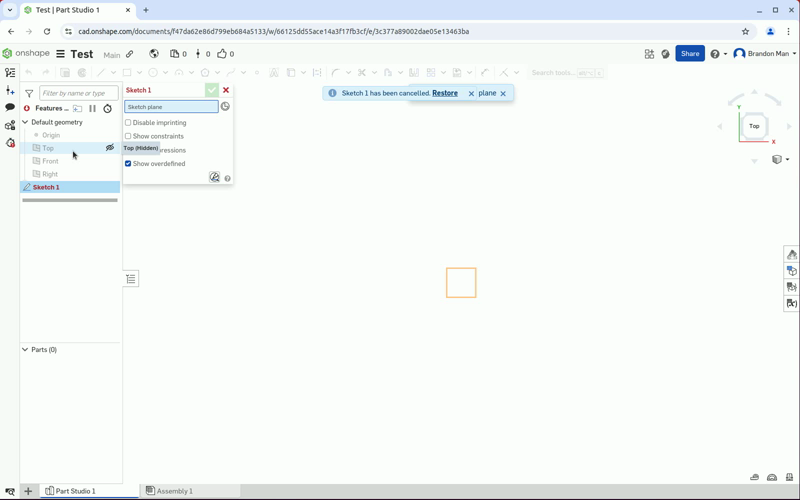
click(73, 150)
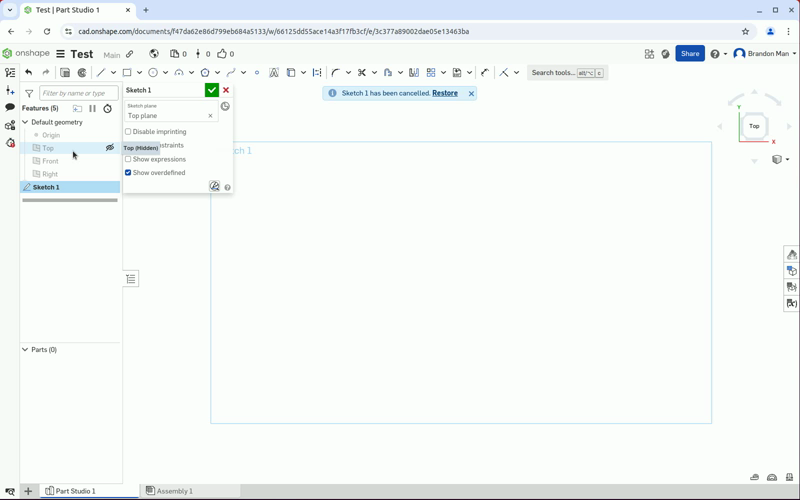
mouse_move(73, 352)
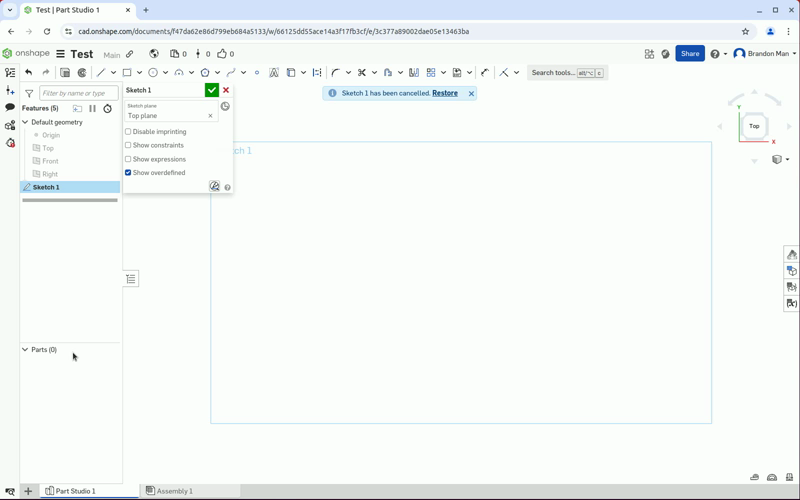
key(y)
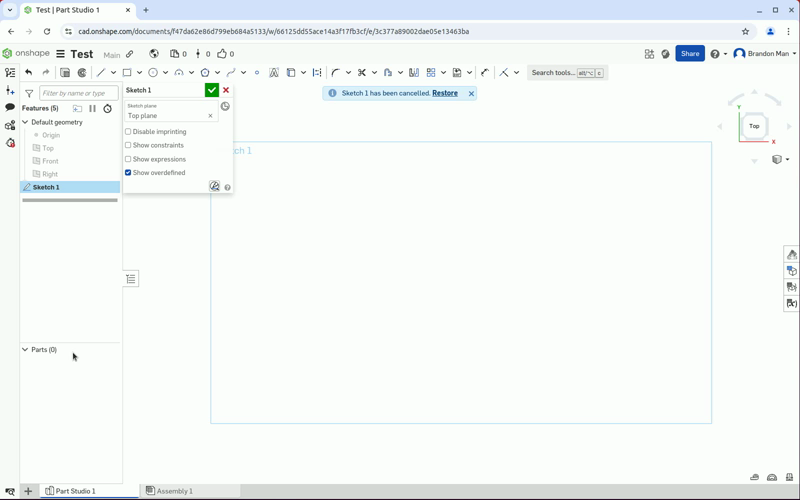
key(l)
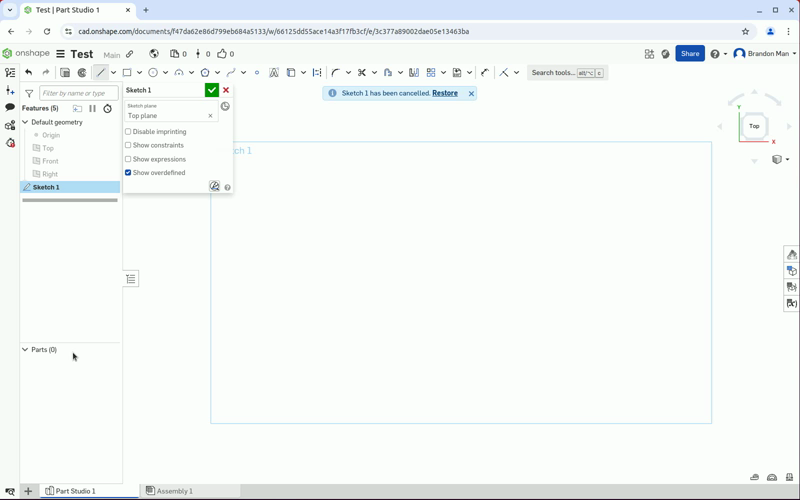
key_down(shift)
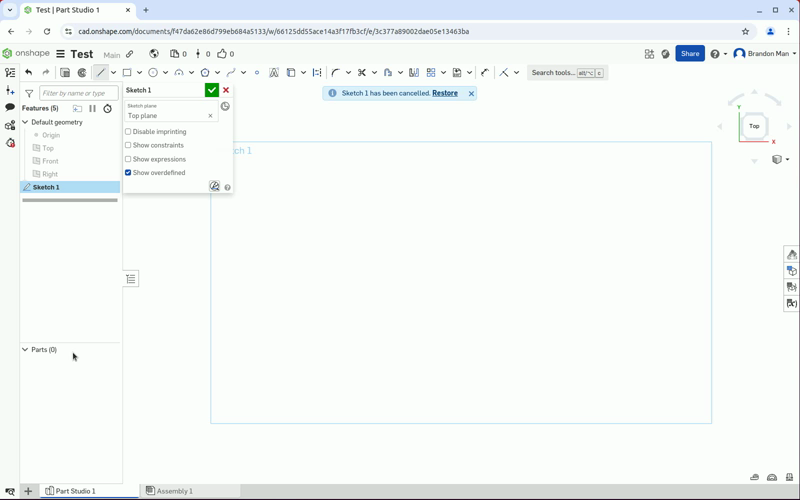
mouse_move(372, 335)
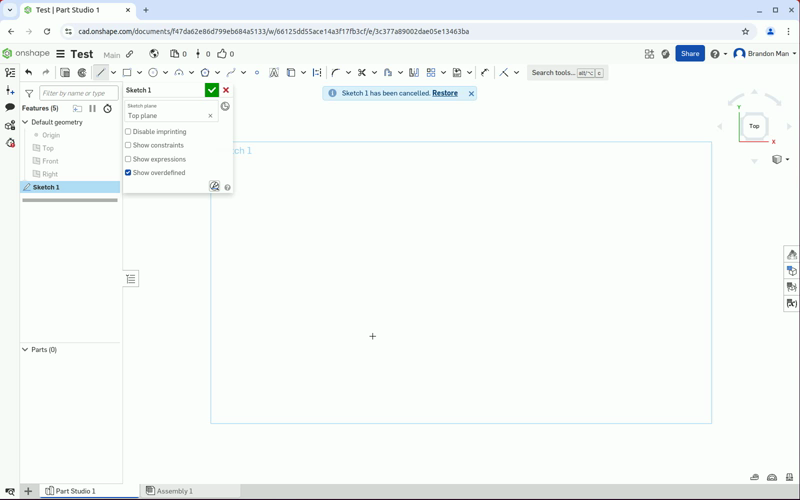
click(372, 335)
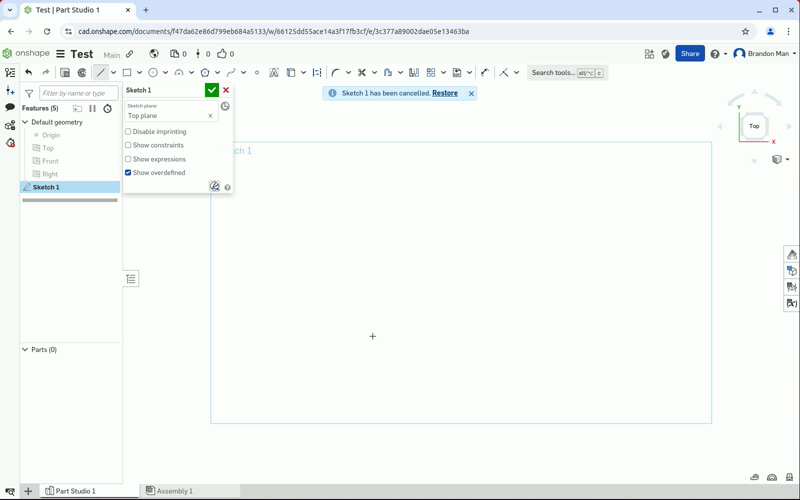
key_up(shift)
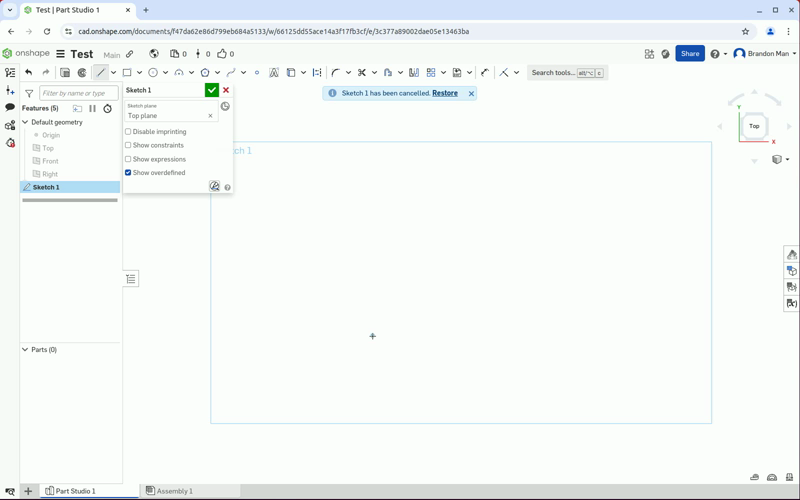
key_down(shift)
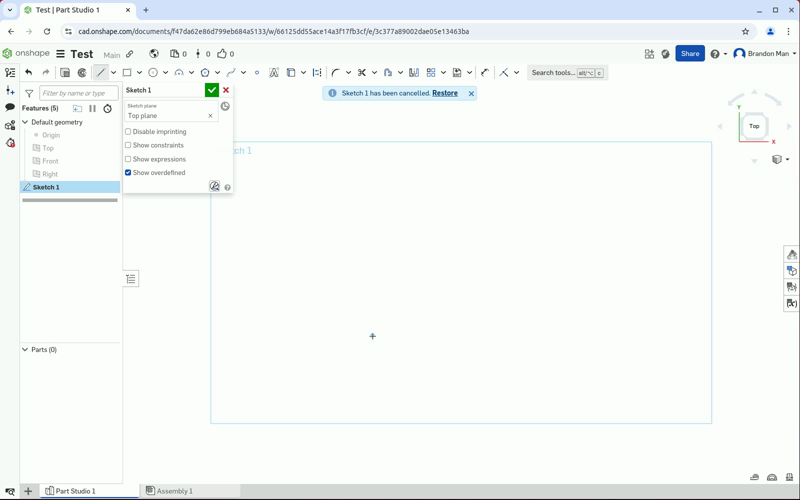
mouse_move(546, 335)
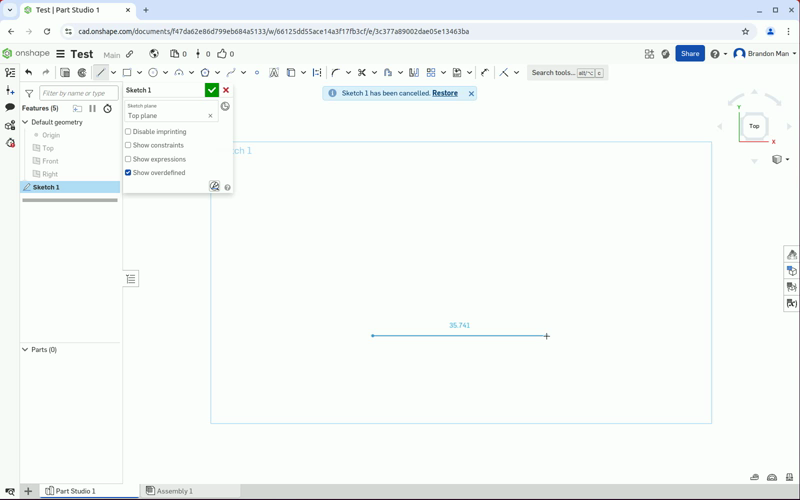
click(546, 335)
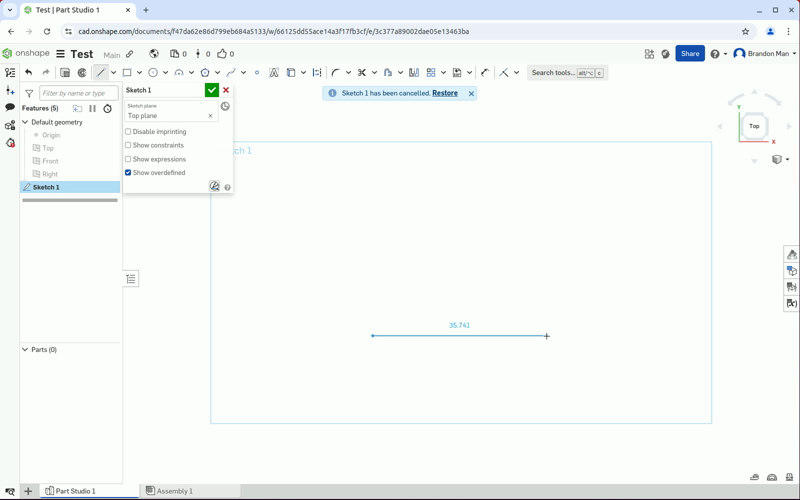
key_up(shift)
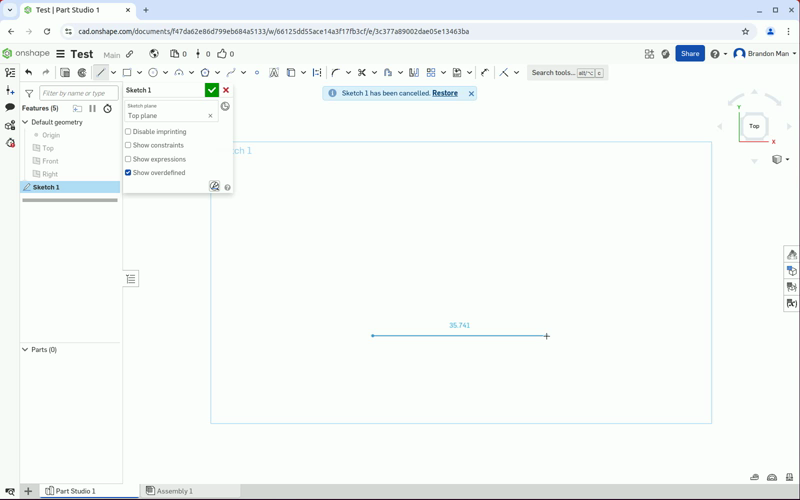
key_down(shift)
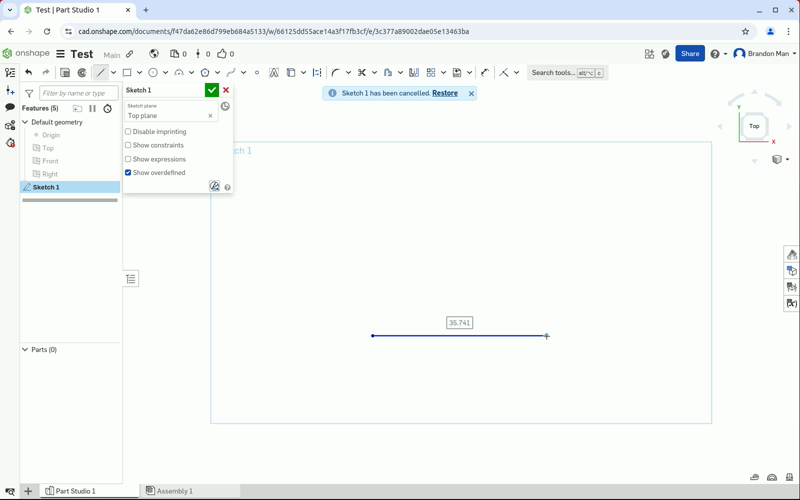
mouse_move(546, 201)
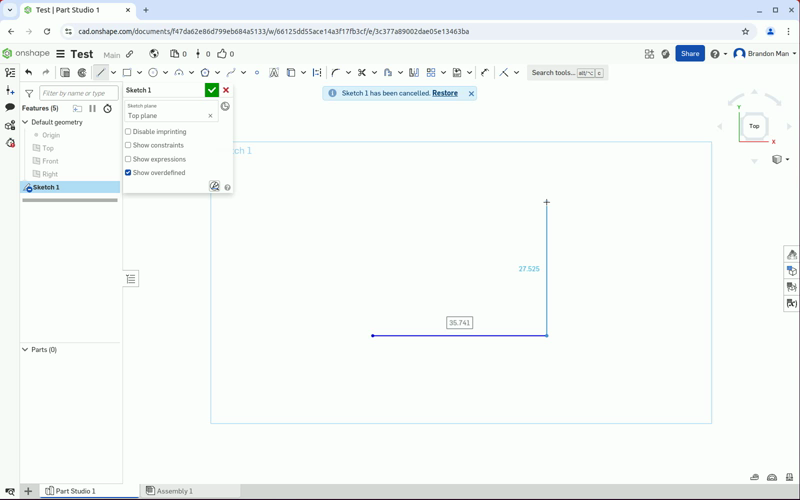
click(546, 201)
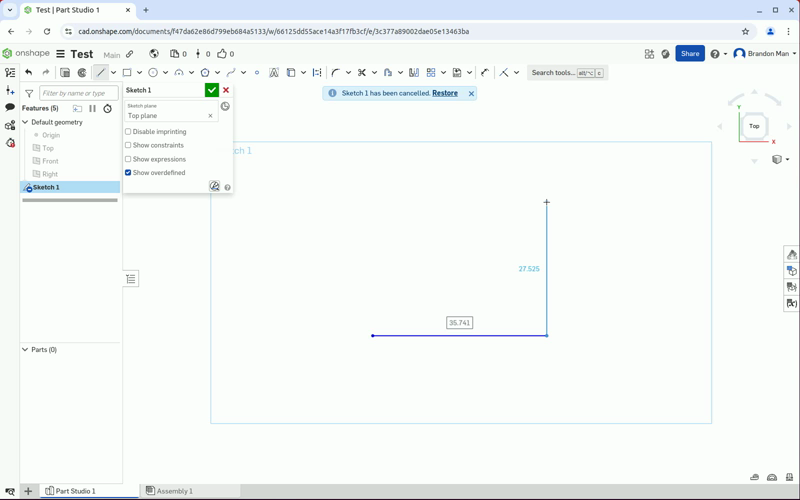
key_up(shift)
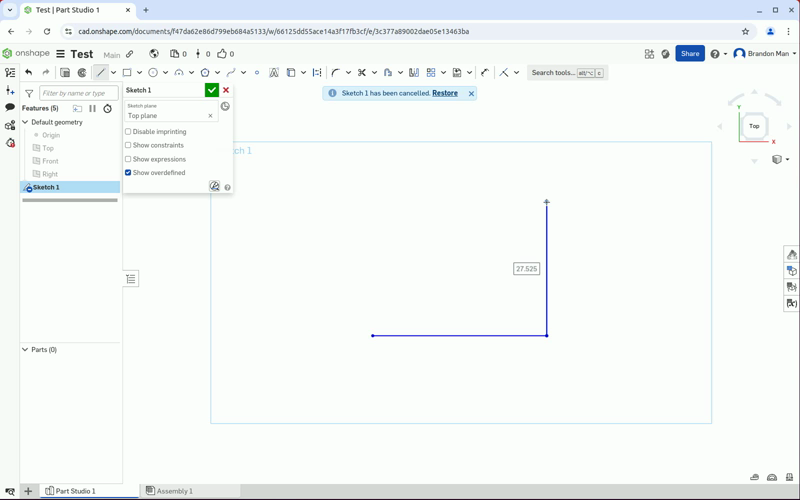
key_down(shift)
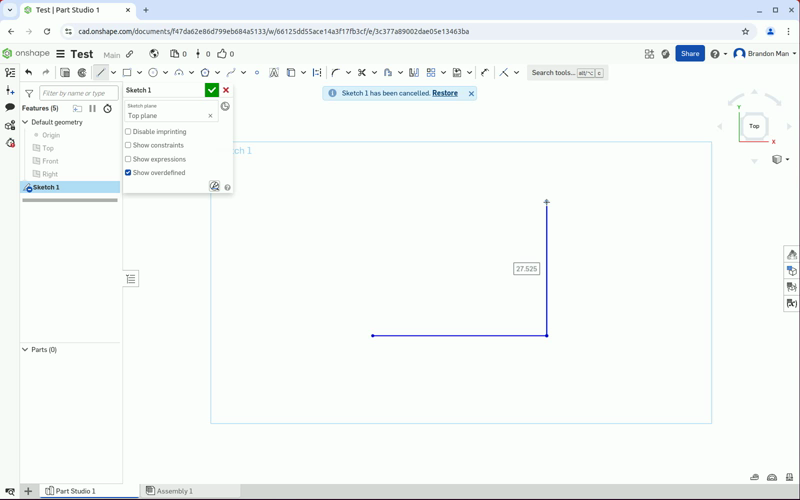
mouse_move(372, 201)
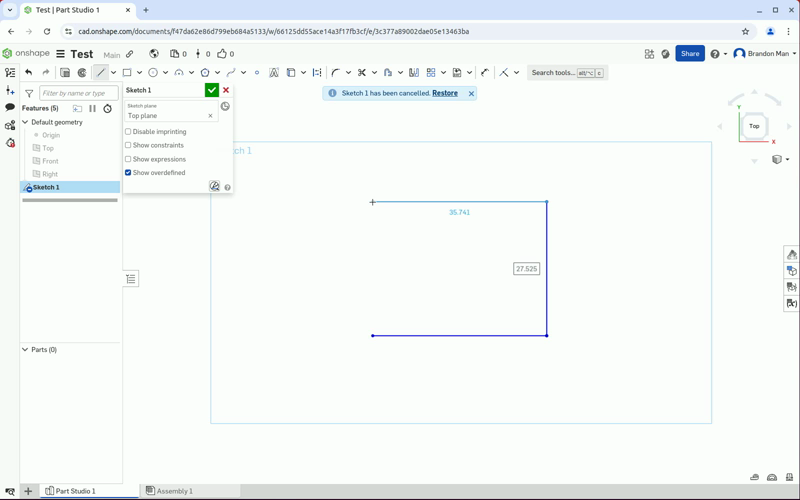
click(372, 201)
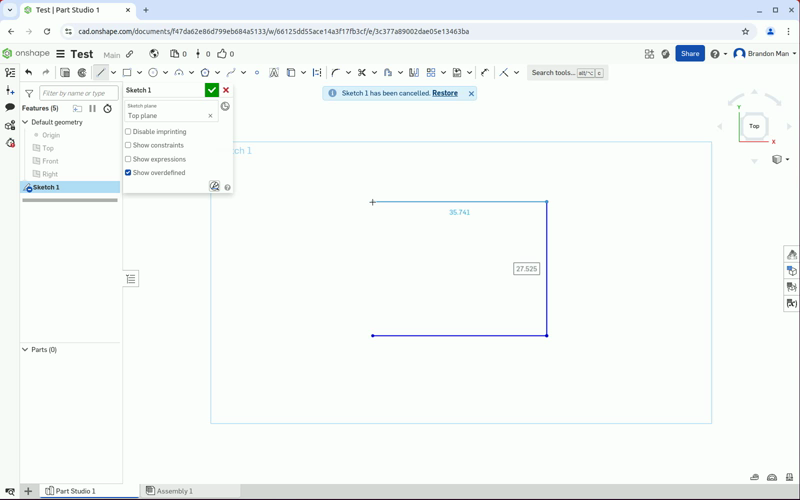
key_up(shift)
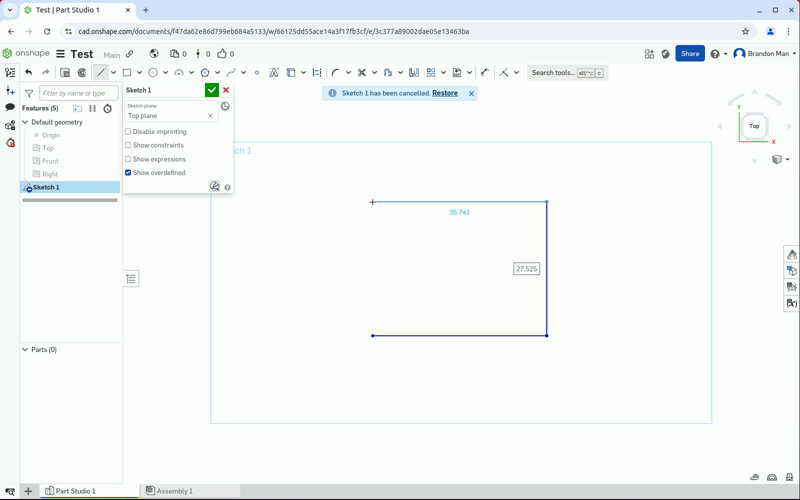
key_down(shift)
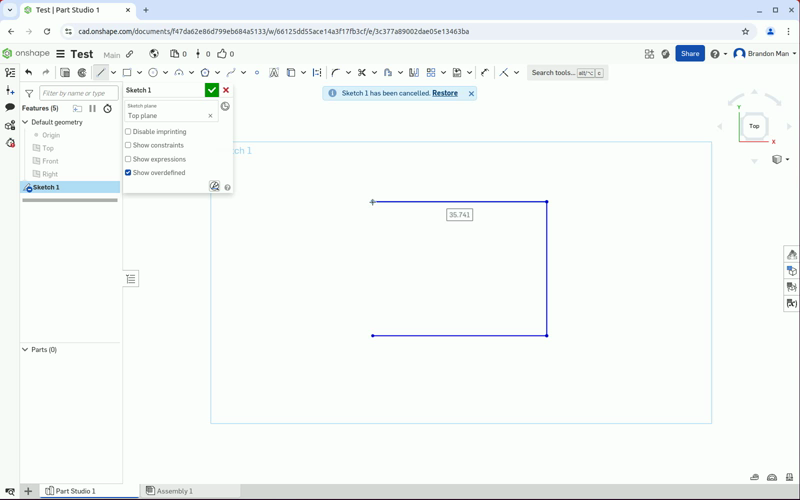
mouse_move(372, 335)
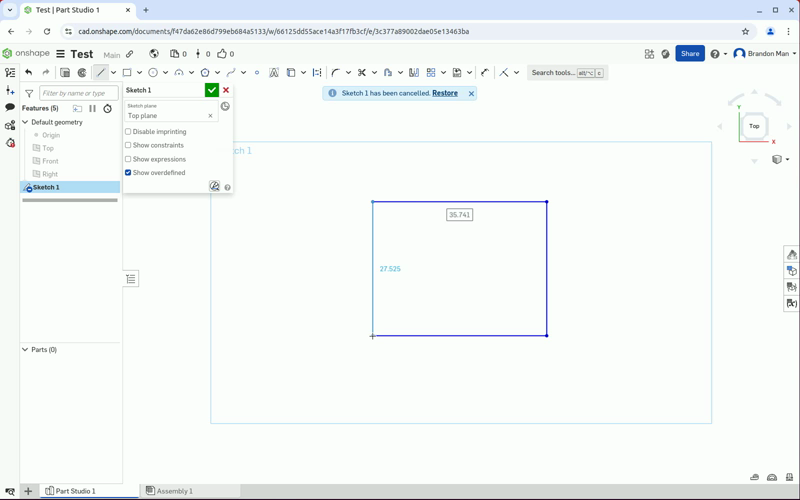
key_up(shift)
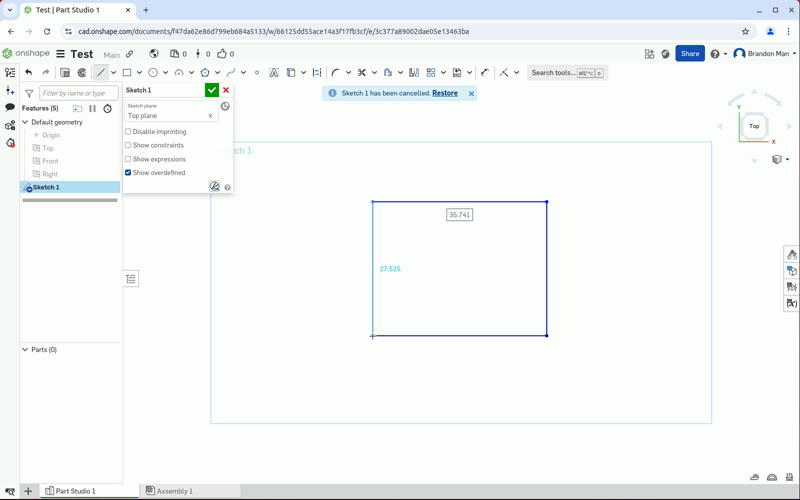
click(372, 335)
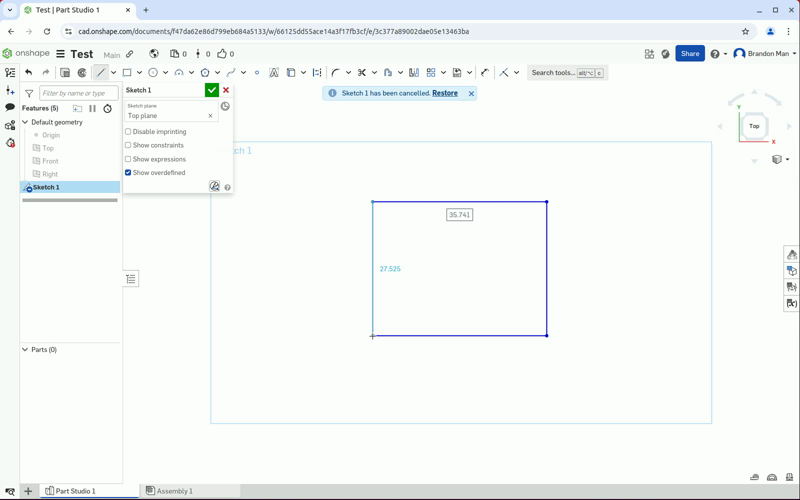
key(esc)
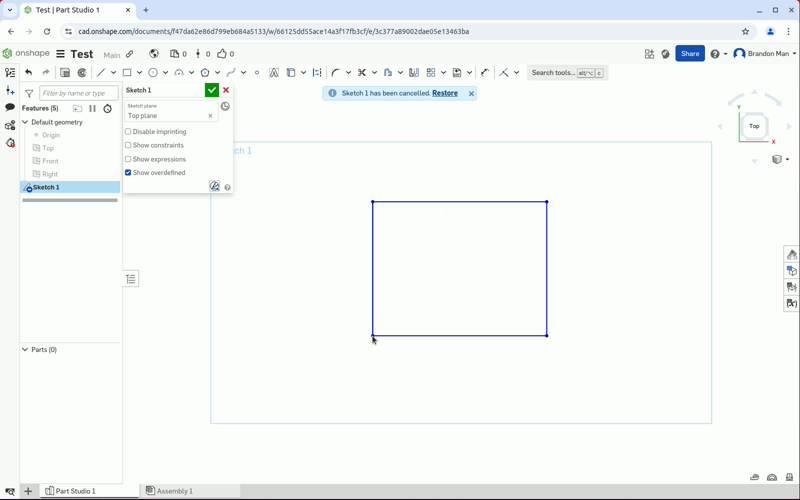
mouse_move(444, 227)
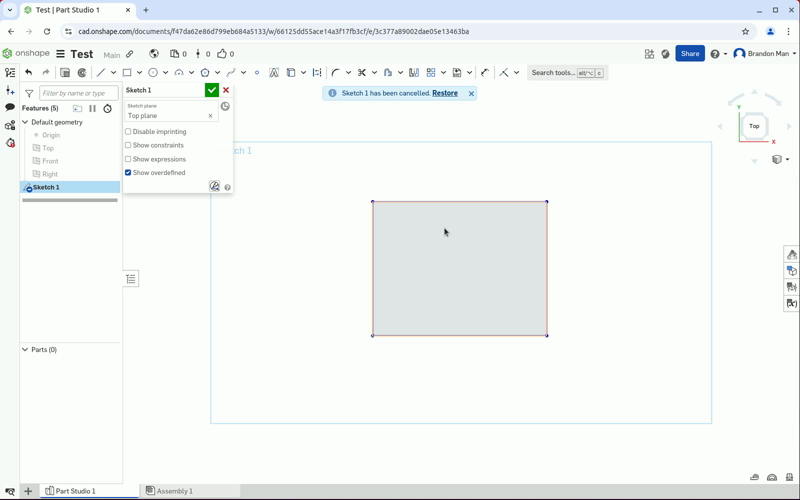
click(444, 227)
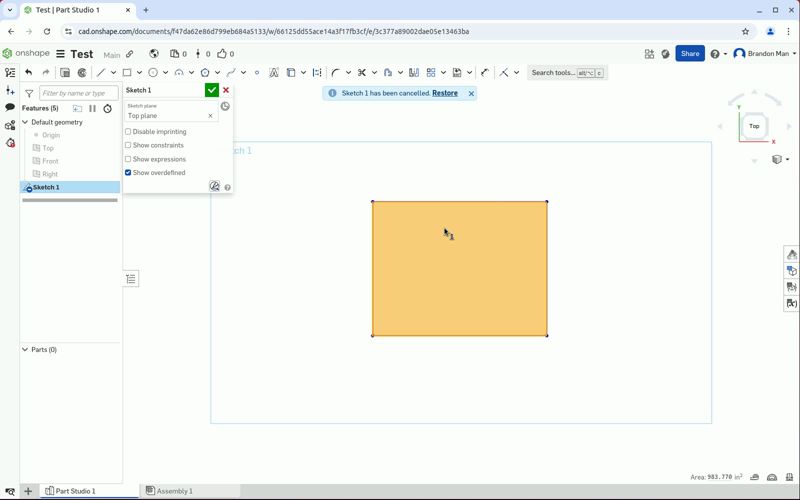
mouse_move(73, 352)
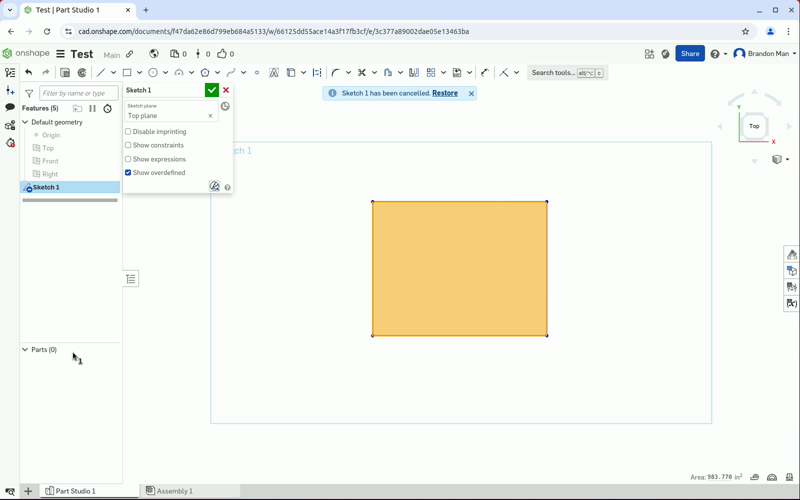
key(shift+y)
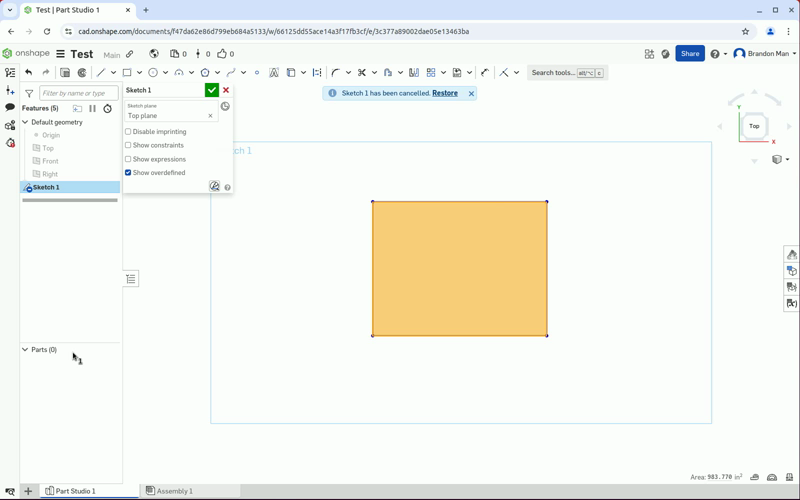
key(shift+e)
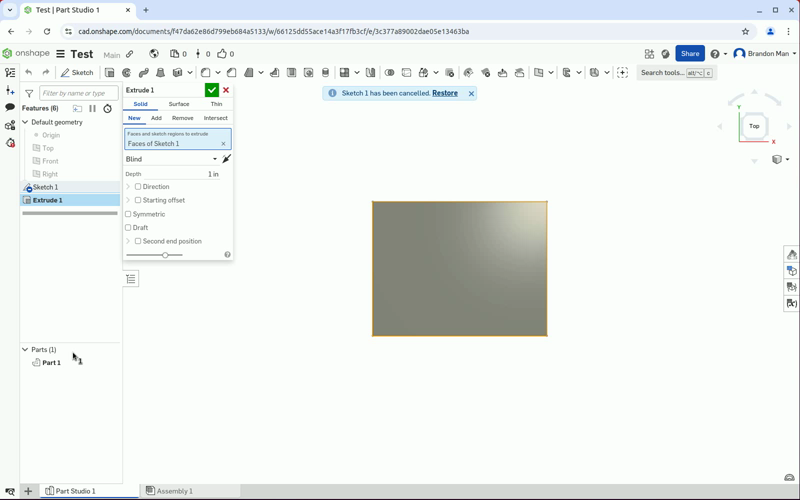
mouse_move(143, 106)
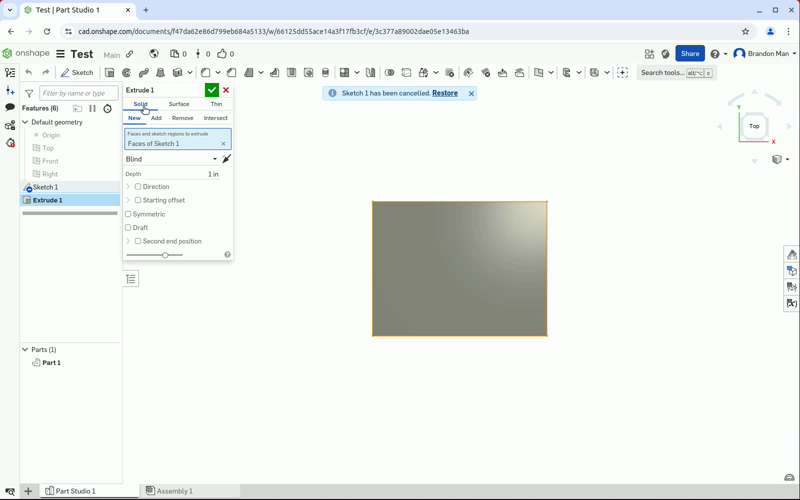
click(143, 106)
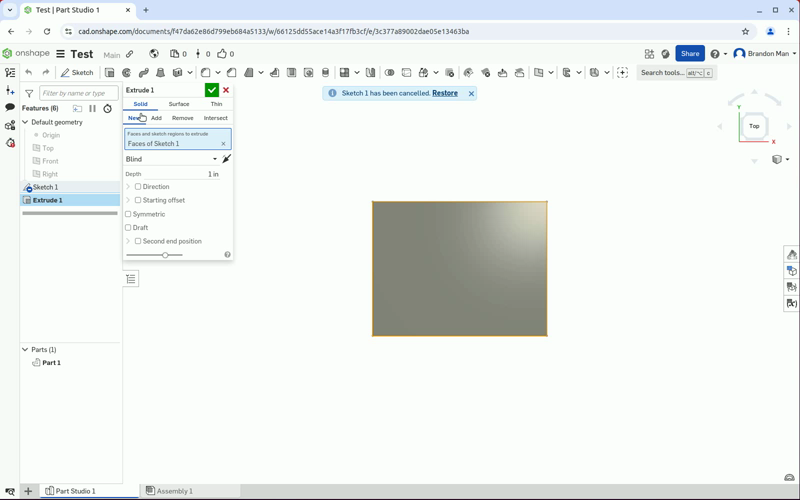
mouse_move(137, 120)
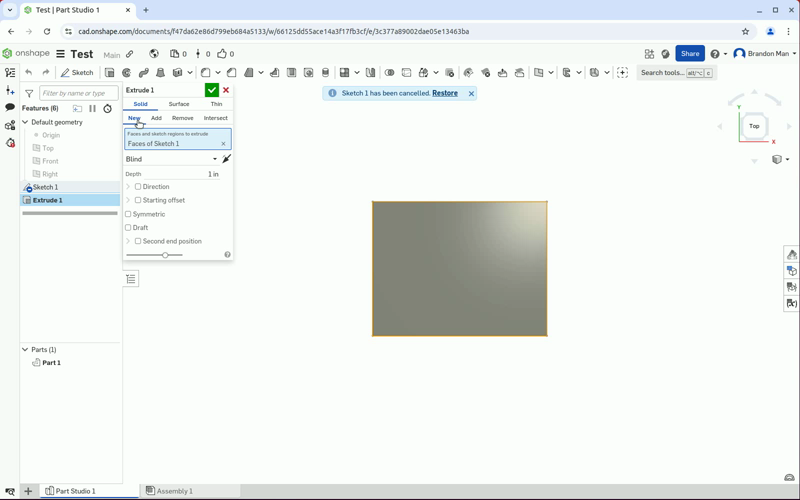
click(137, 120)
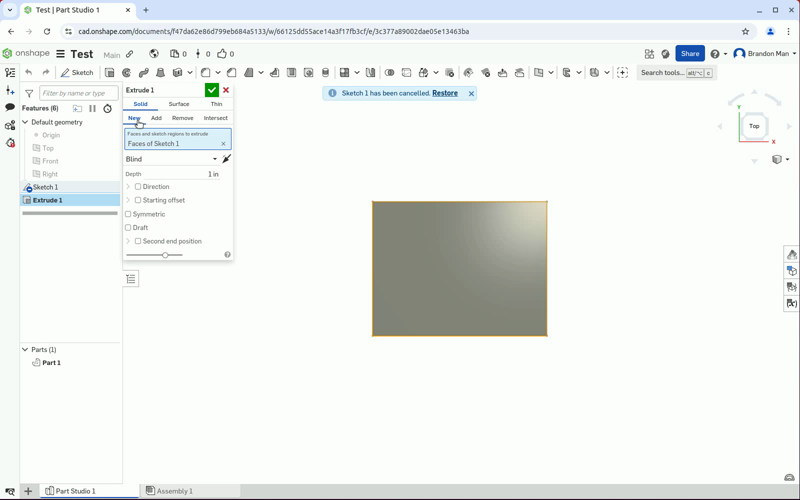
key(tab, 4)
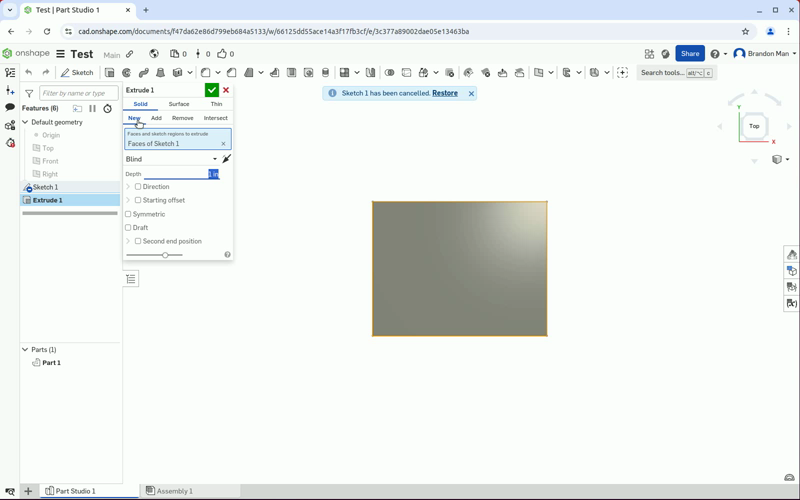
text(2.648)
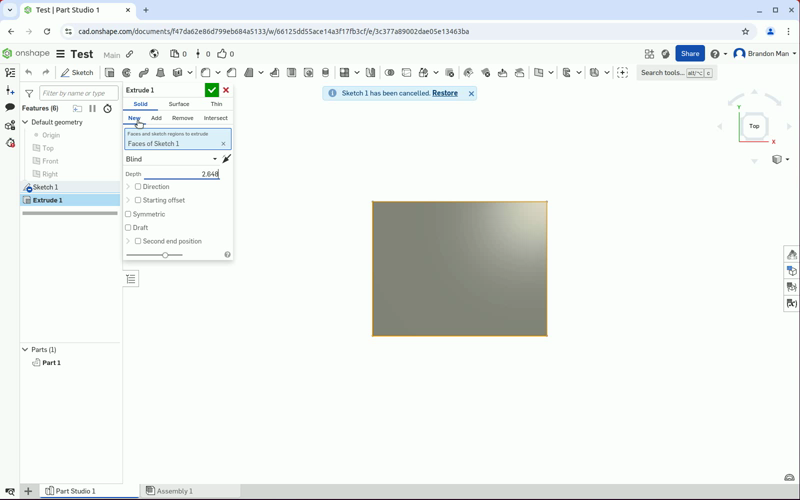
key(enter)
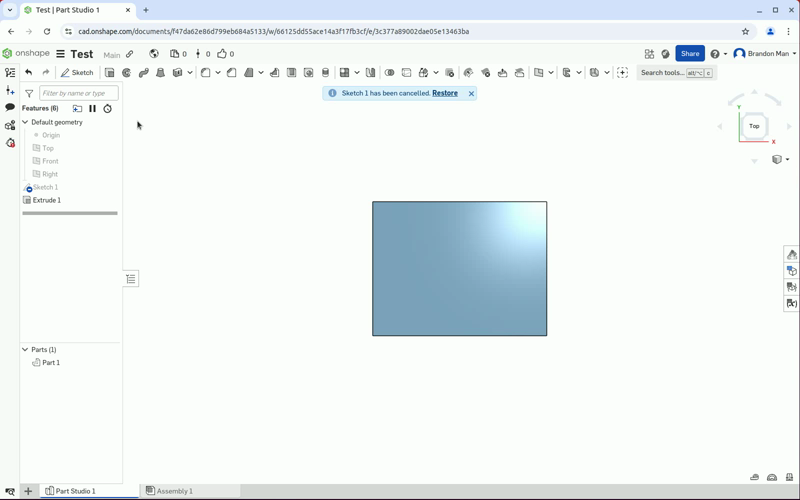
key(shift+h)
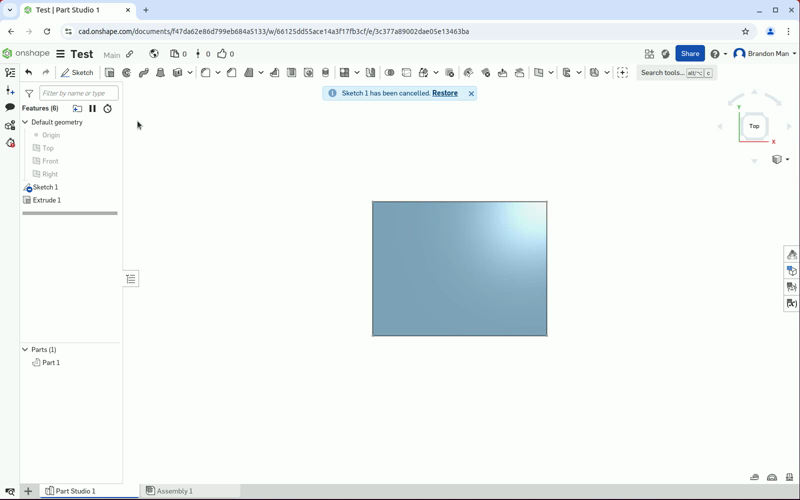
key(shift+h)
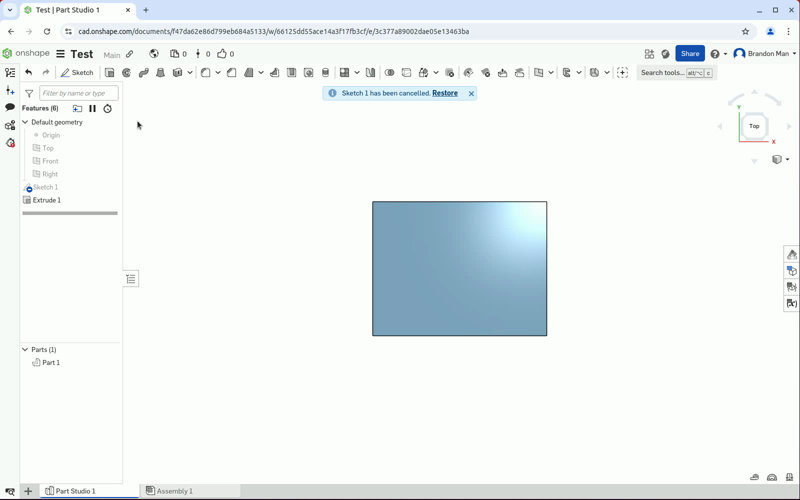
mouse_move(73, 189)
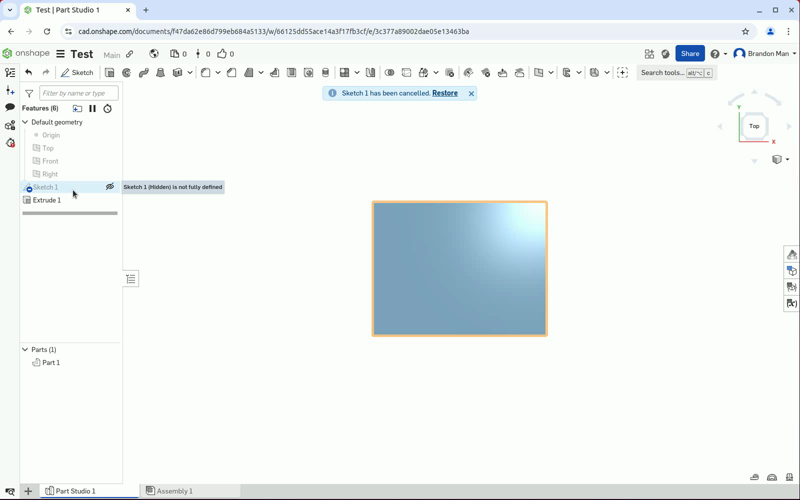
click(73, 189)
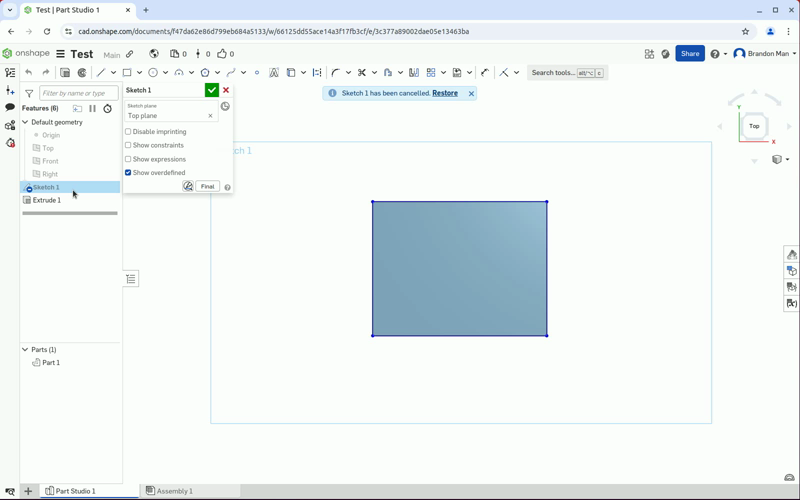
mouse_move(229, 92)
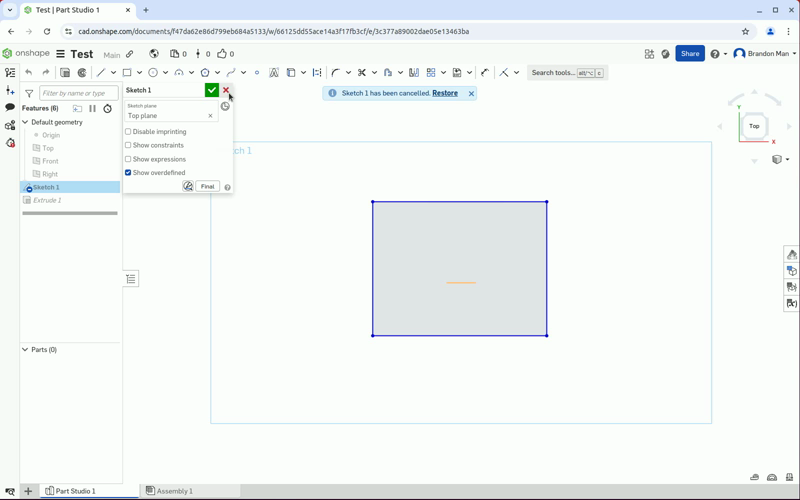
click(229, 92)
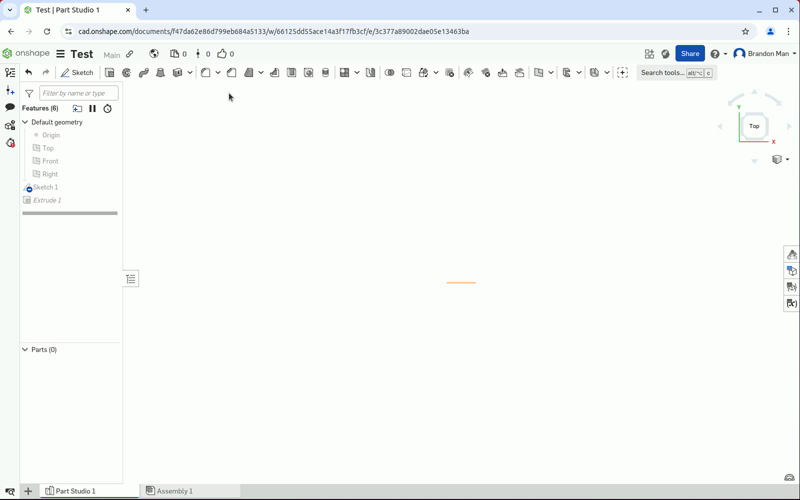
mouse_move(541, 75)
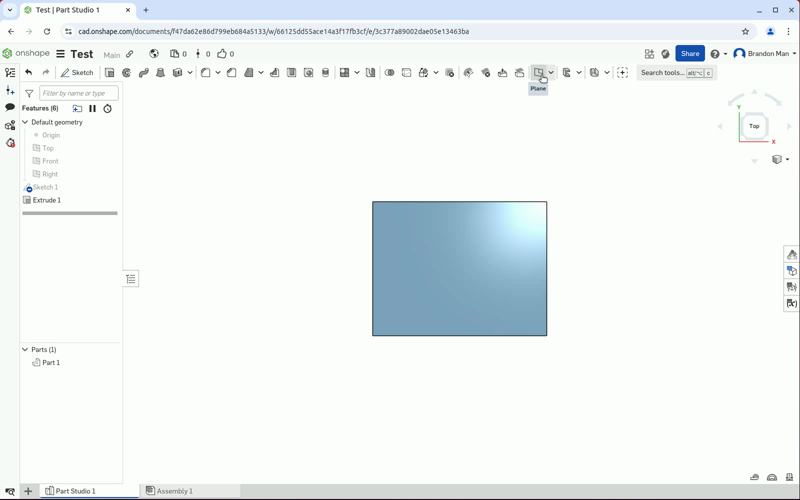
click(541, 75)
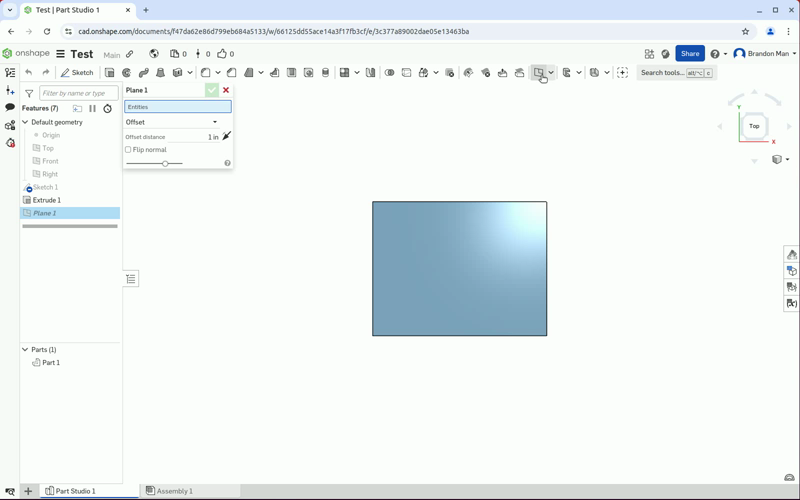
mouse_move(73, 150)
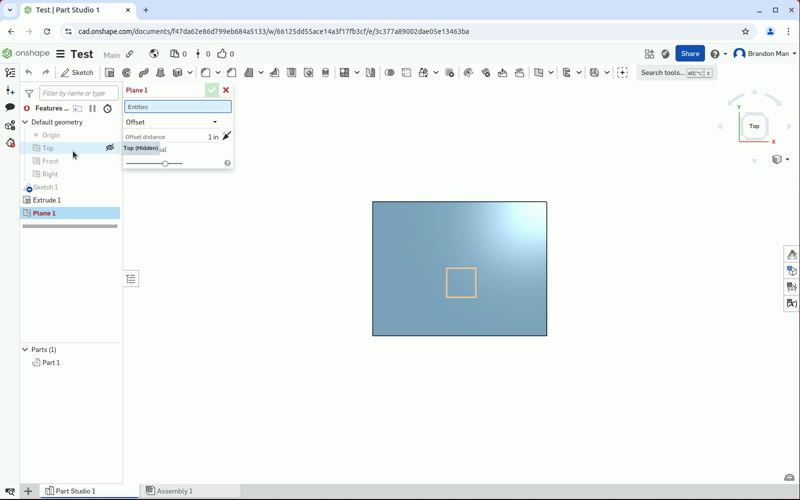
click(73, 150)
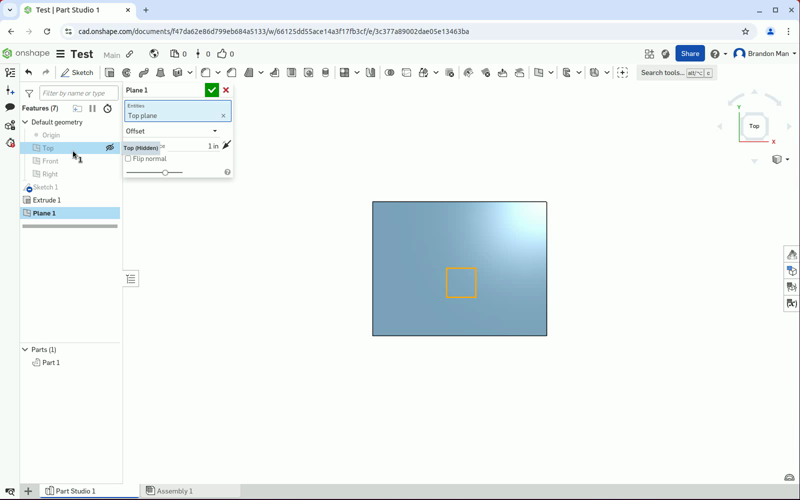
key(tab, 2)
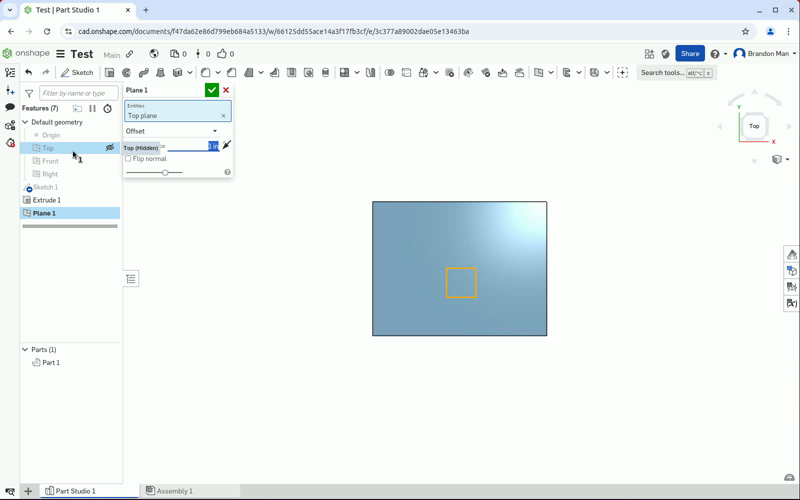
text(2.65)
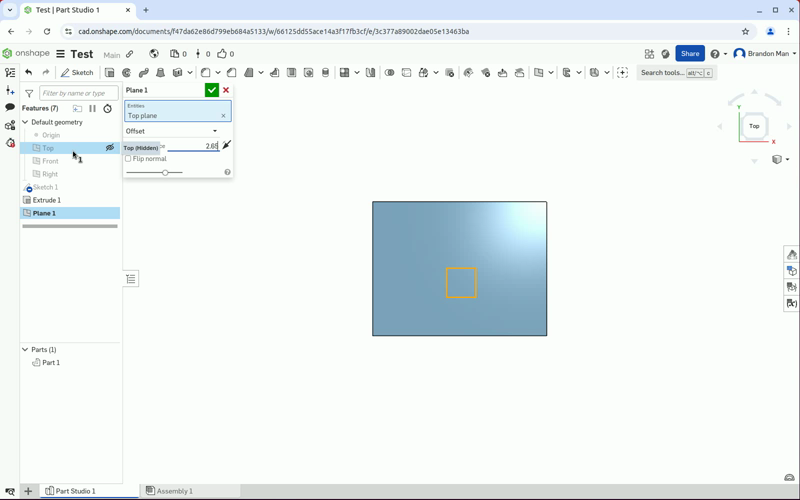
key(enter, 2)
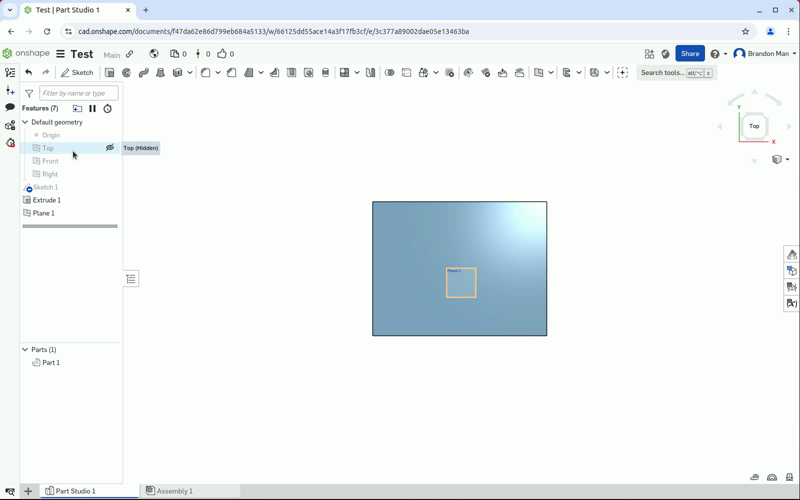
key(shift+s)
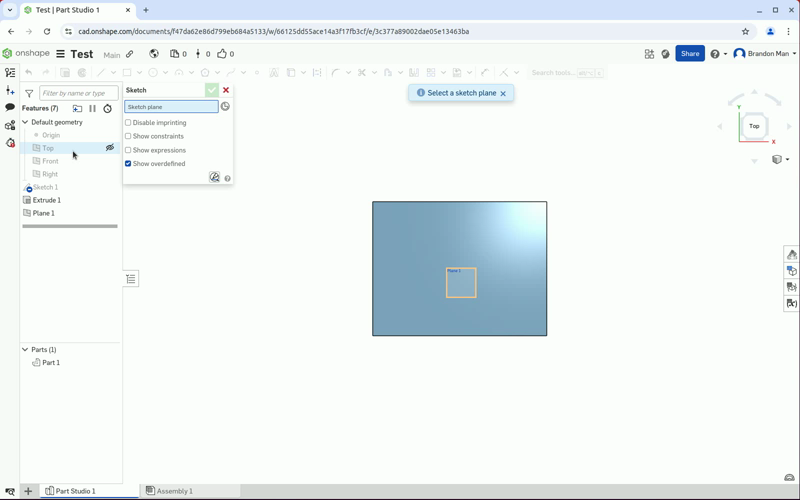
mouse_move(73, 215)
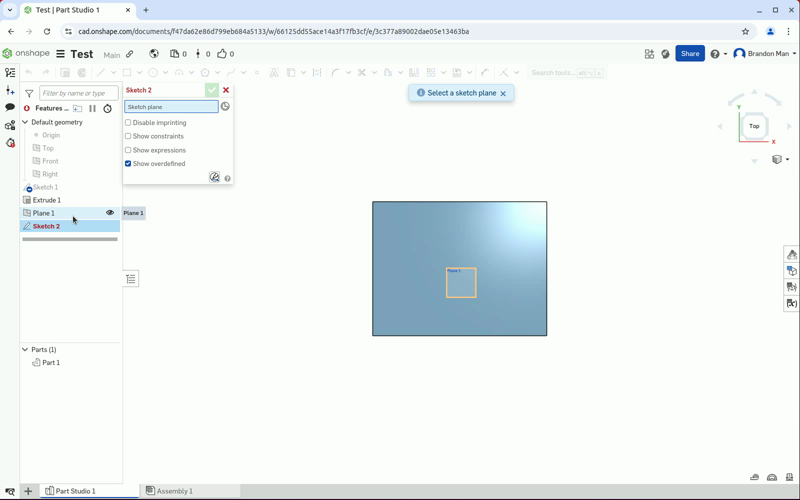
click(73, 215)
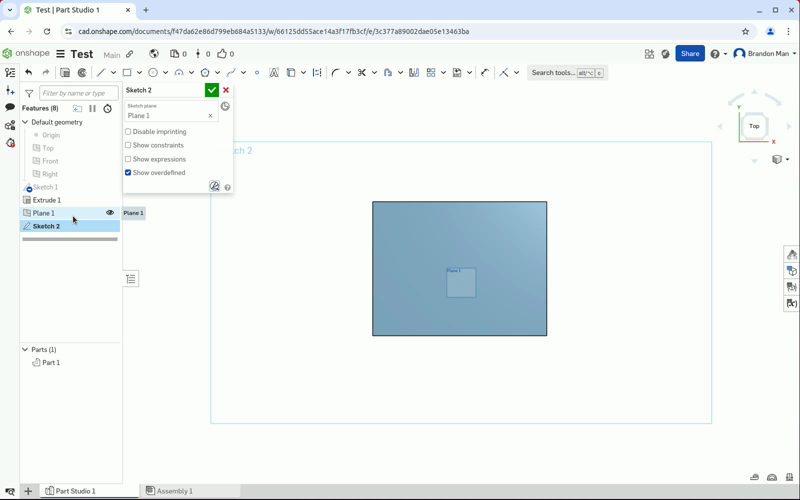
mouse_move(73, 352)
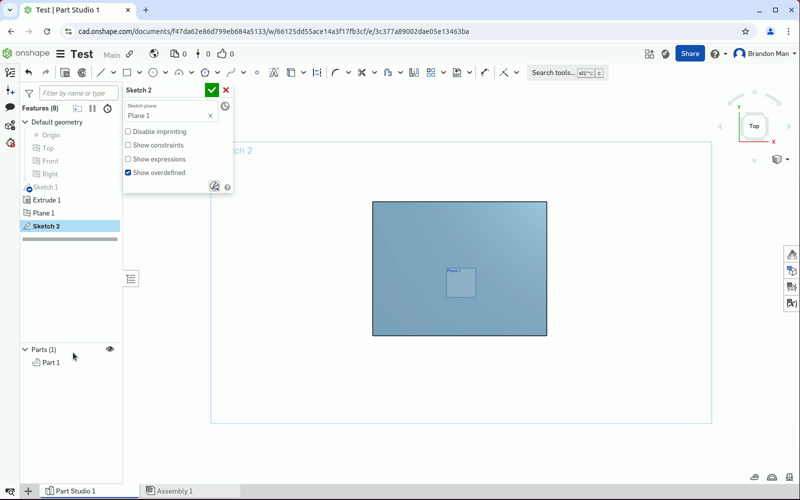
key(y)
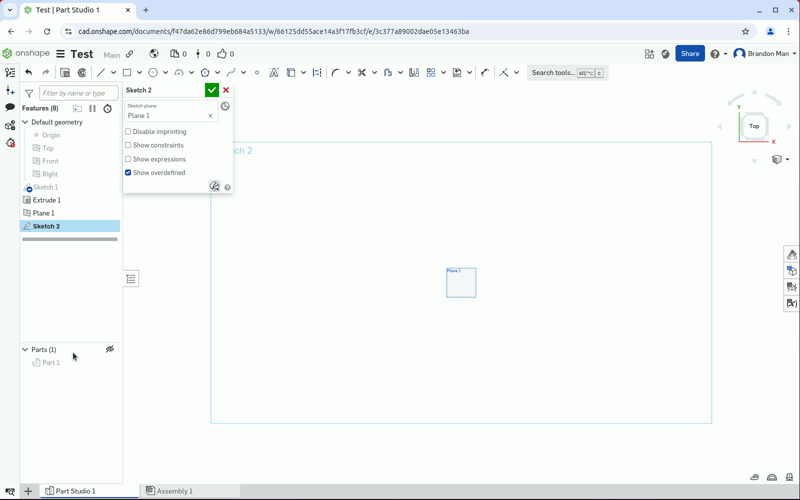
key(l)
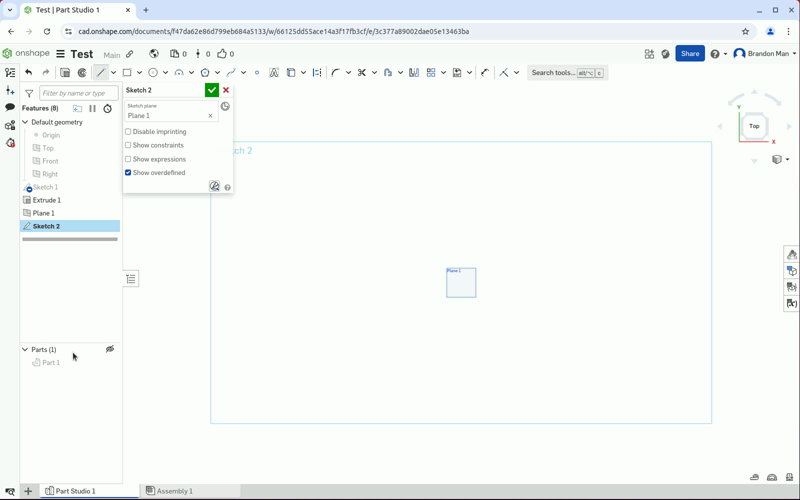
key_down(shift)
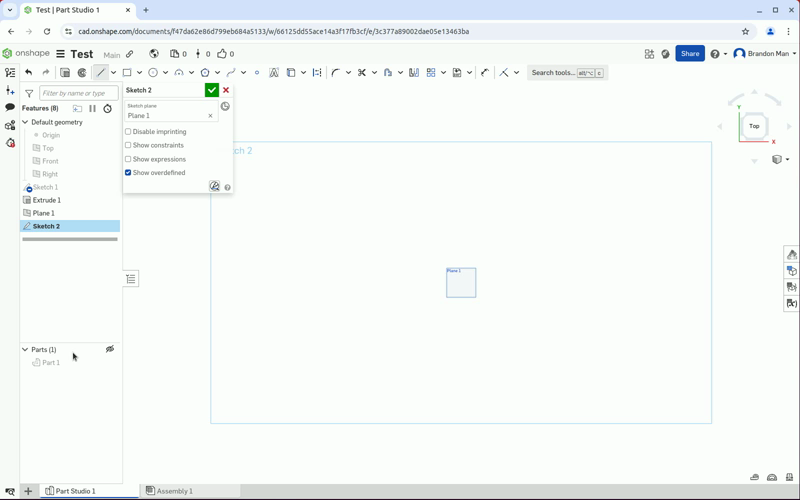
mouse_move(398, 316)
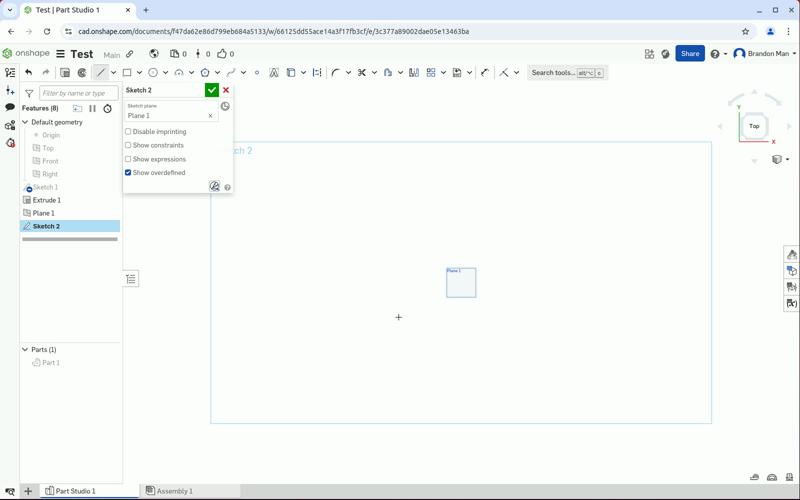
click(398, 316)
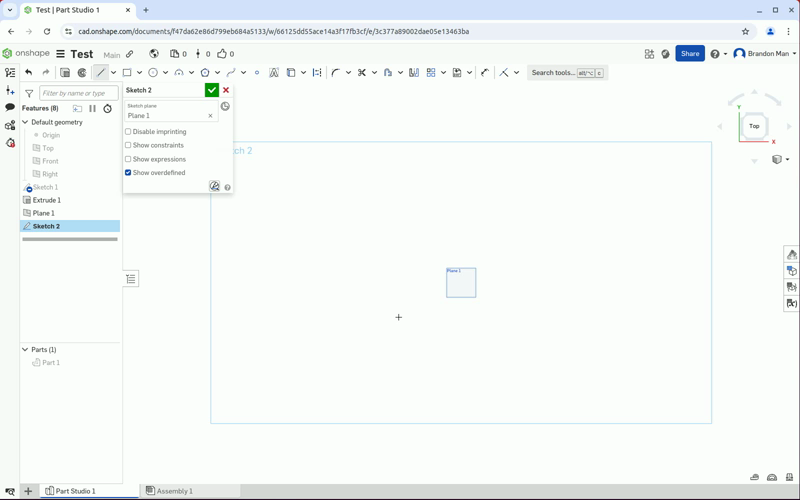
key_up(shift)
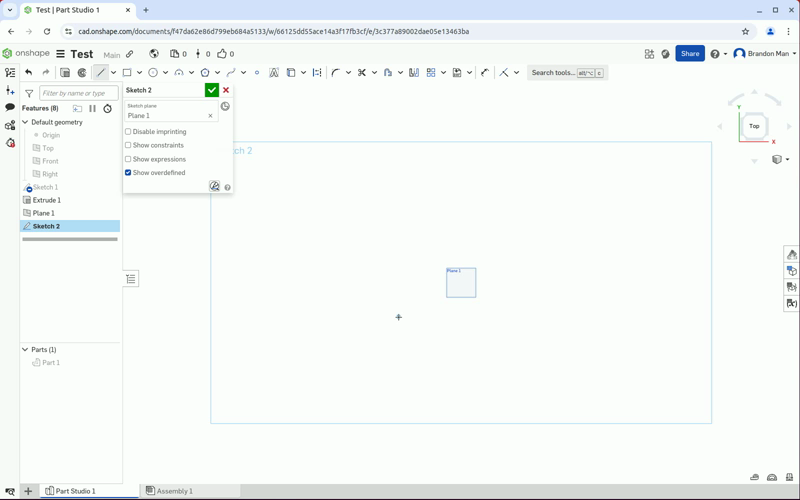
key_down(shift)
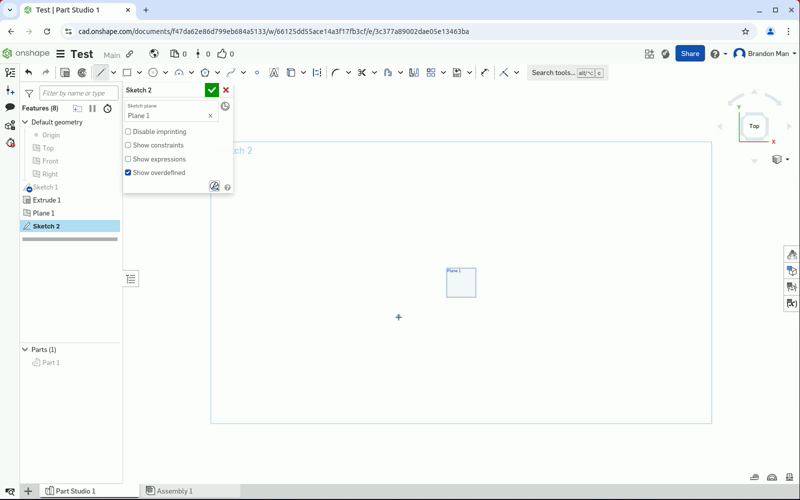
mouse_move(522, 316)
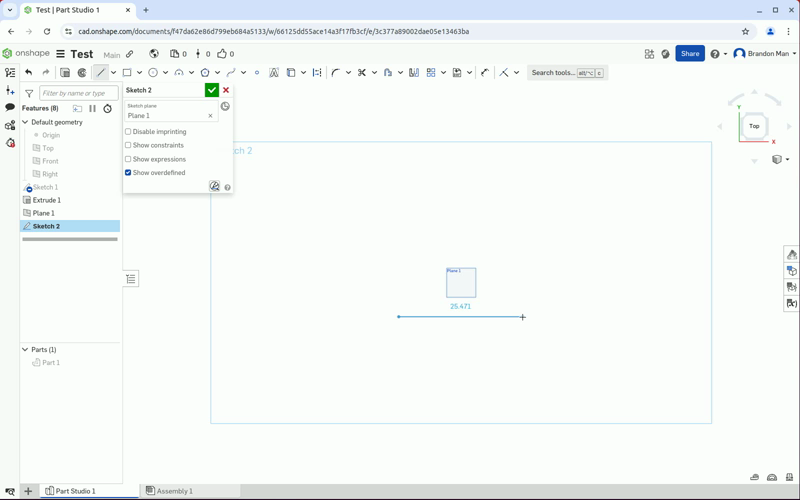
click(522, 316)
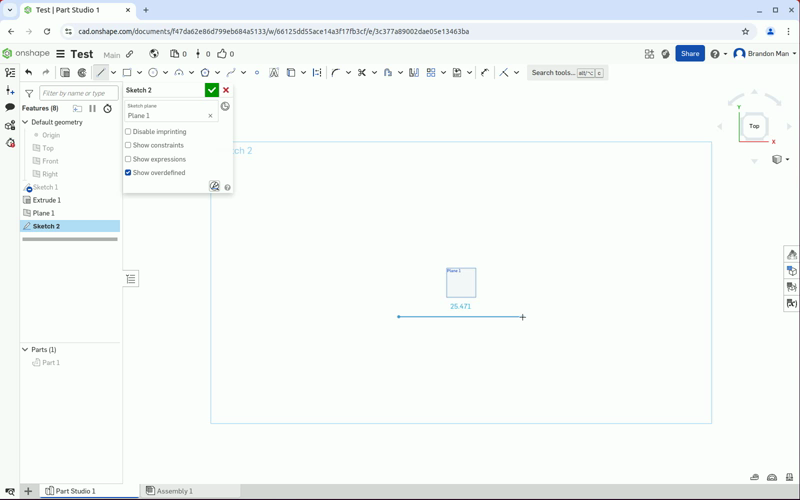
key_up(shift)
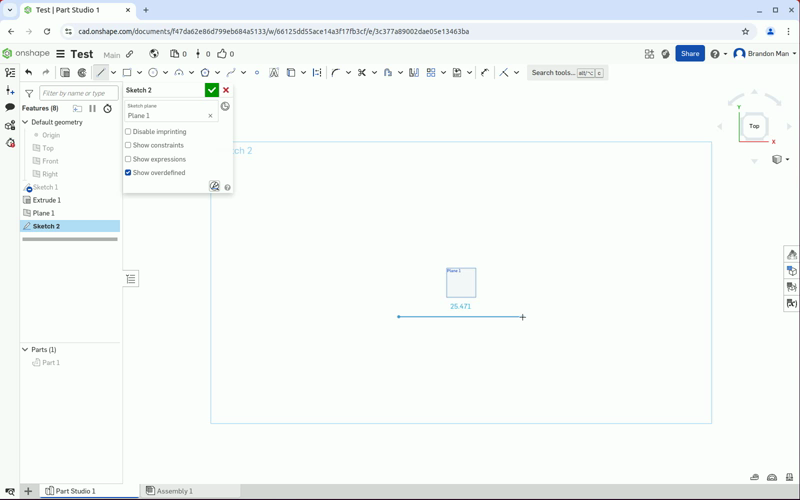
key_down(shift)
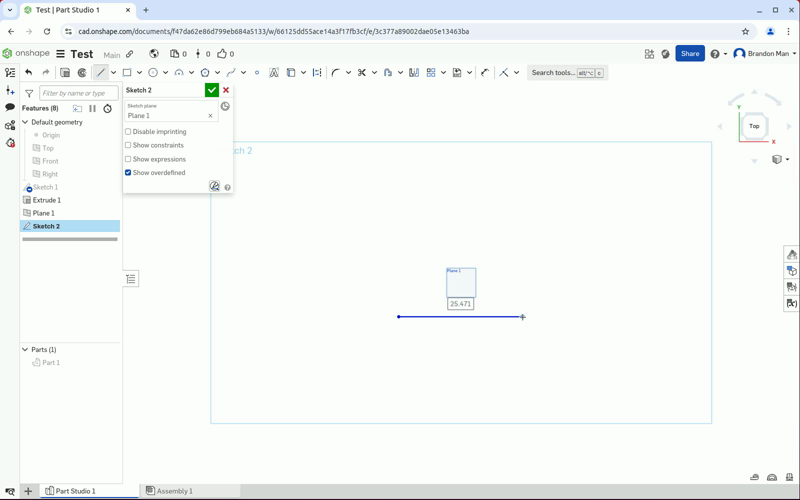
mouse_move(522, 249)
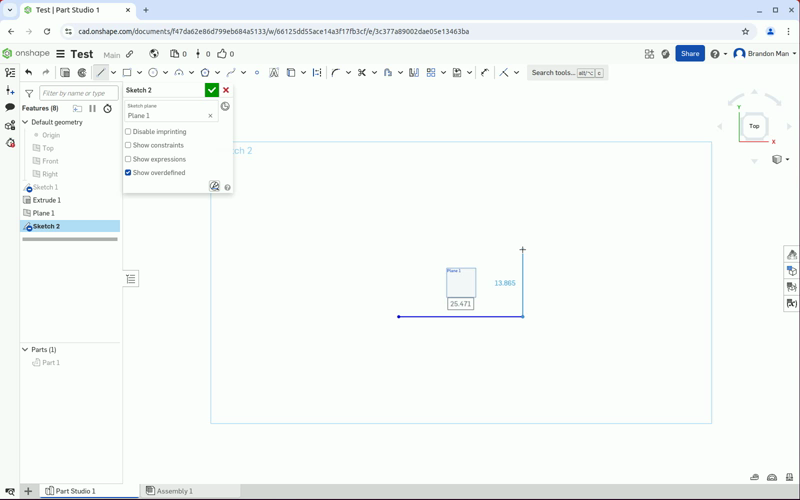
click(522, 249)
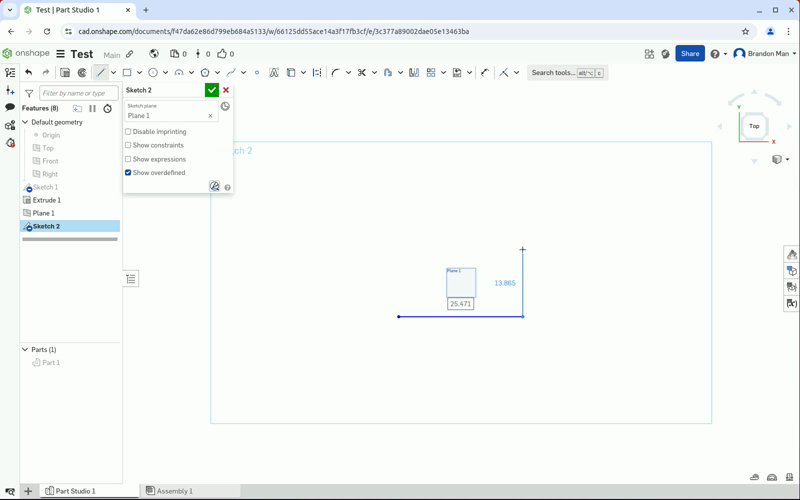
key_up(shift)
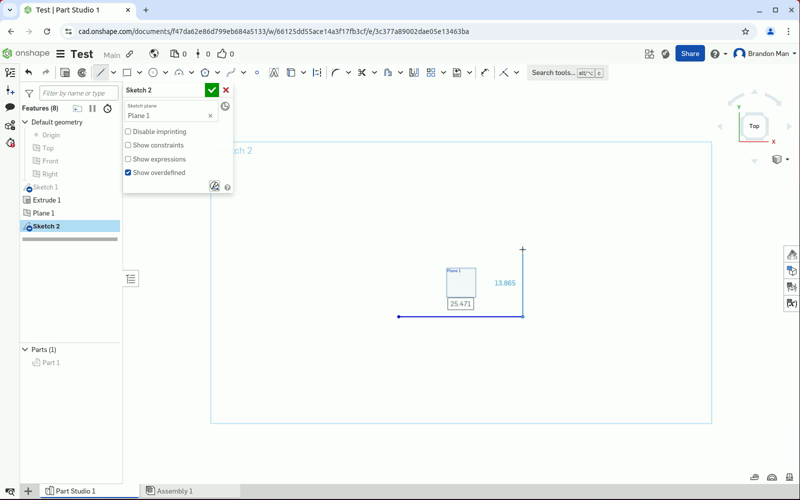
key_down(shift)
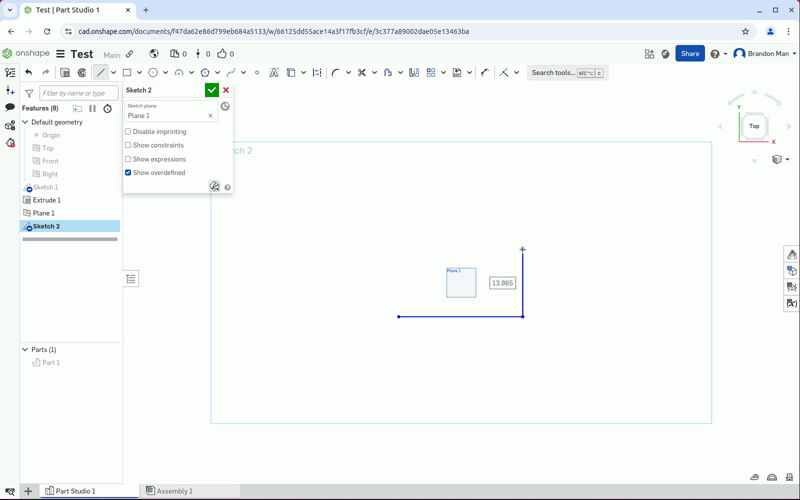
mouse_move(398, 249)
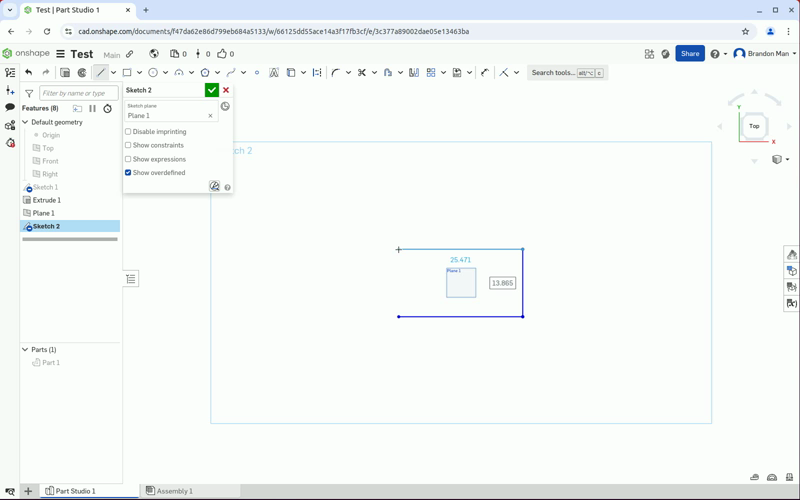
click(398, 249)
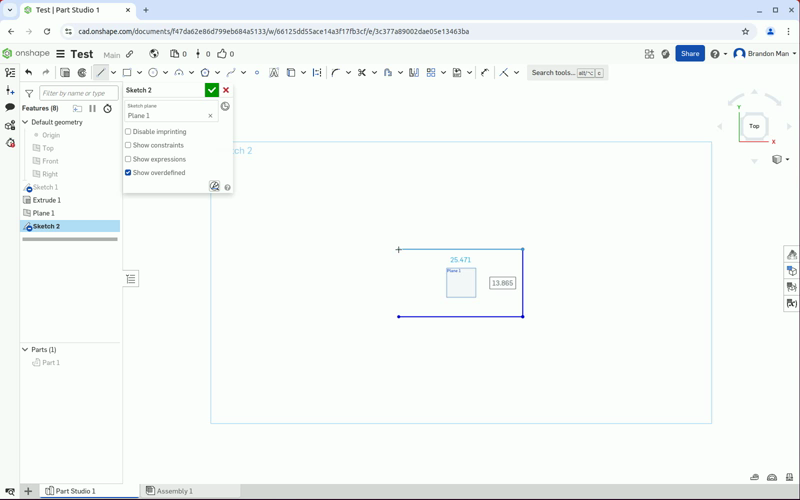
key_up(shift)
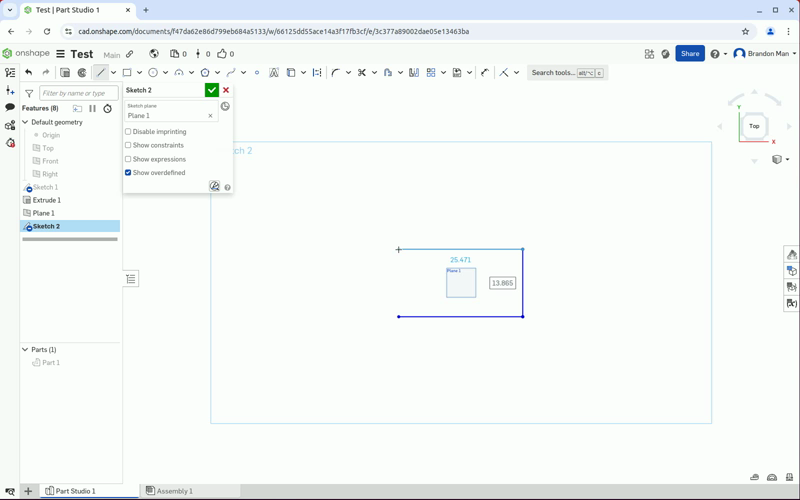
key_down(shift)
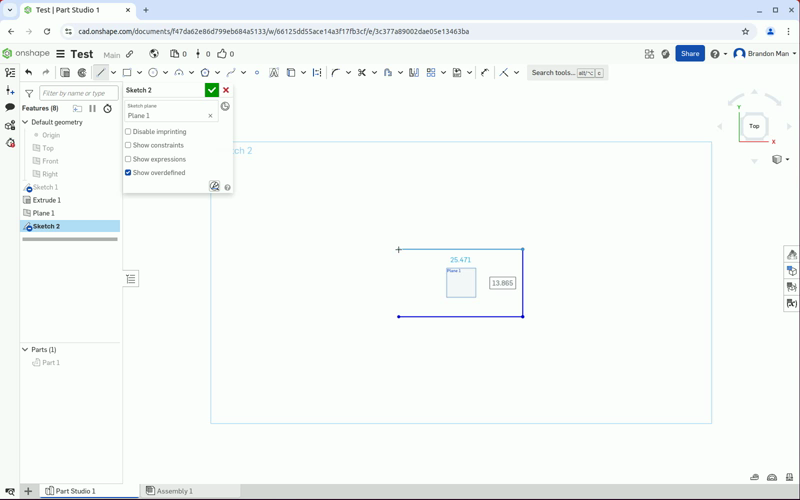
mouse_move(398, 316)
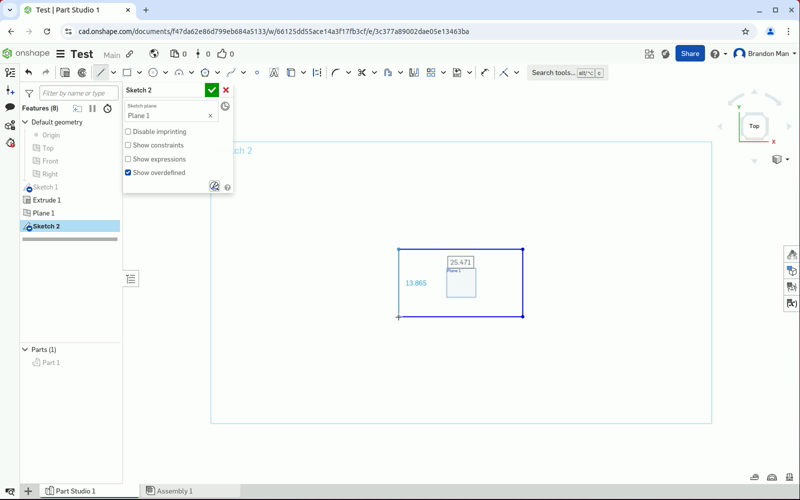
key_up(shift)
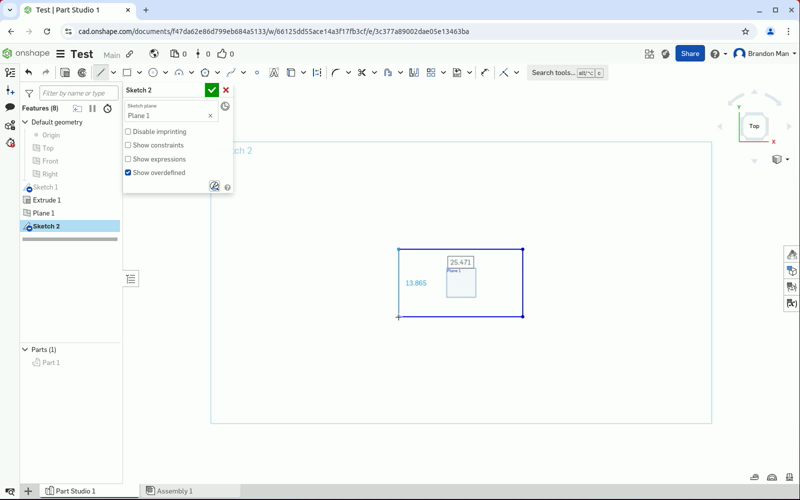
click(398, 316)
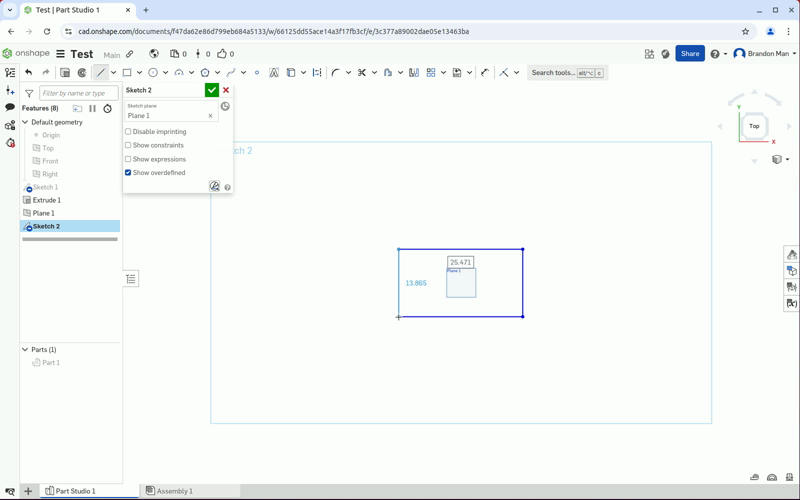
key(esc)
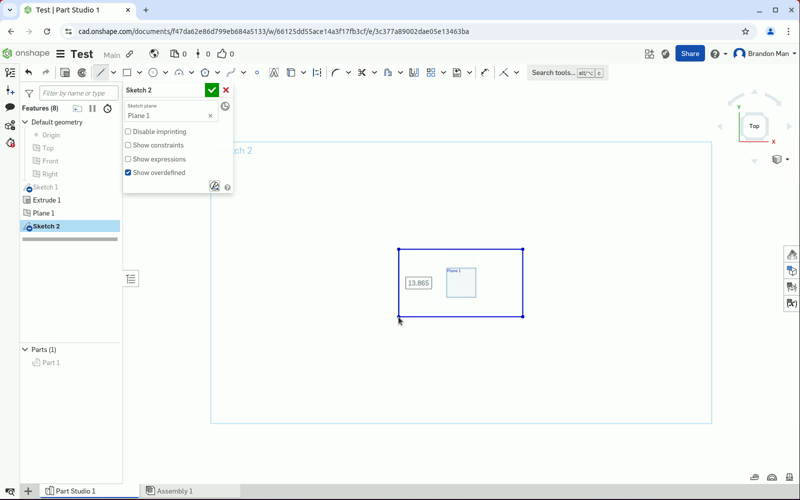
mouse_move(427, 310)
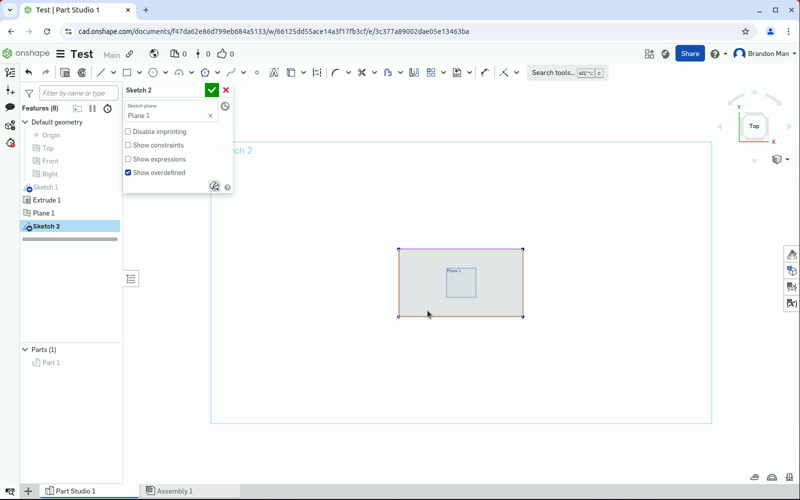
click(427, 310)
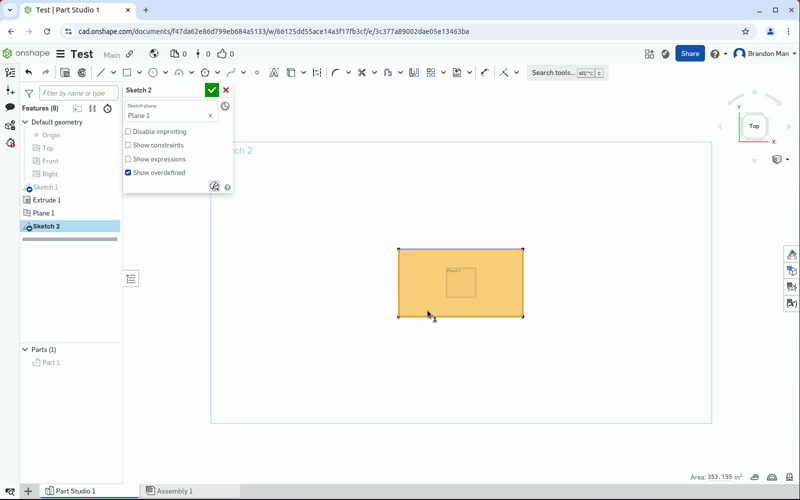
mouse_move(73, 352)
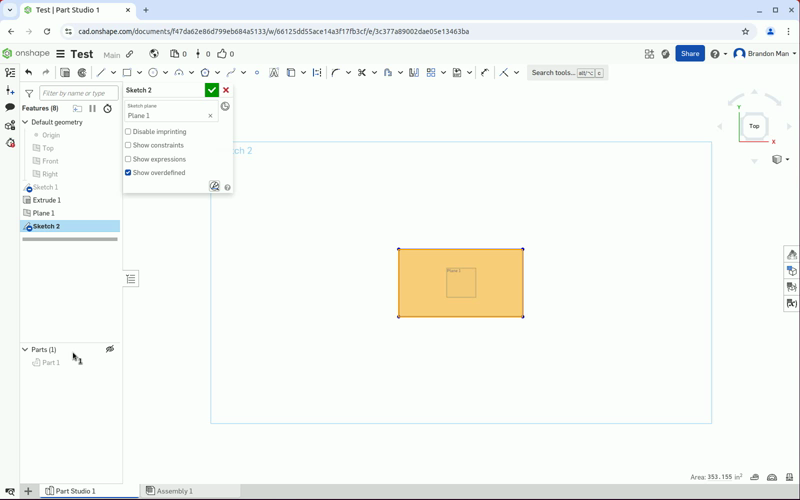
key(shift+y)
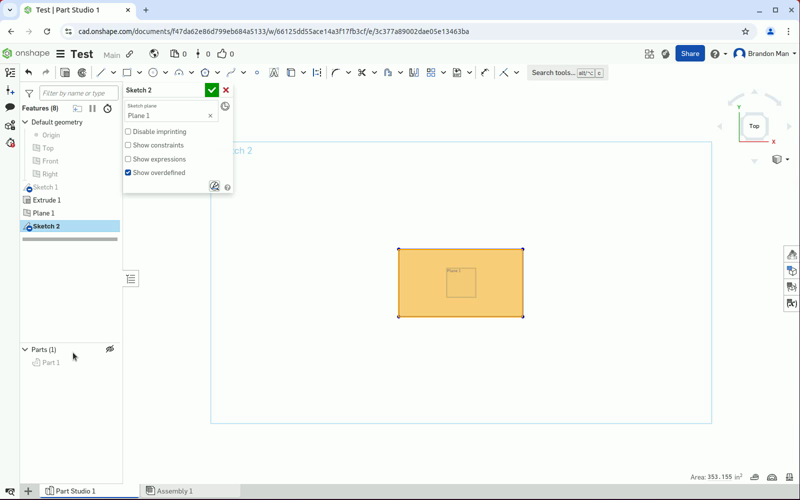
key(shift+e)
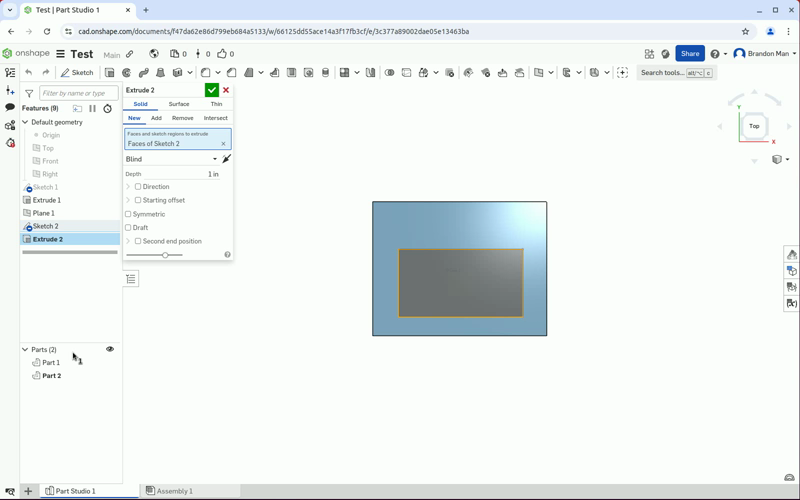
mouse_move(143, 106)
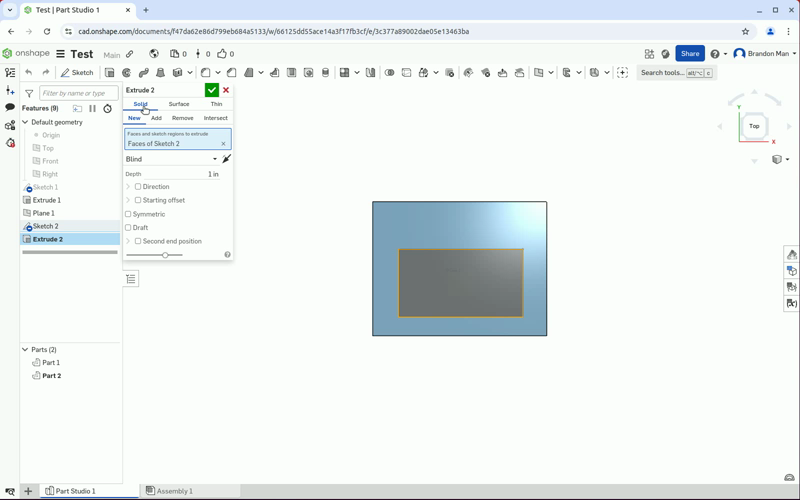
click(143, 106)
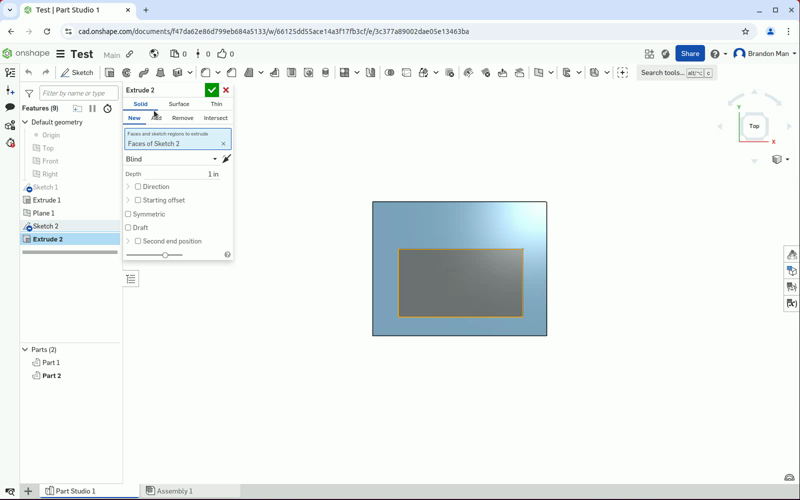
mouse_move(186, 120)
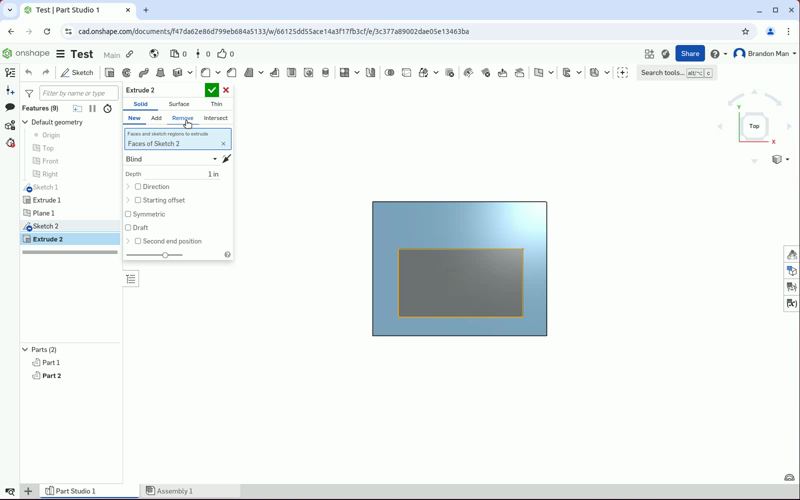
click(186, 120)
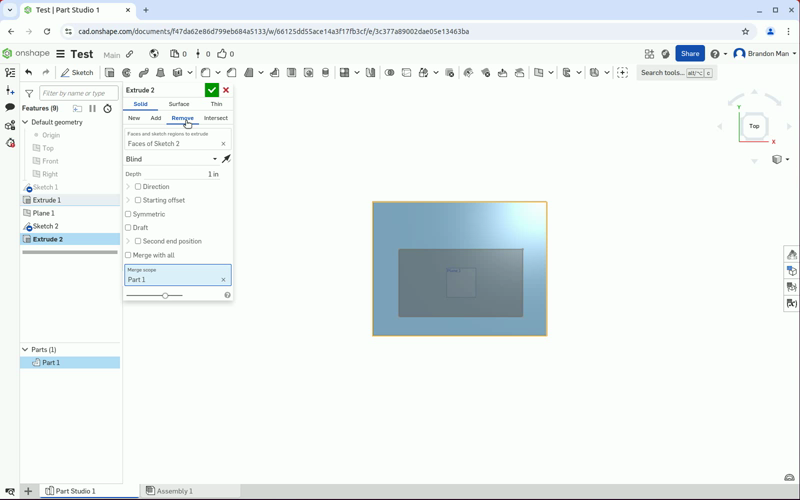
key(tab, 4)
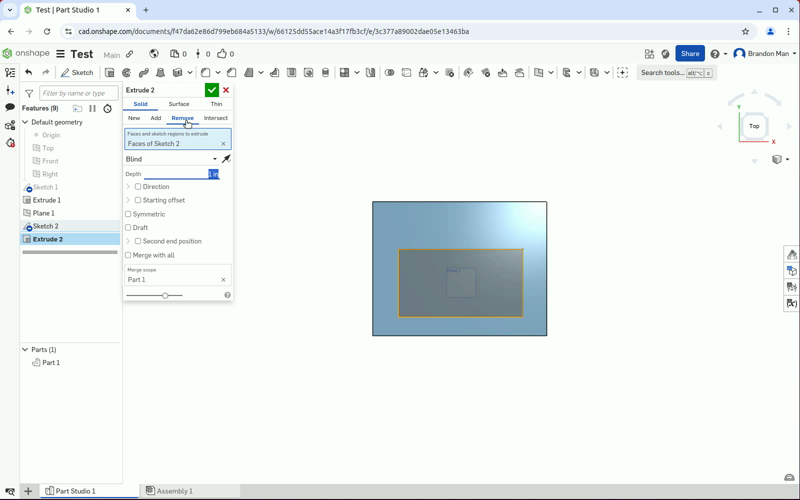
text(1.444)
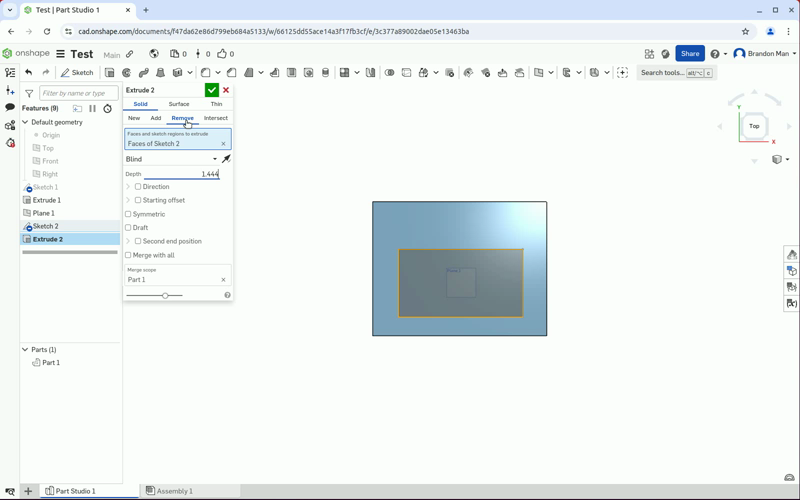
key(tab, 6)
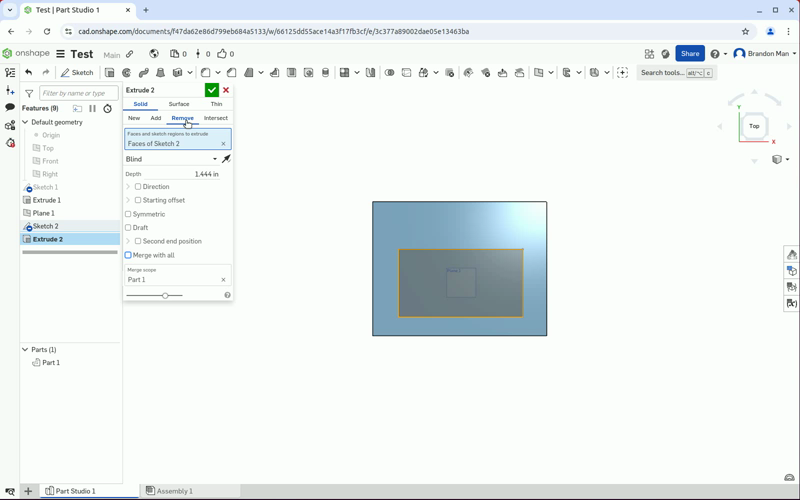
key(space)
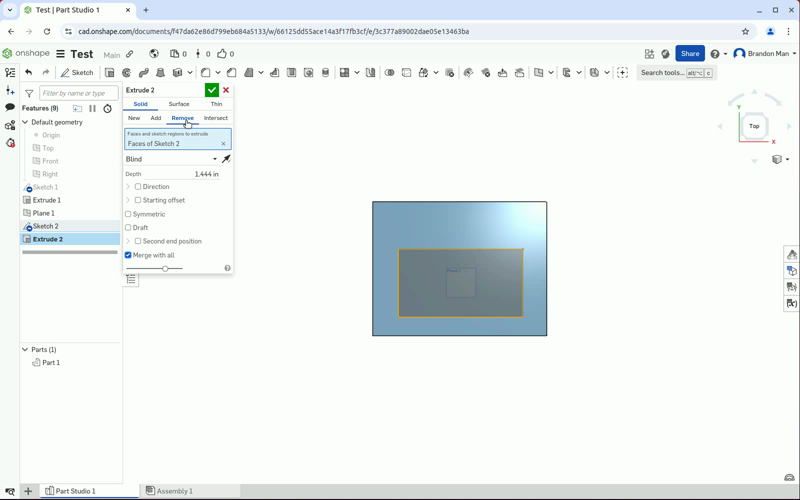
key(enter)
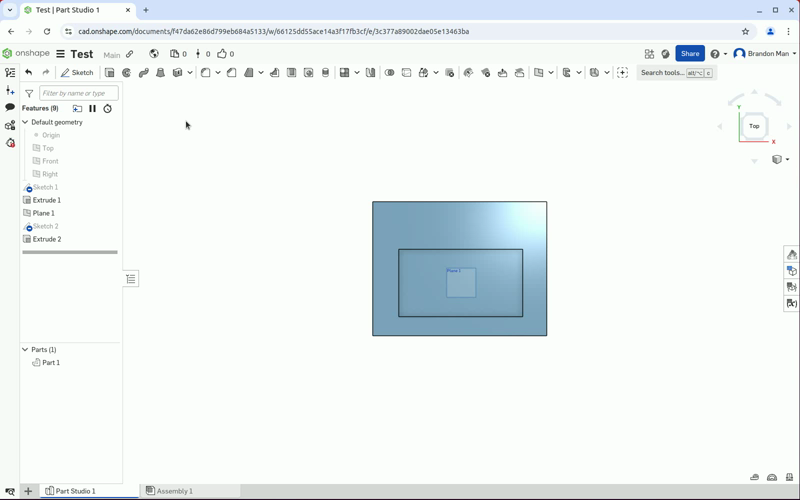
key(shift+h)
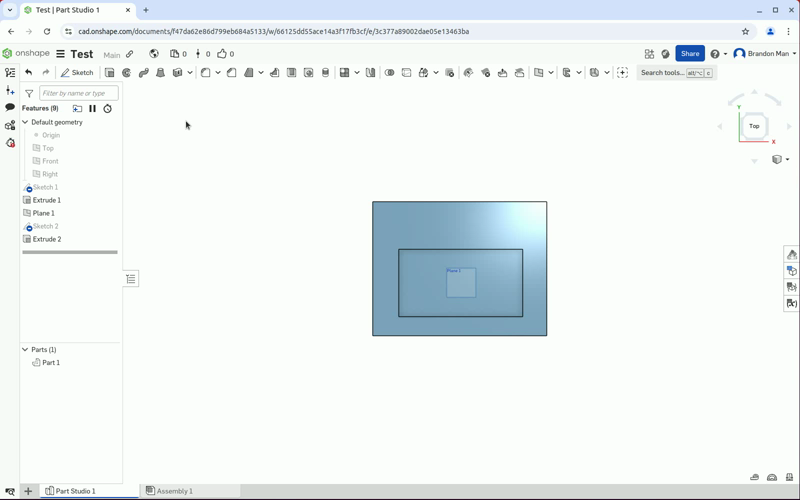
key(shift+h)
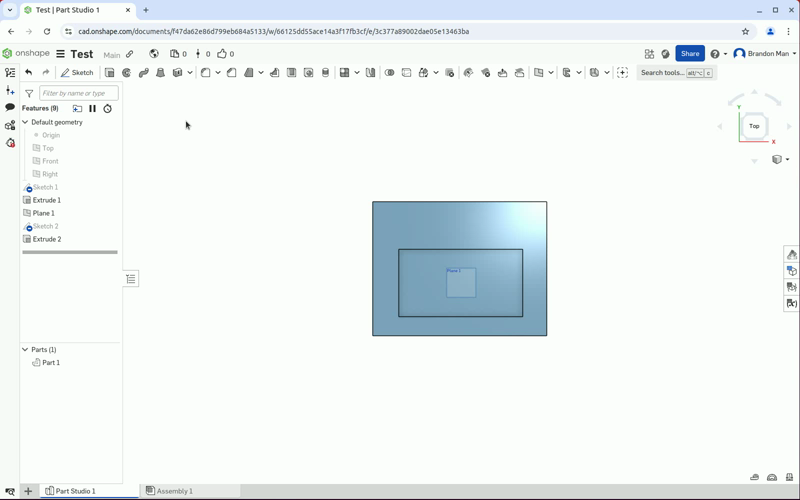
mouse_move(73, 189)
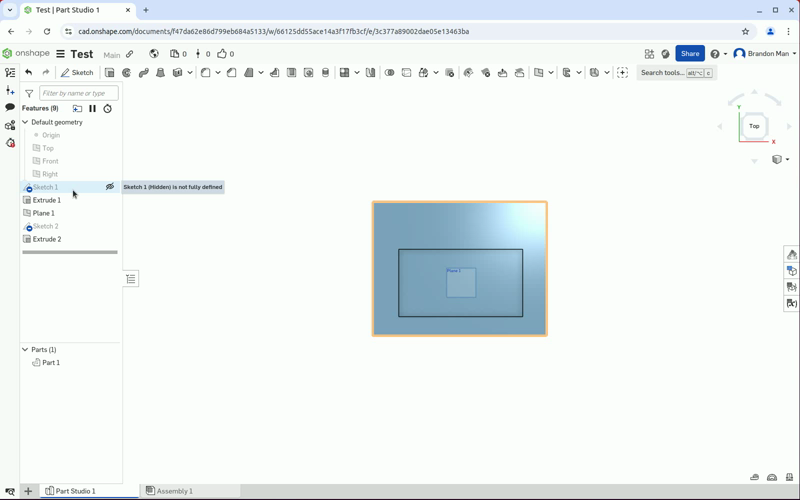
click(73, 189)
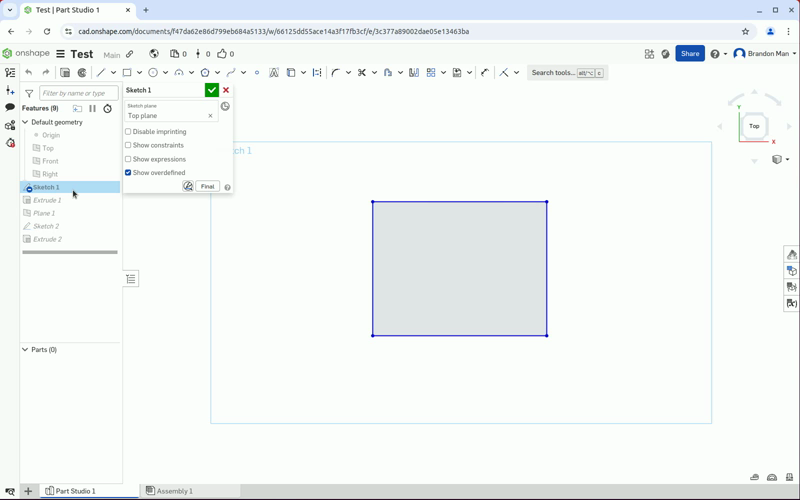
mouse_move(229, 92)
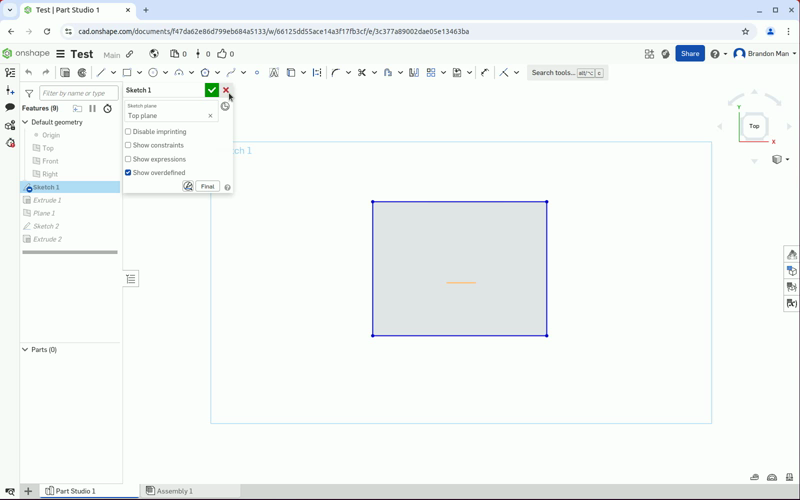
click(229, 92)
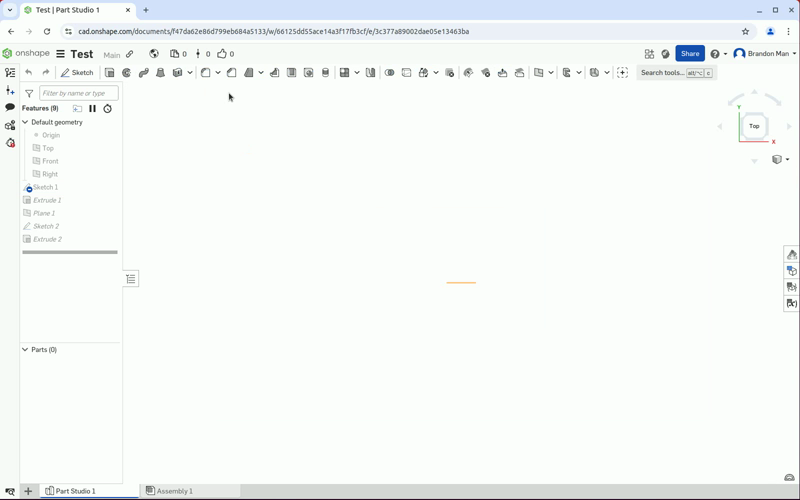
key(shift+s)
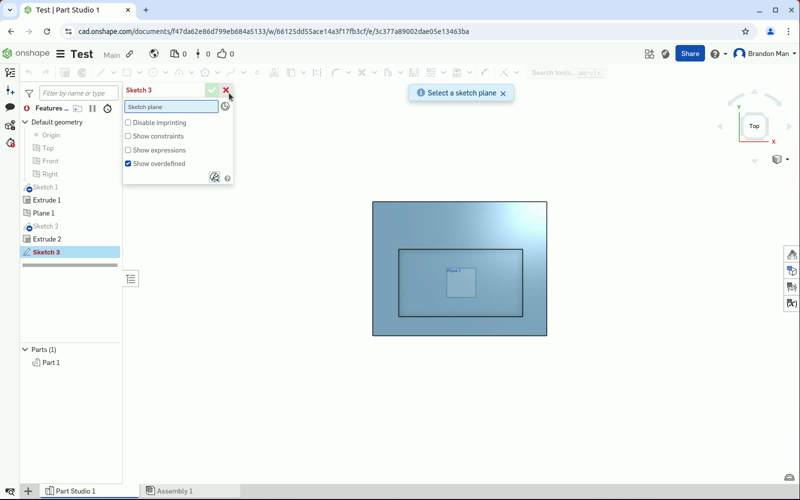
mouse_move(73, 215)
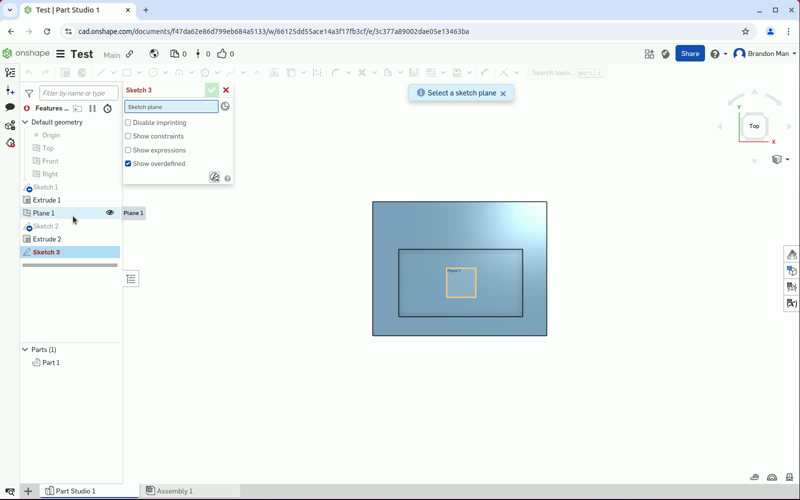
click(73, 215)
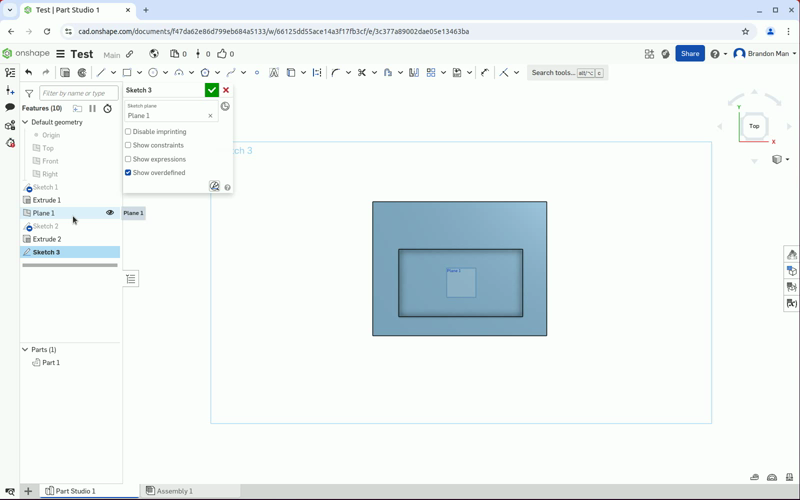
mouse_move(73, 352)
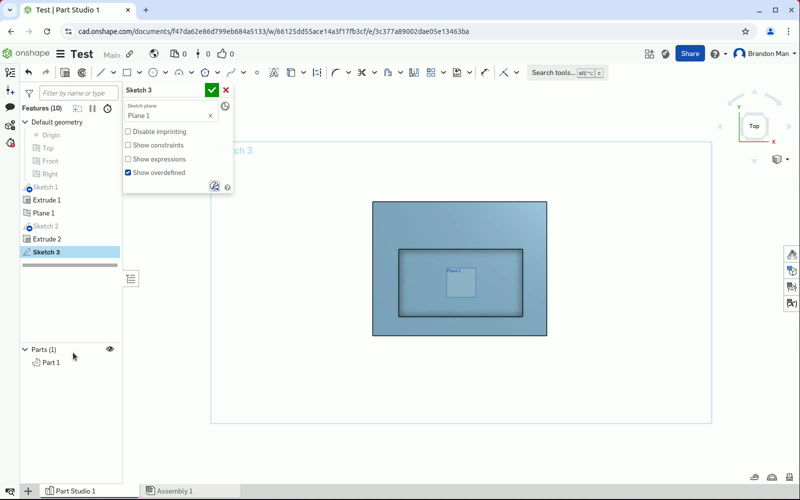
key(y)
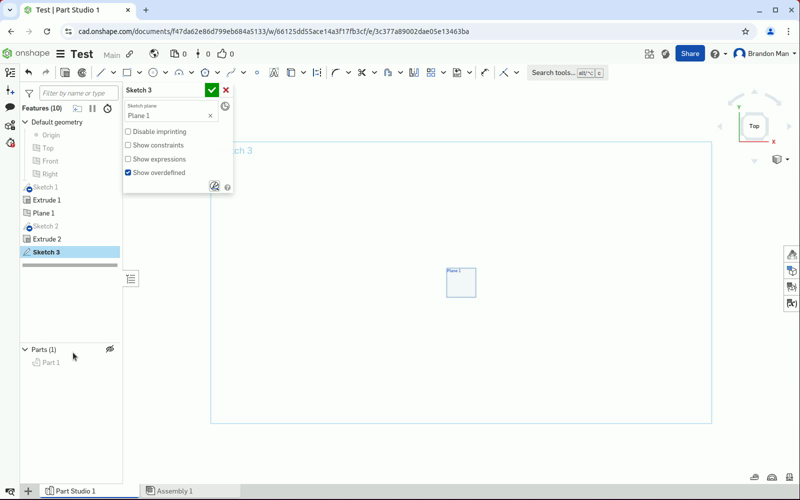
key(c)
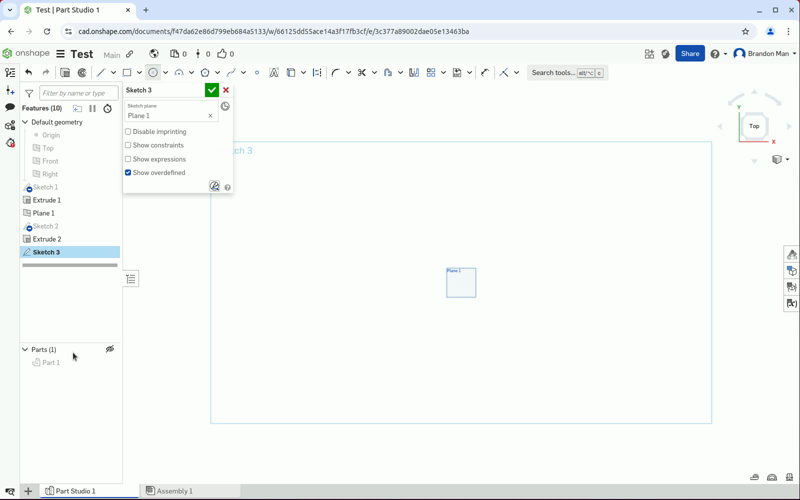
key_down(shift)
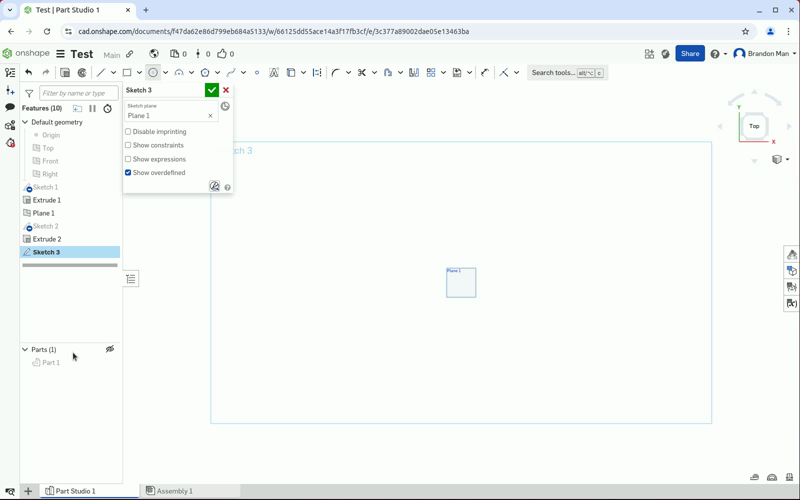
mouse_move(497, 220)
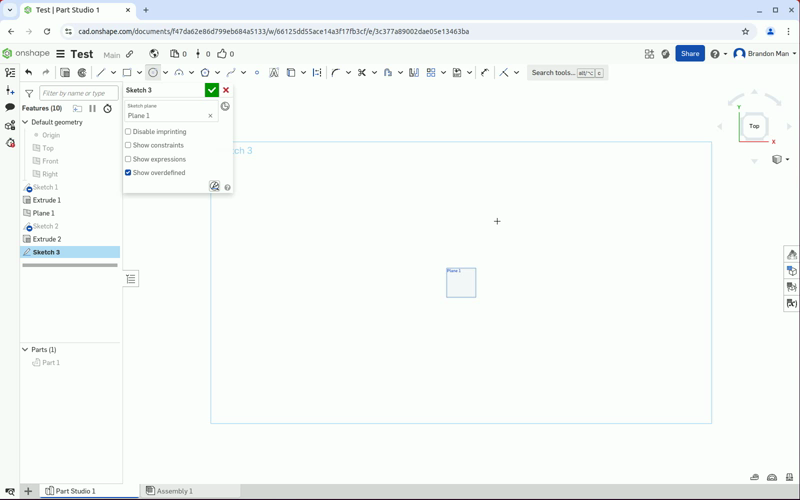
click(497, 220)
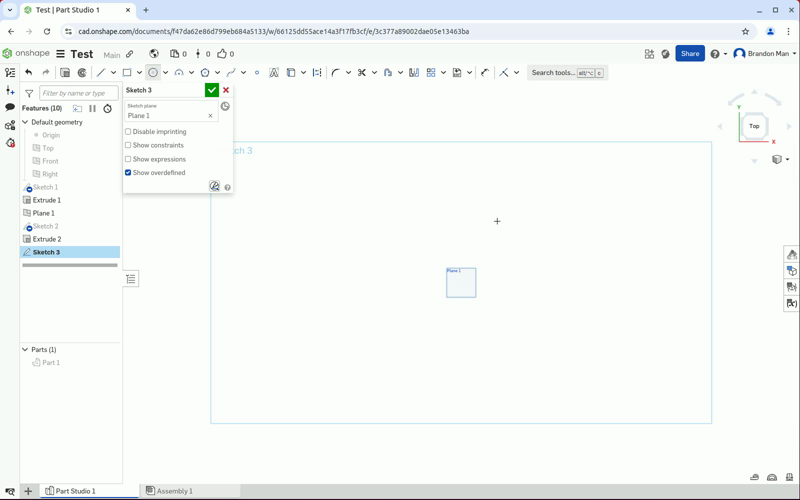
key_up(shift)
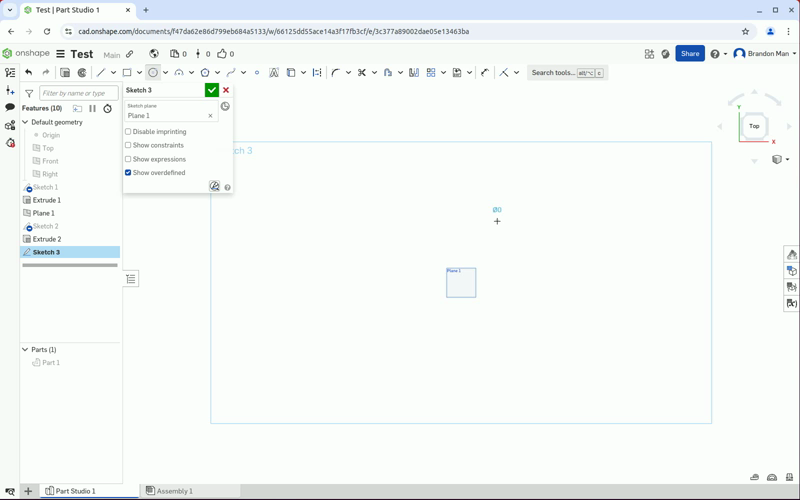
mouse_move(505, 220)
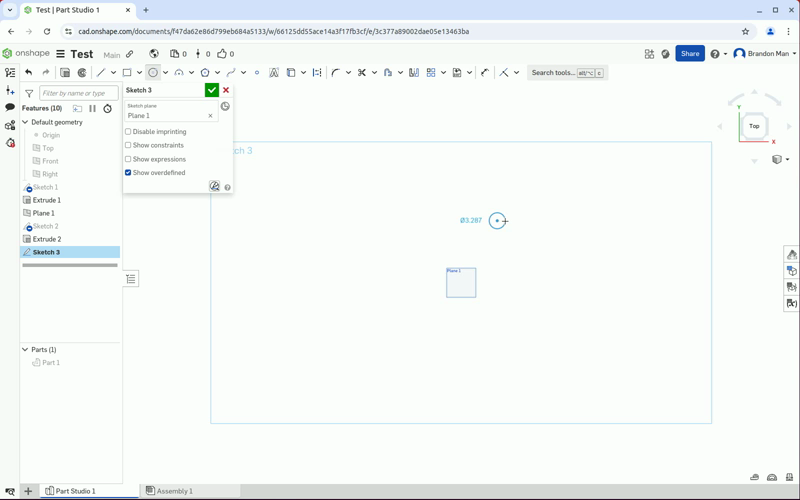
click(505, 220)
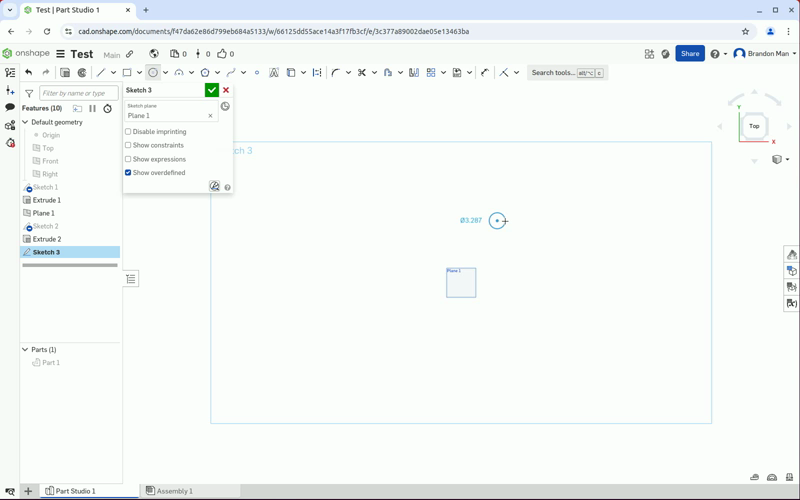
key(esc)
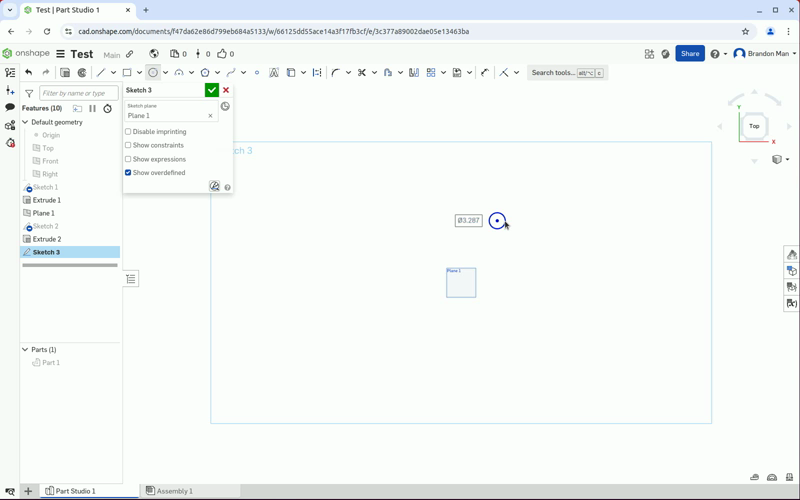
mouse_move(500, 221)
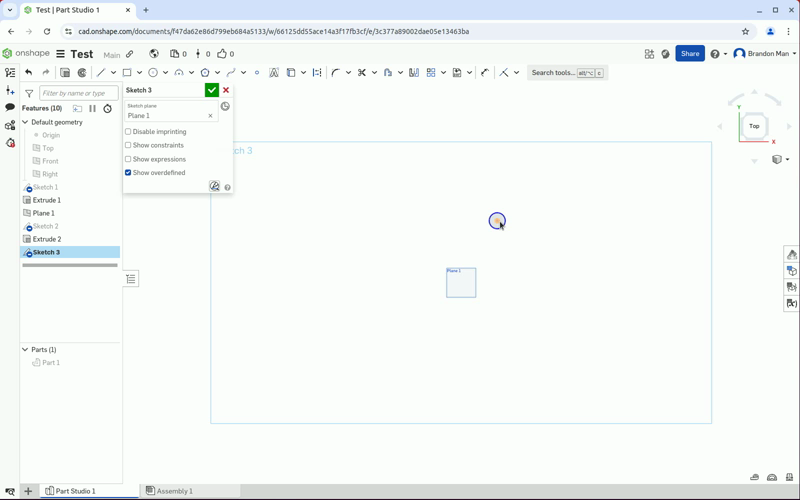
scroll(6)
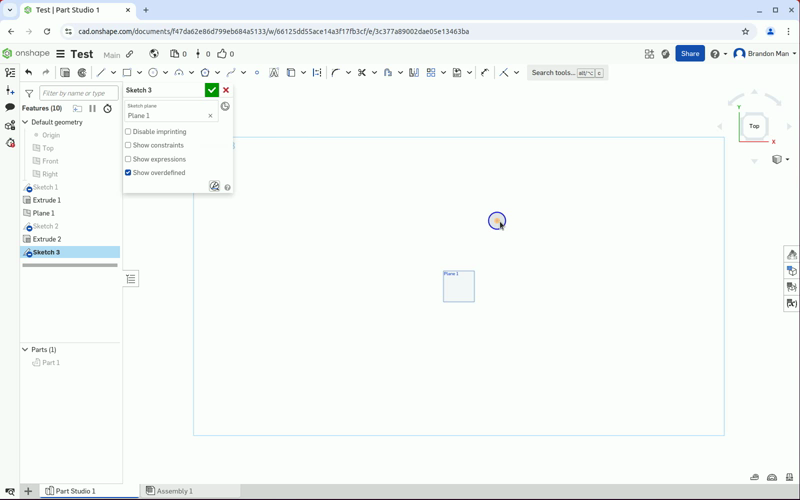
scroll(6)
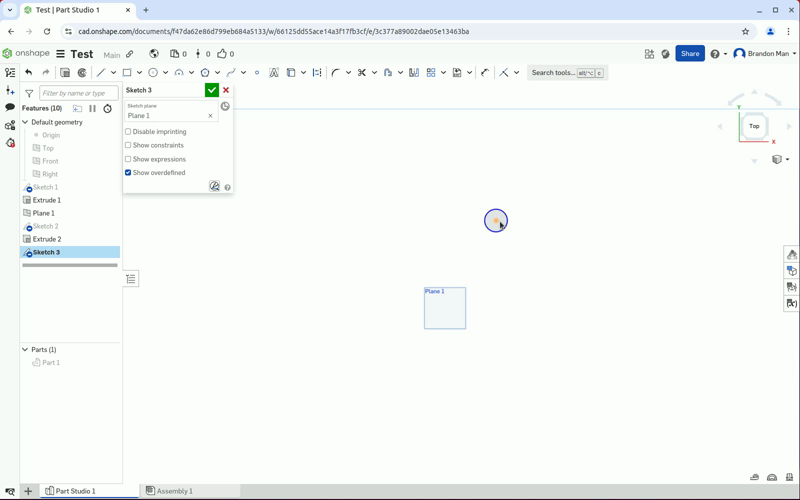
scroll(6)
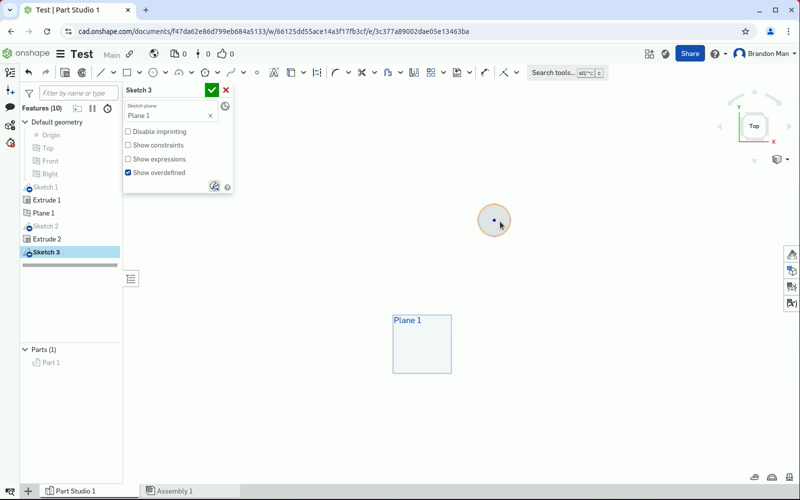
scroll(6)
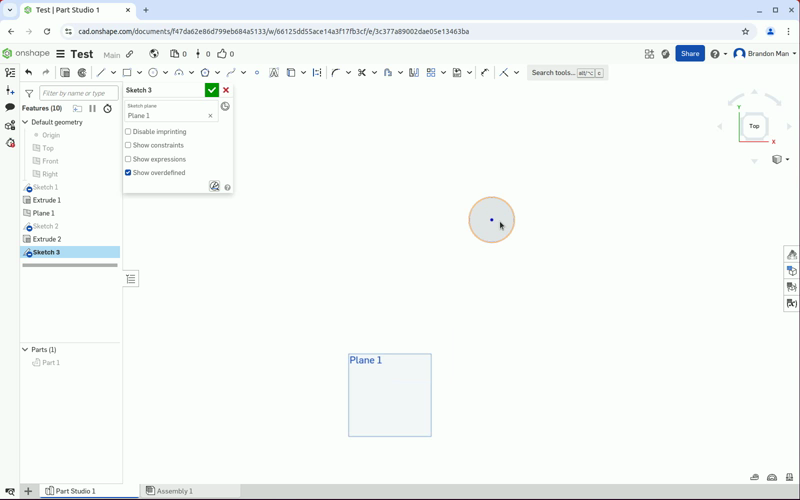
scroll(6)
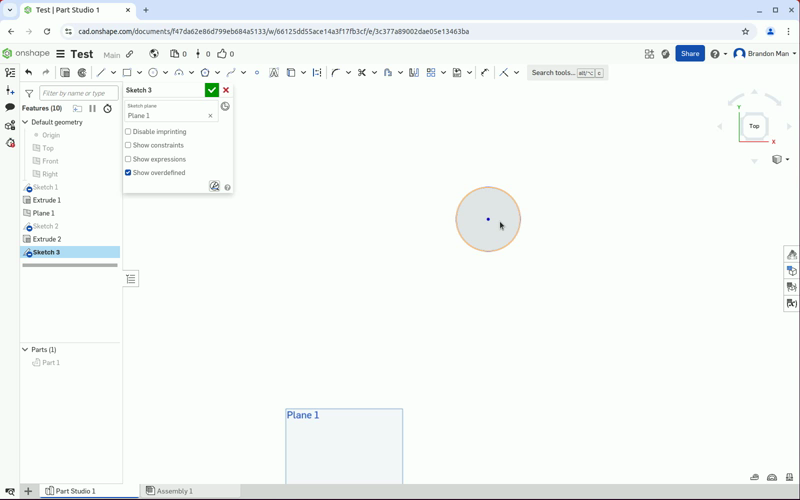
scroll(6)
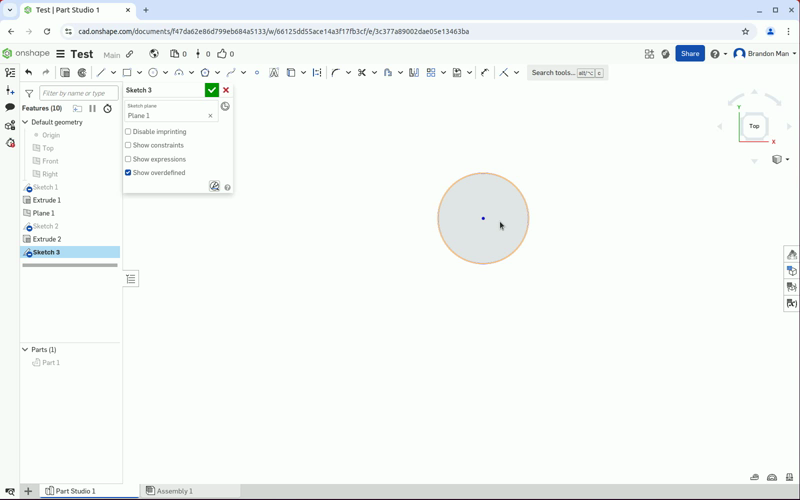
scroll(6)
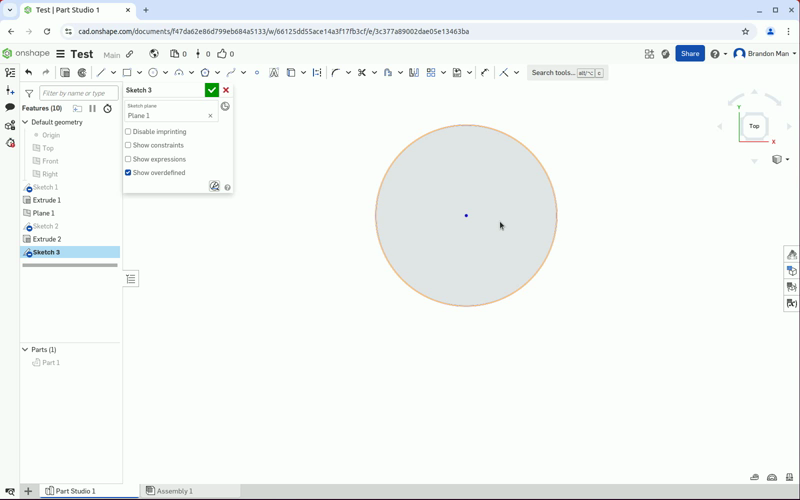
click(500, 221)
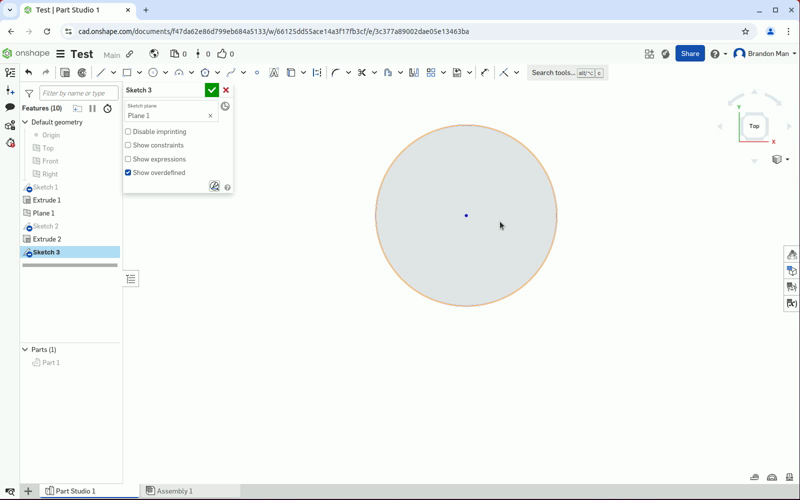
scroll(-6)
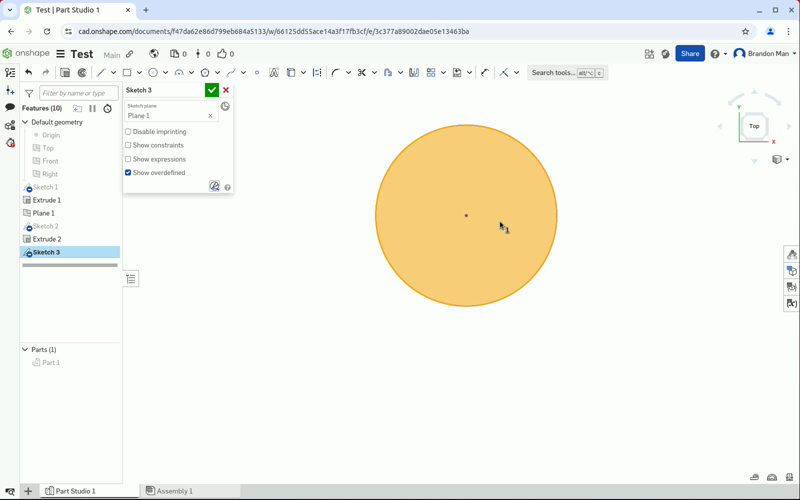
scroll(-6)
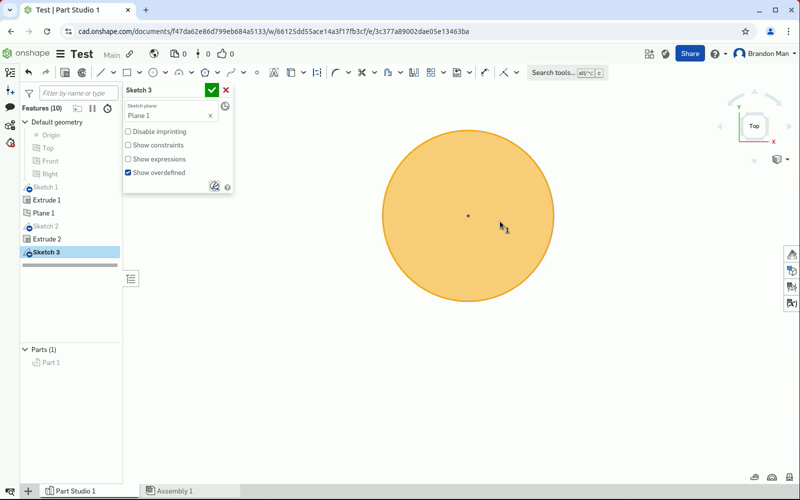
scroll(-6)
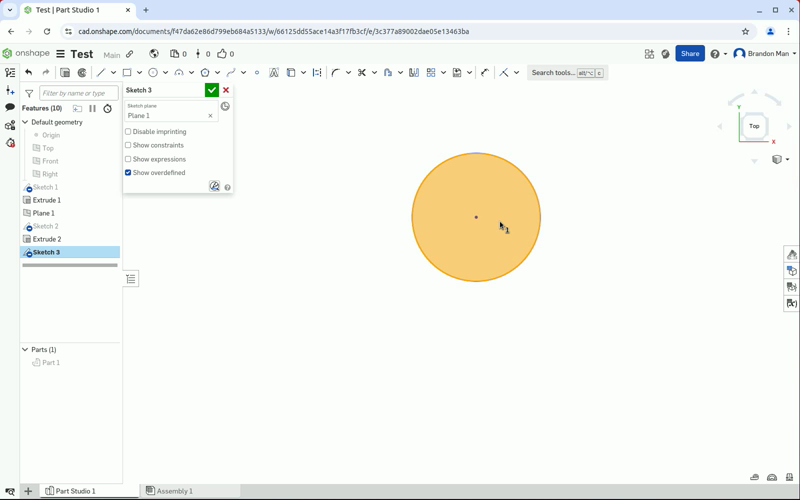
scroll(-6)
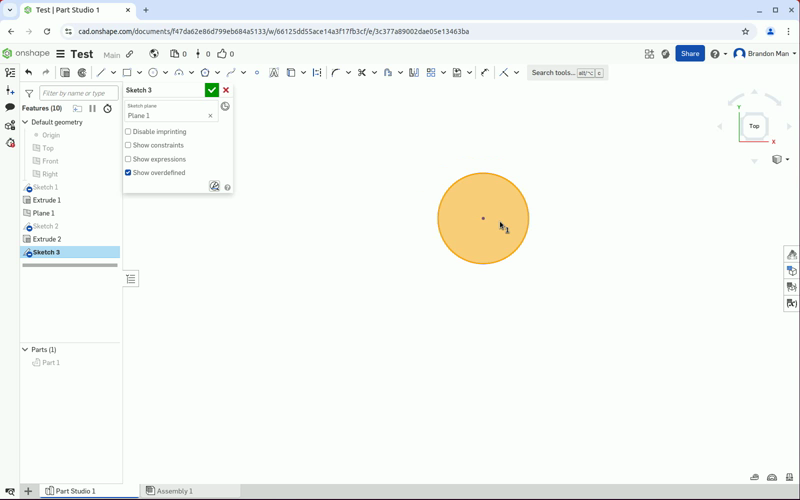
scroll(-6)
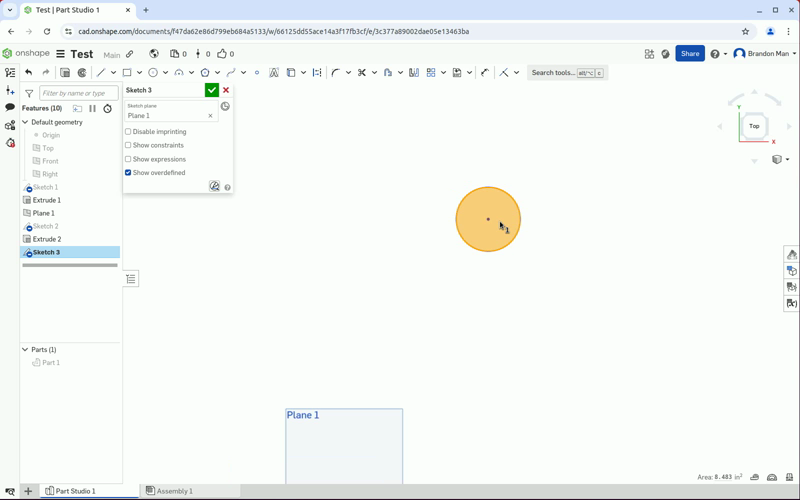
scroll(-6)
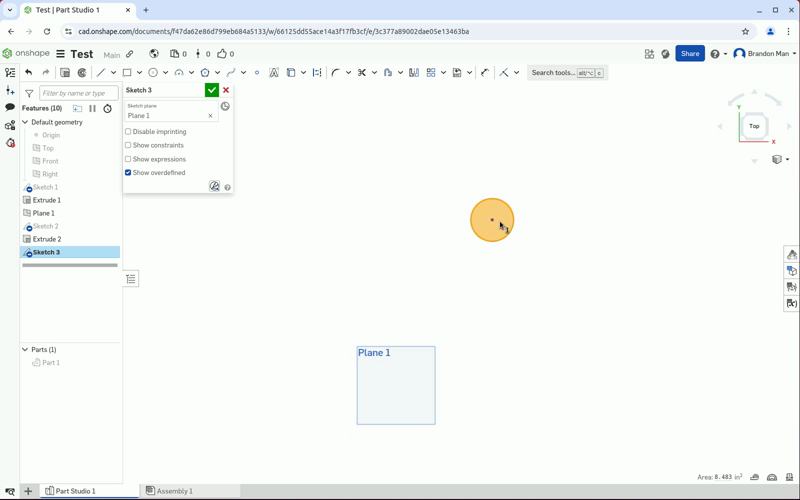
scroll(-6)
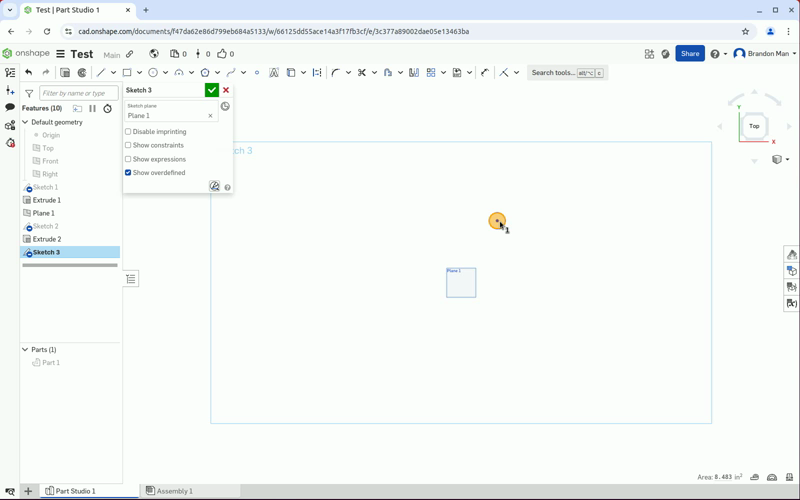
mouse_move(73, 352)
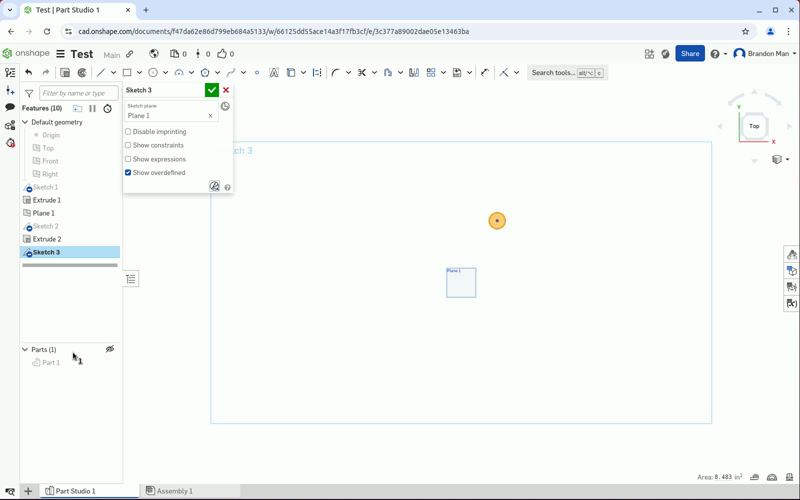
key(shift+y)
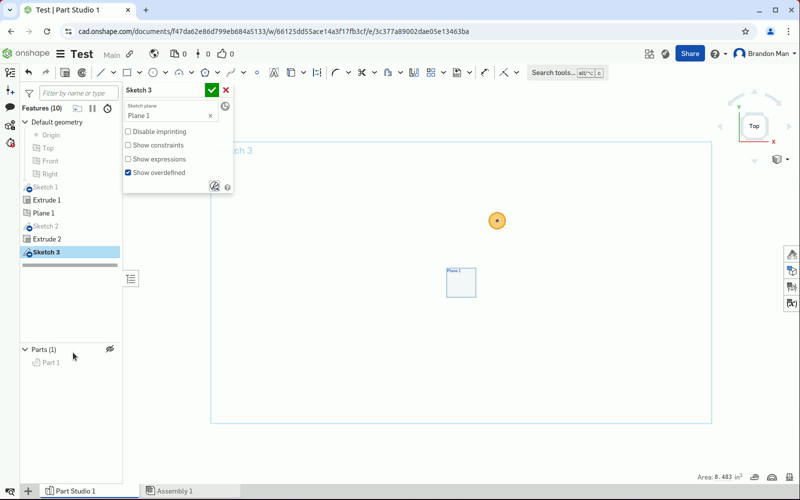
key(shift+e)
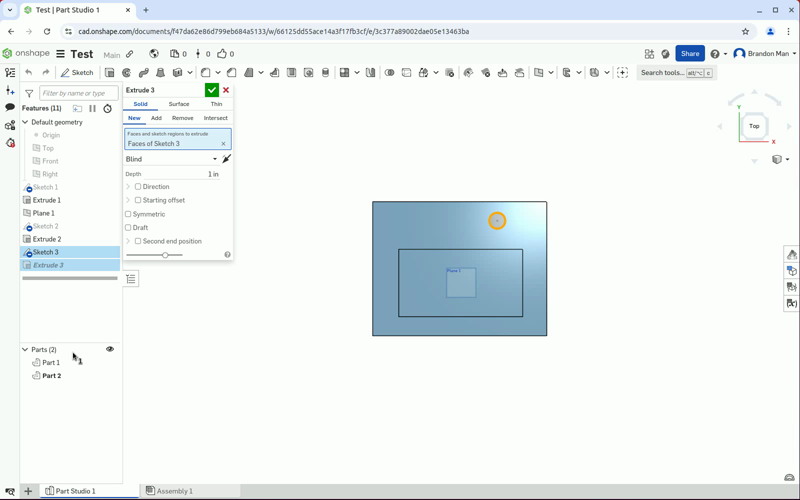
mouse_move(143, 106)
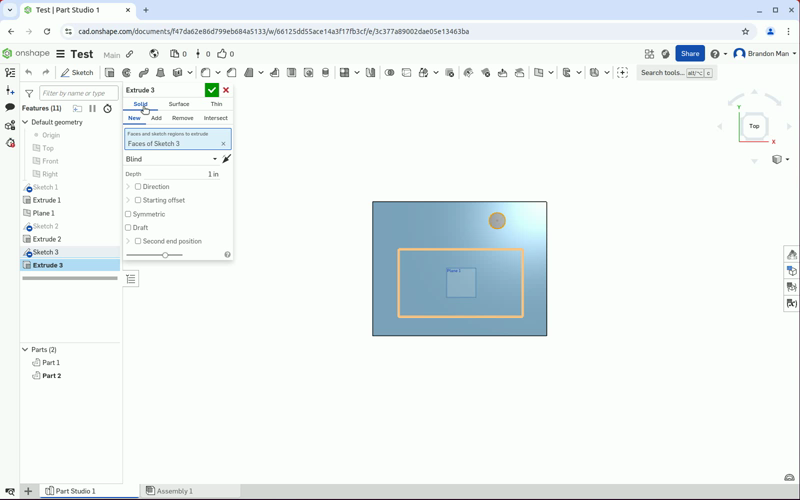
click(143, 106)
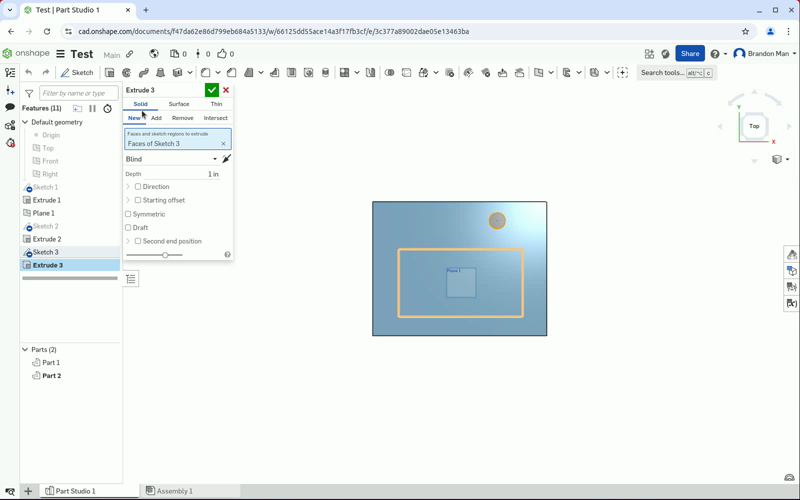
mouse_move(137, 120)
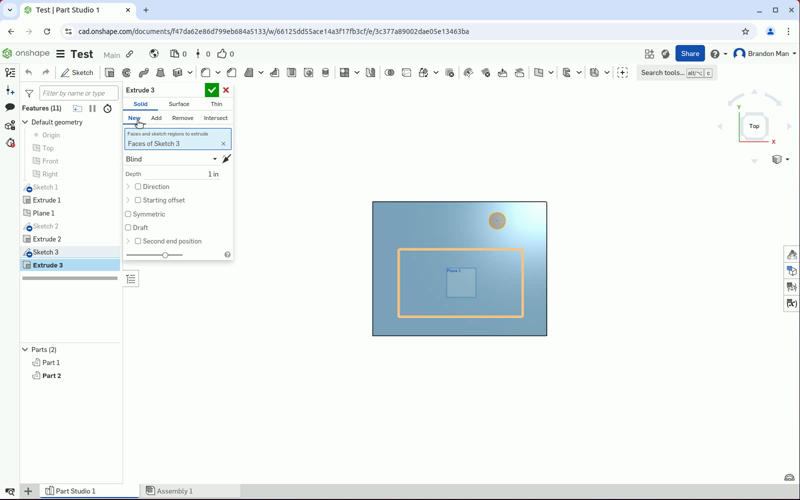
click(137, 120)
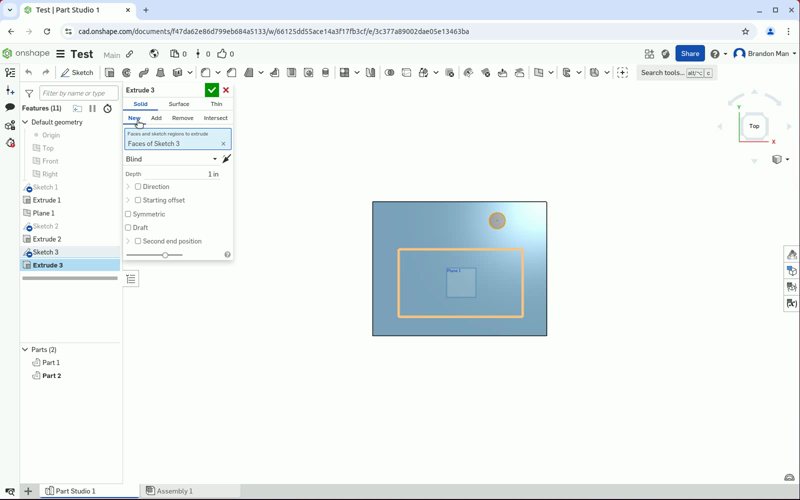
key(tab, 4)
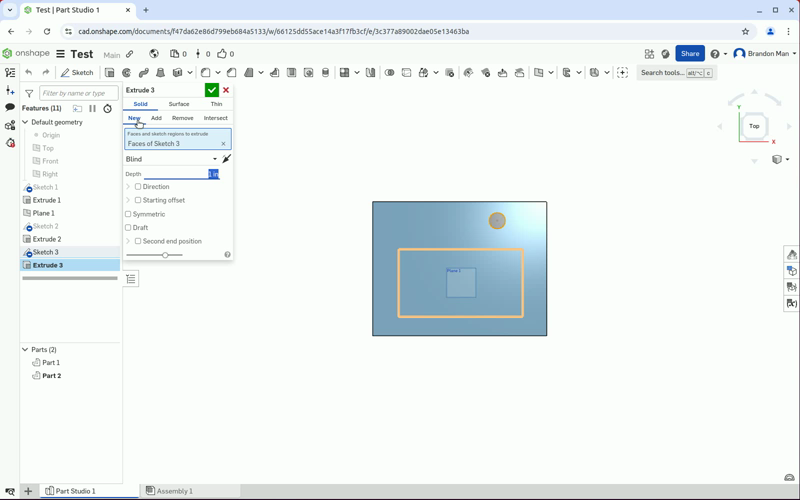
text(20.46)
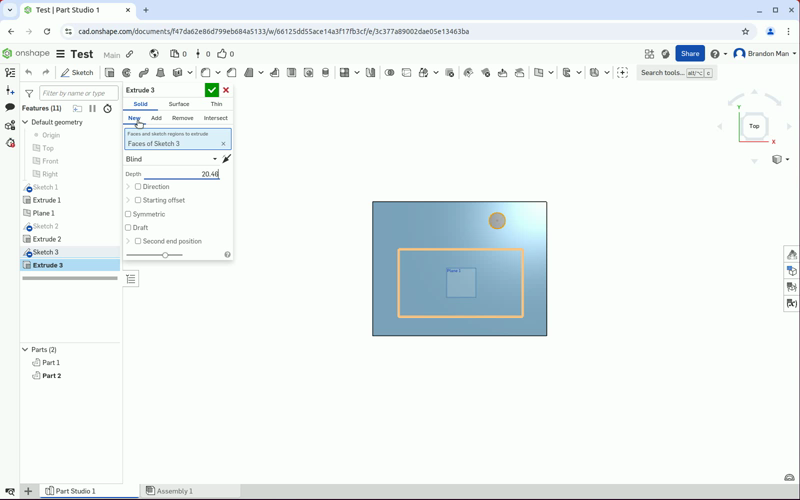
key(enter)
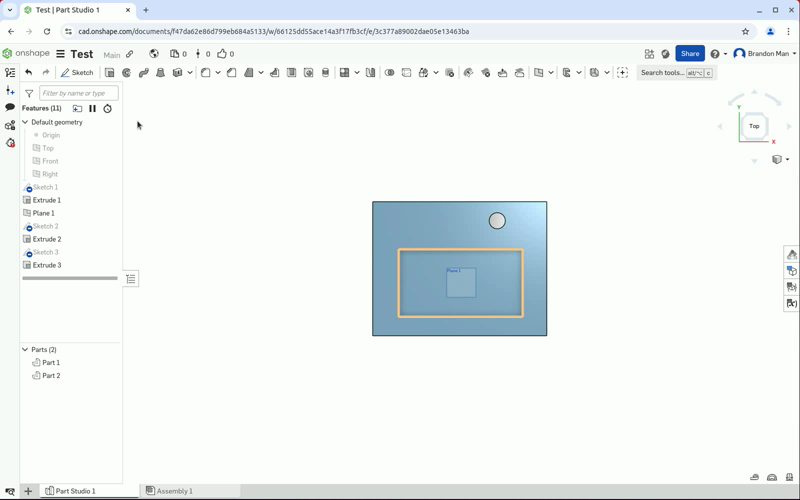
key(shift+h)
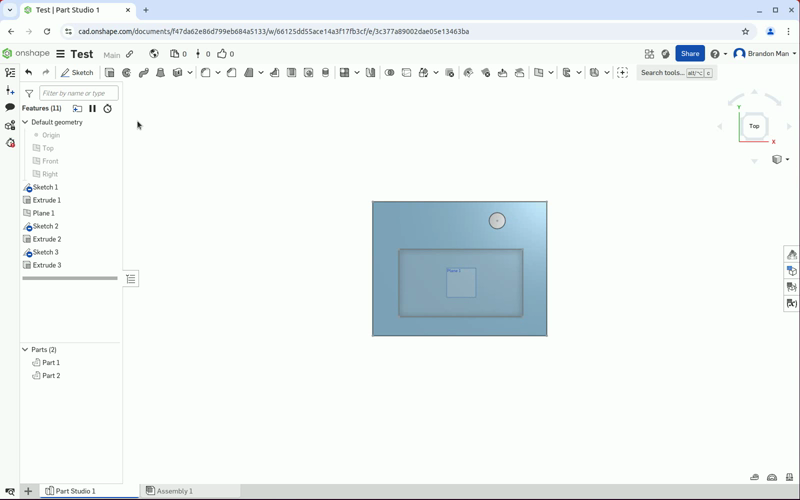
key(shift+h)
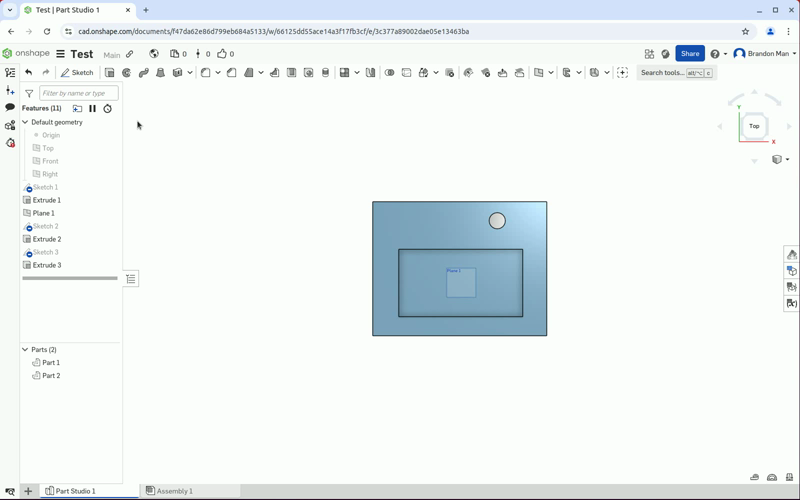
mouse_move(73, 189)
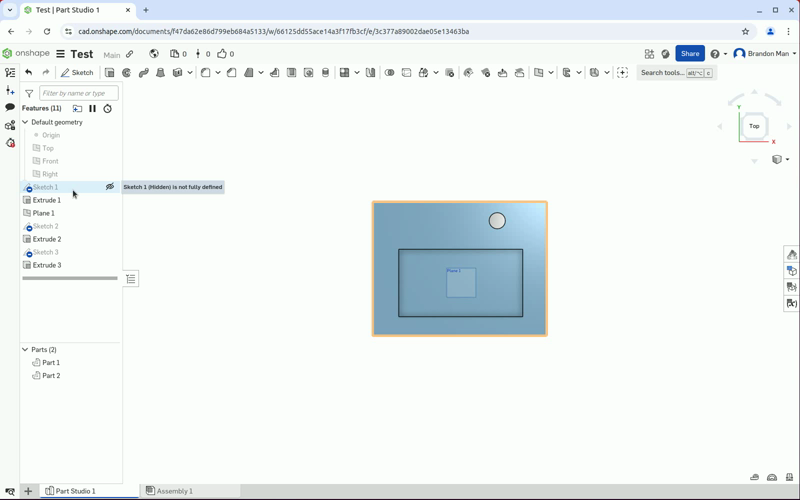
click(73, 189)
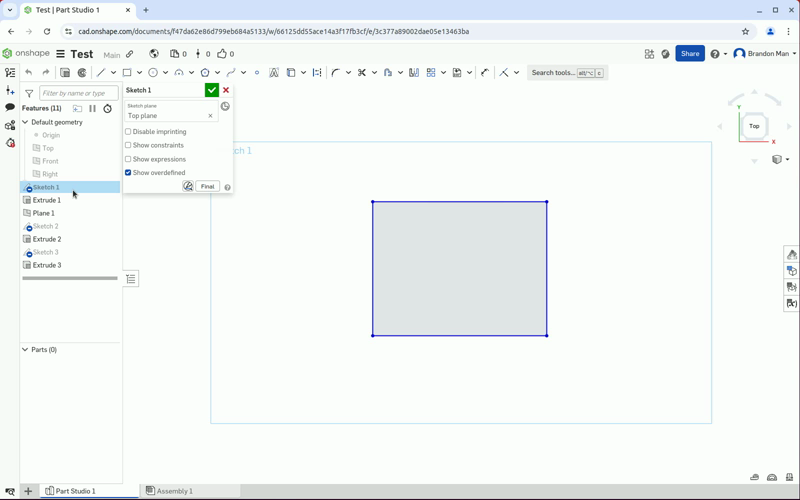
mouse_move(229, 92)
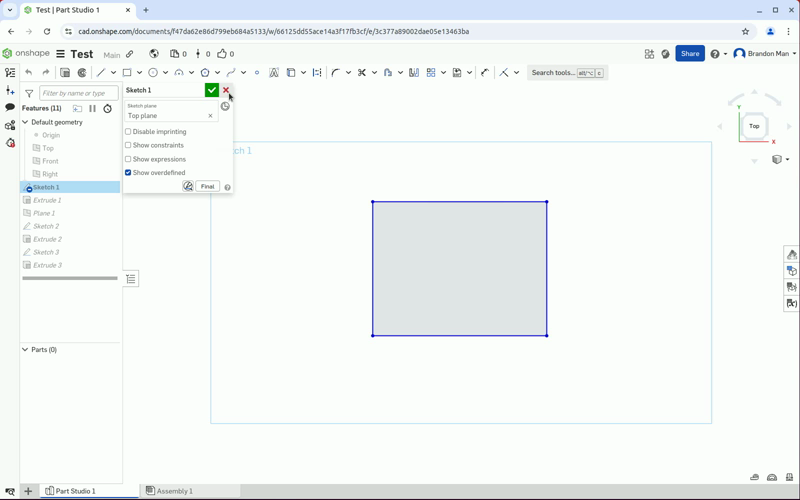
click(229, 92)
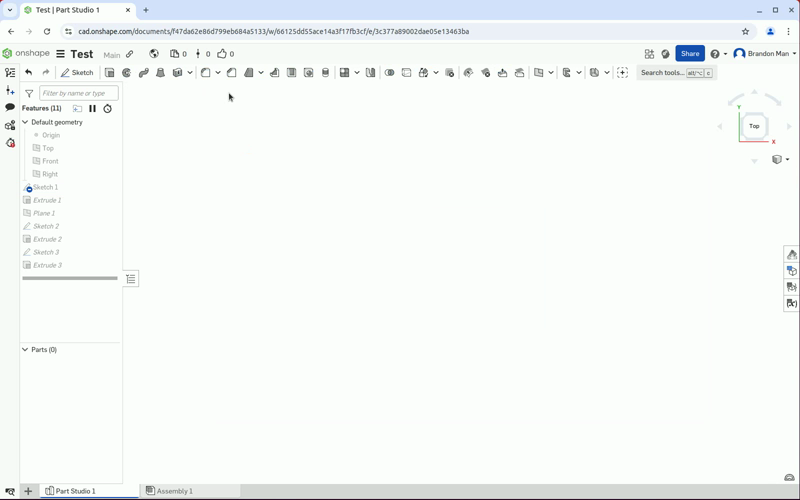
mouse_move(73, 352)
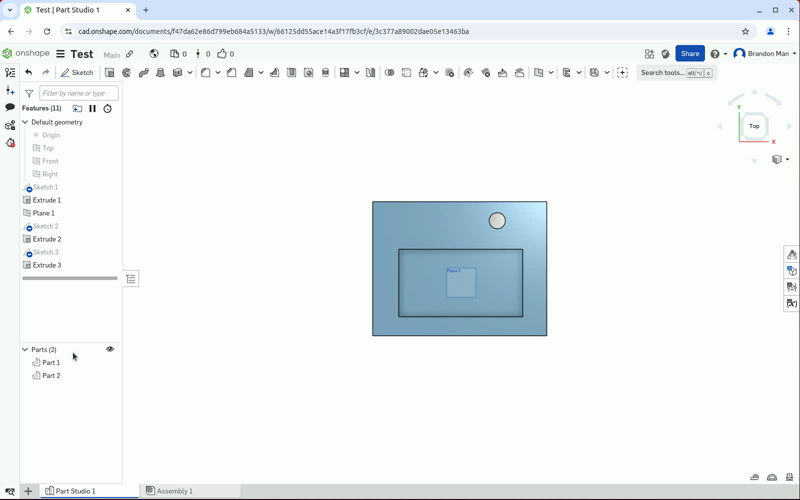
key(y)
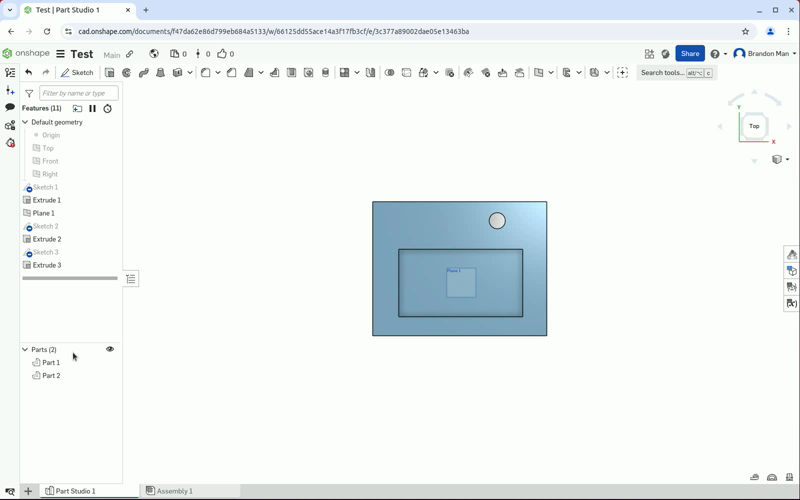
key(shift+p)
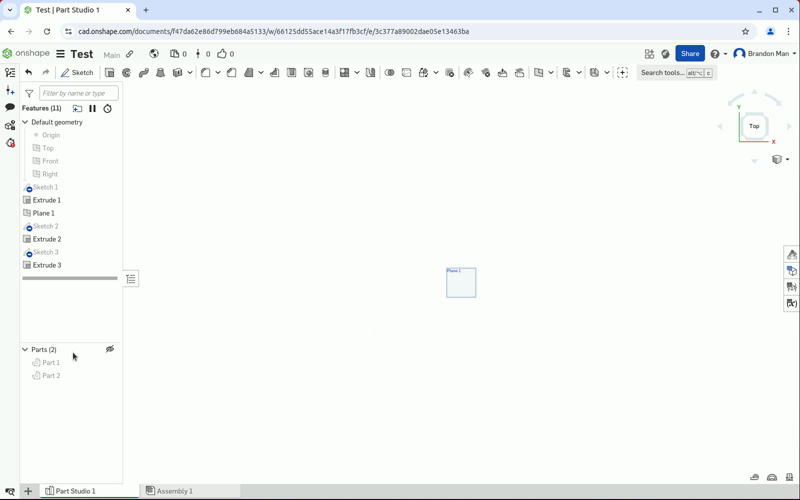
key(space)
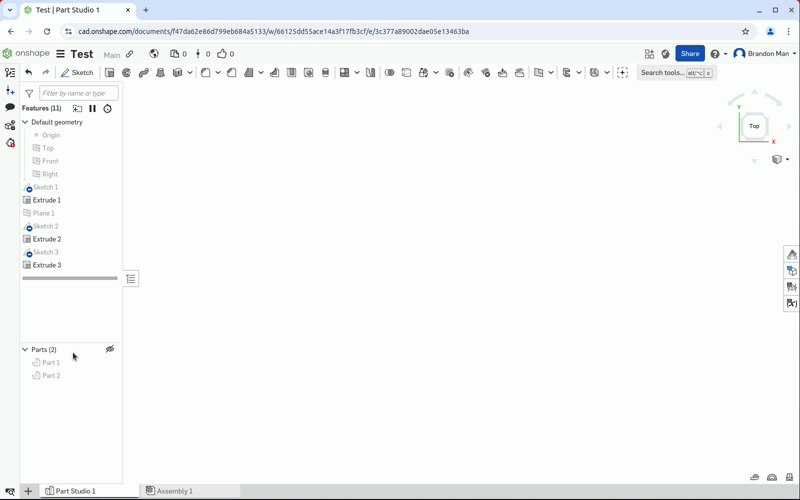
key_down(shift)
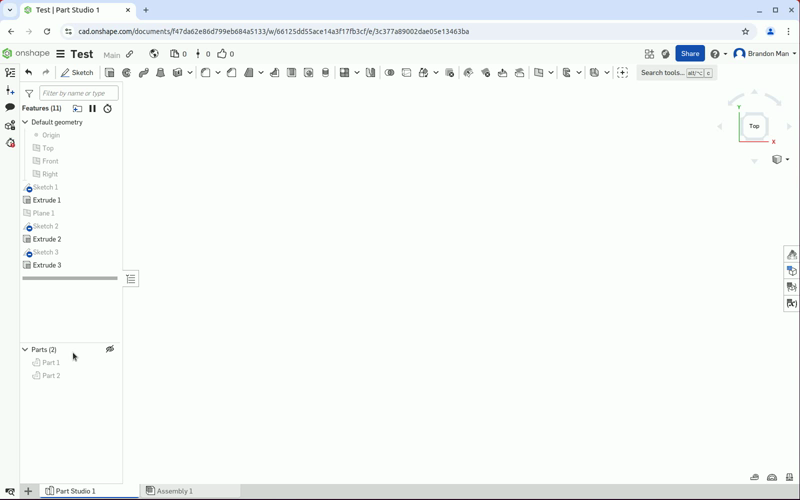
key(up)
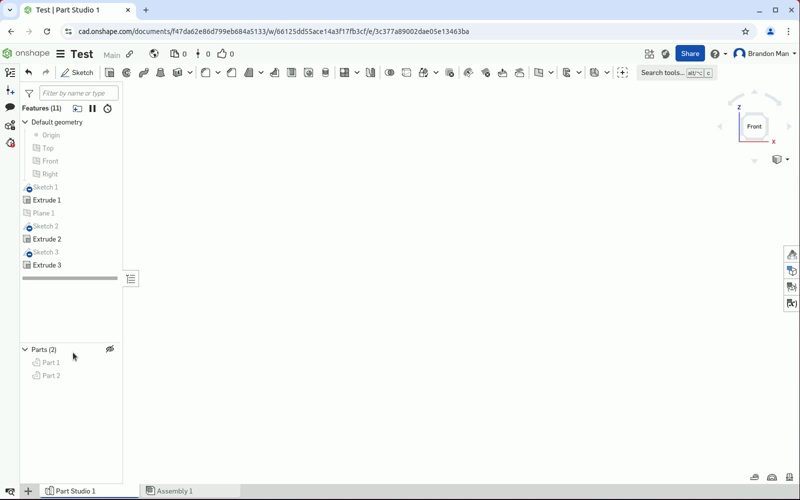
key_up(shift)
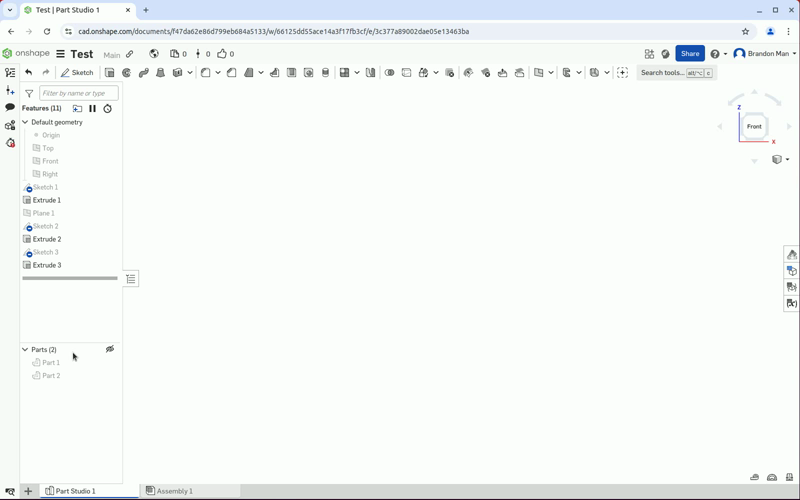
mouse_move(73, 352)
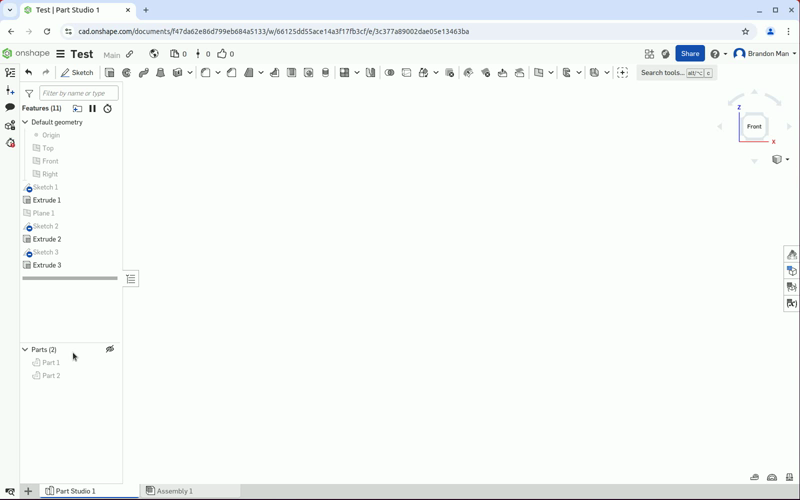
key(shift+y)
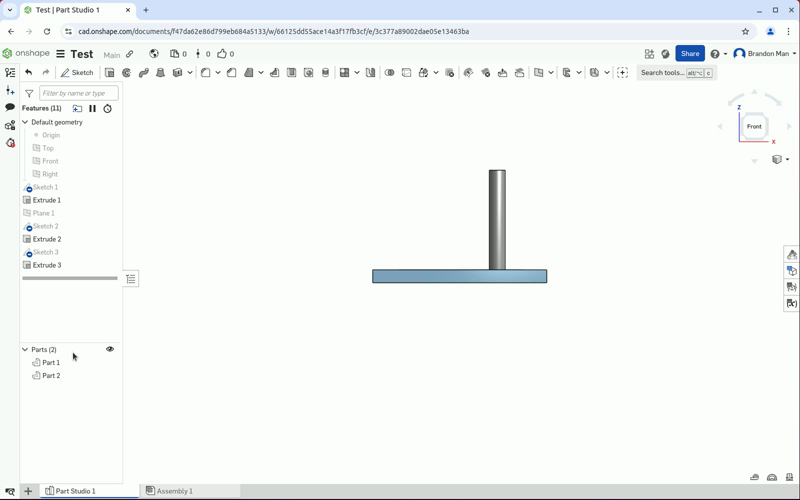
mouse_move(541, 75)
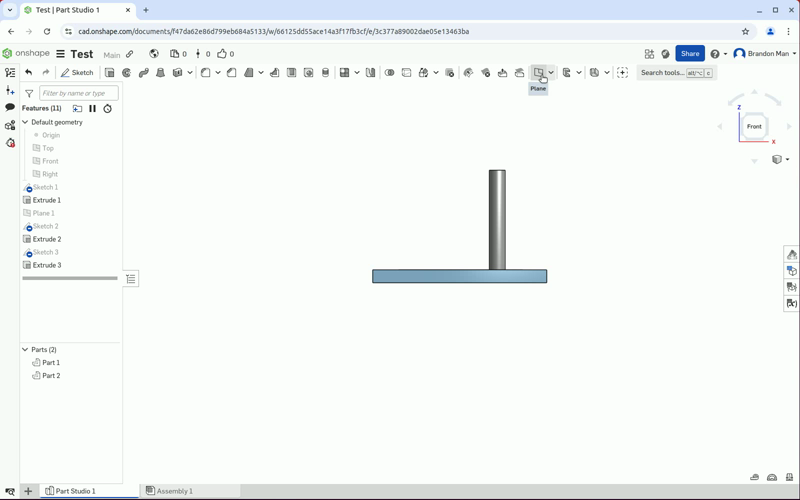
click(541, 75)
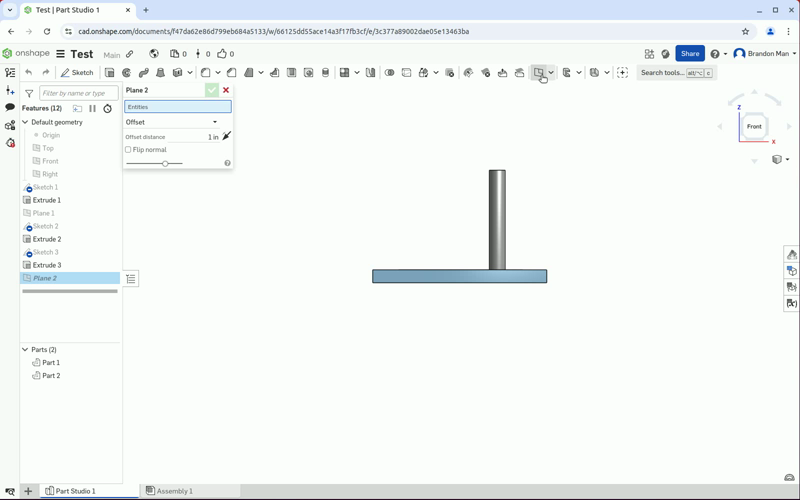
mouse_move(73, 163)
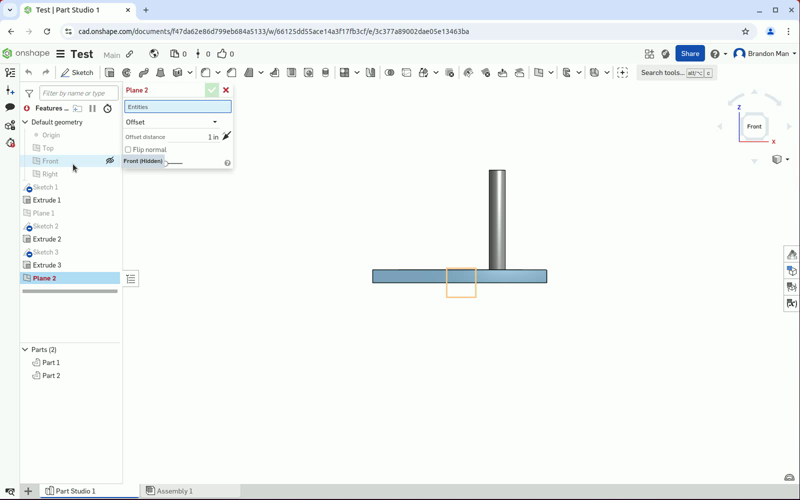
click(73, 163)
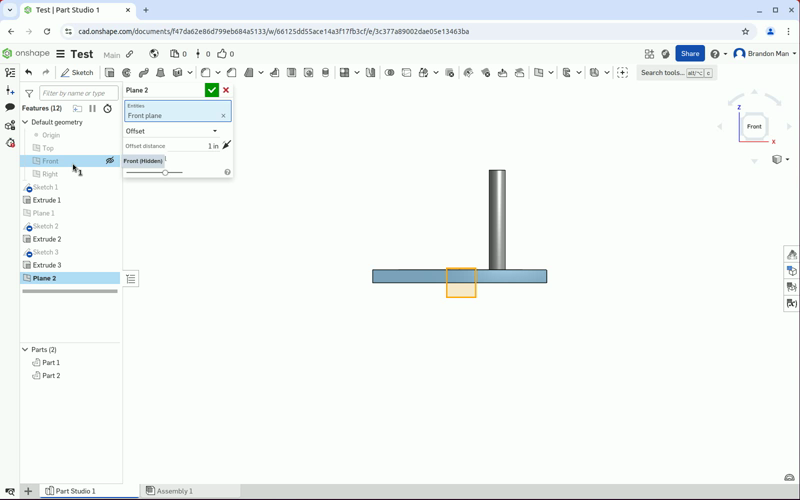
key(tab, 2)
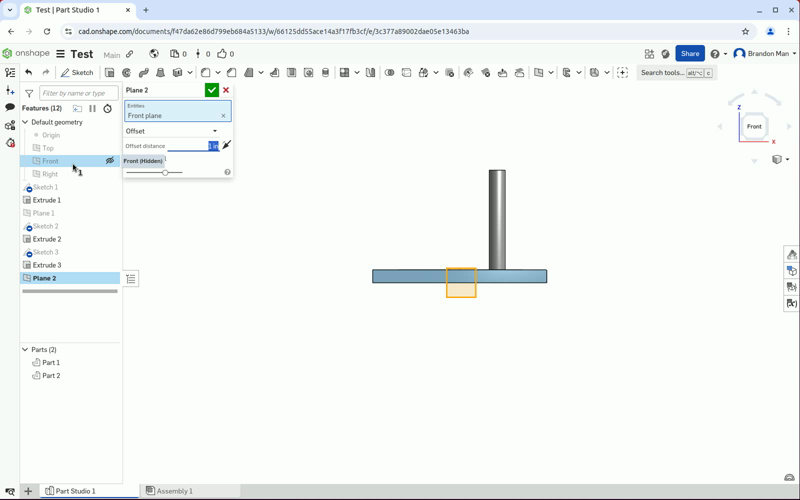
text(10.845)
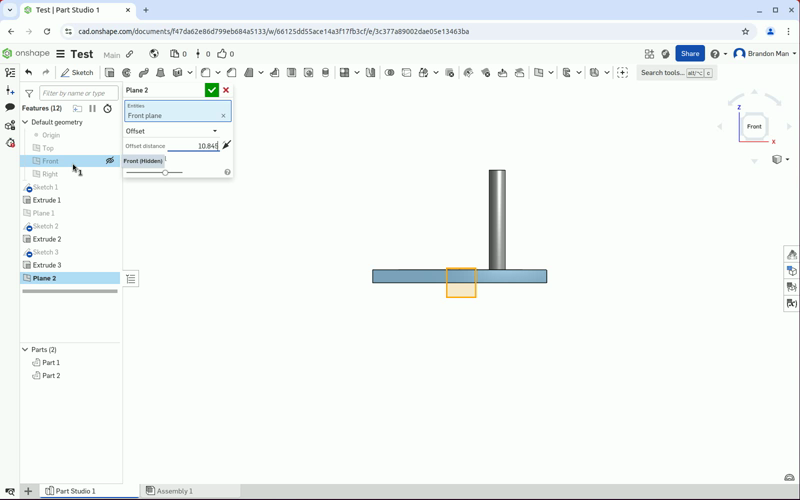
key(enter, 2)
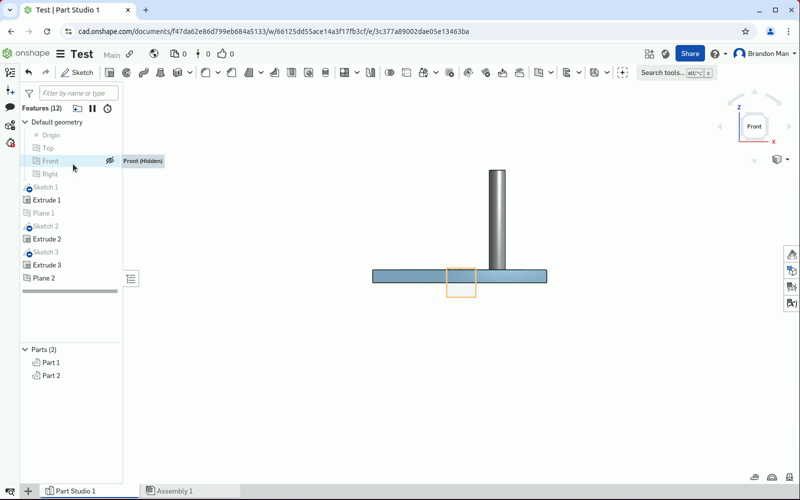
key(shift+s)
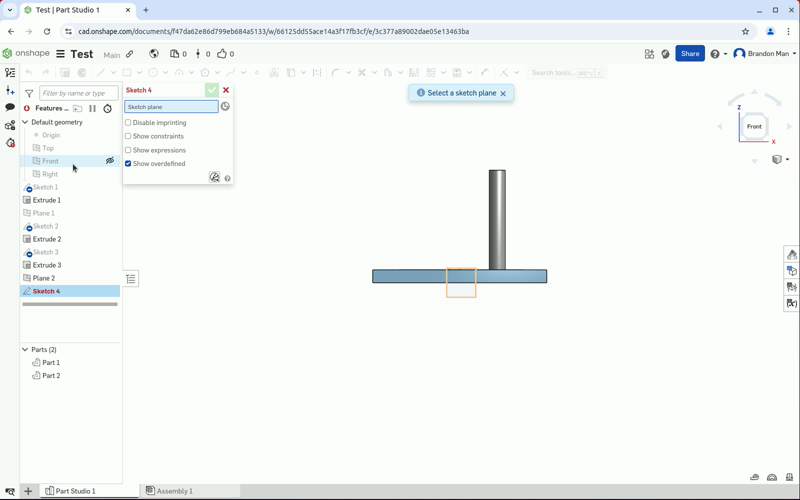
mouse_move(73, 280)
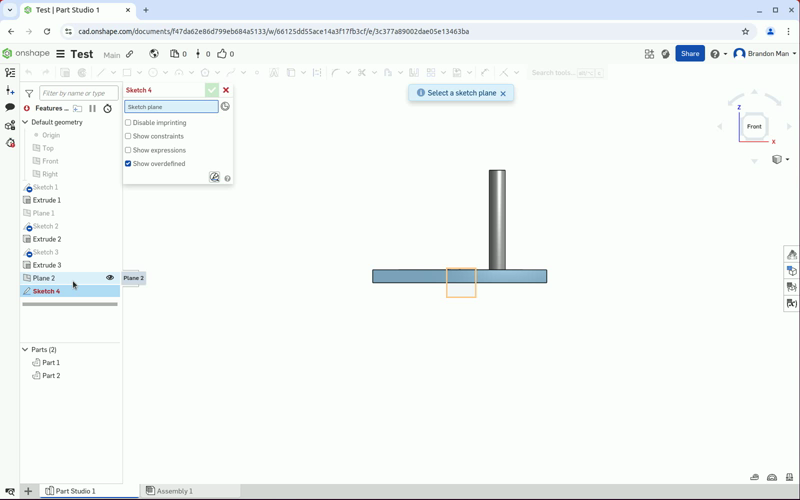
click(73, 280)
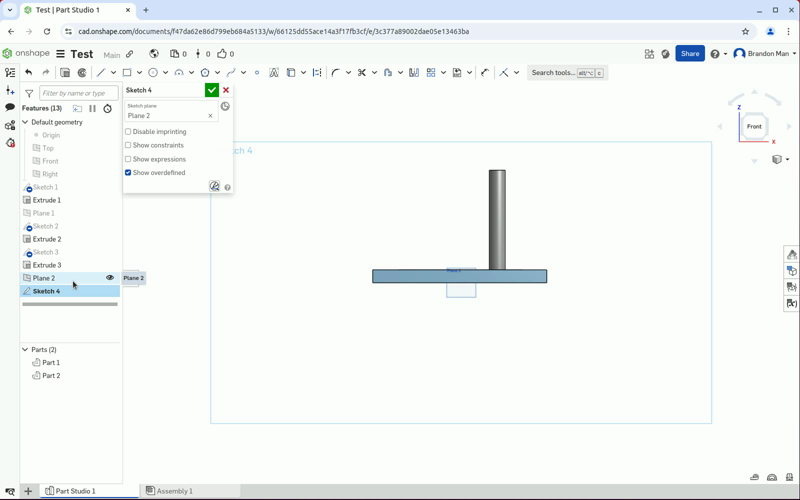
mouse_move(73, 352)
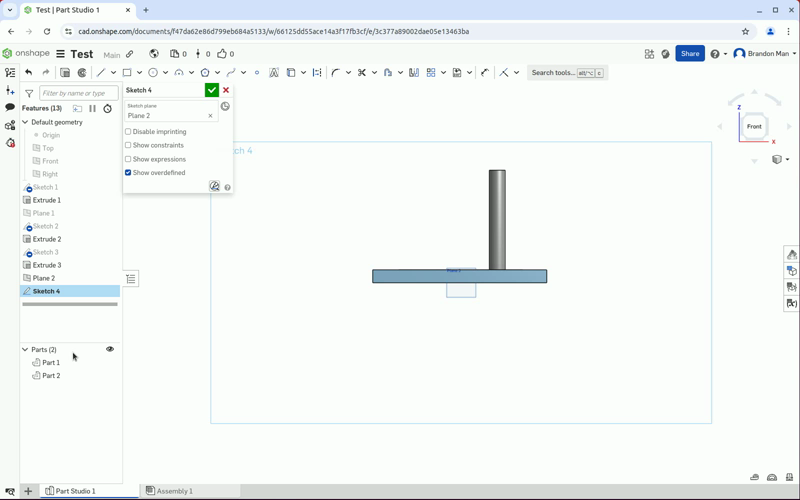
key(y)
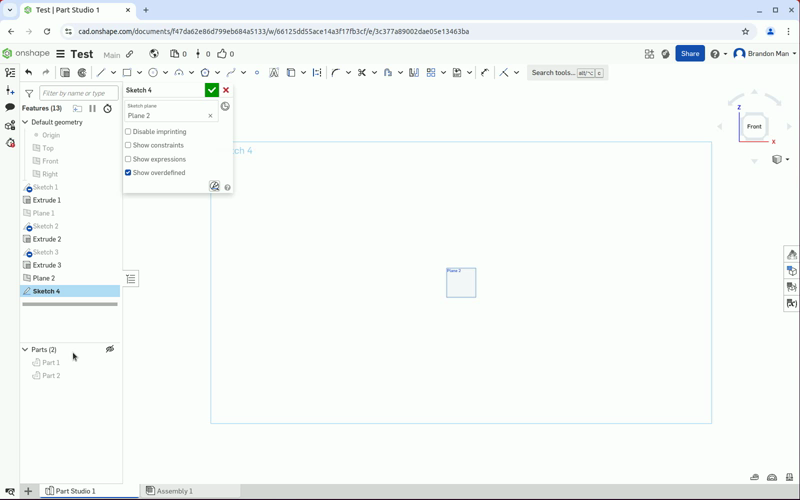
key(l)
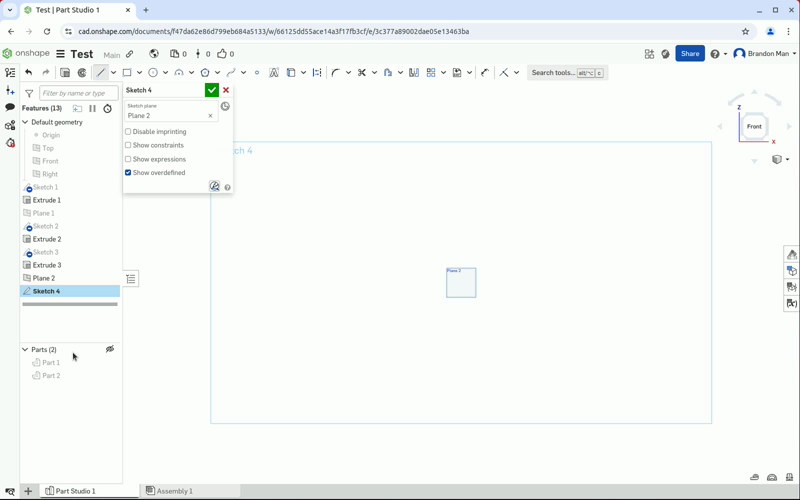
key_down(shift)
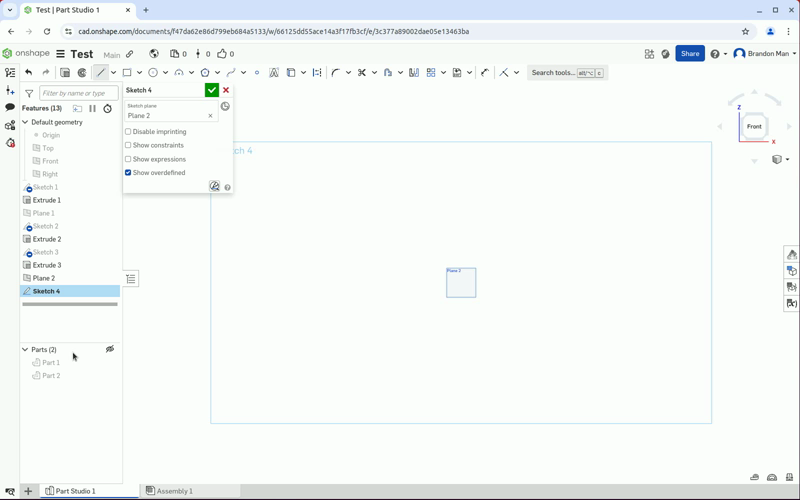
mouse_move(372, 332)
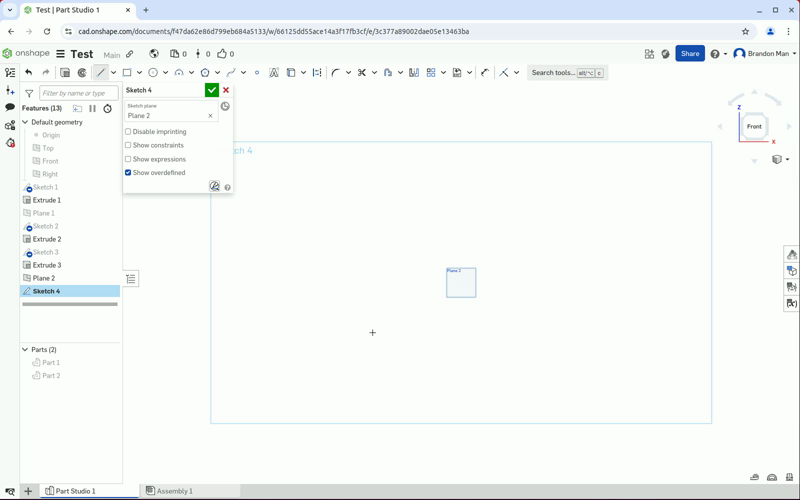
click(372, 332)
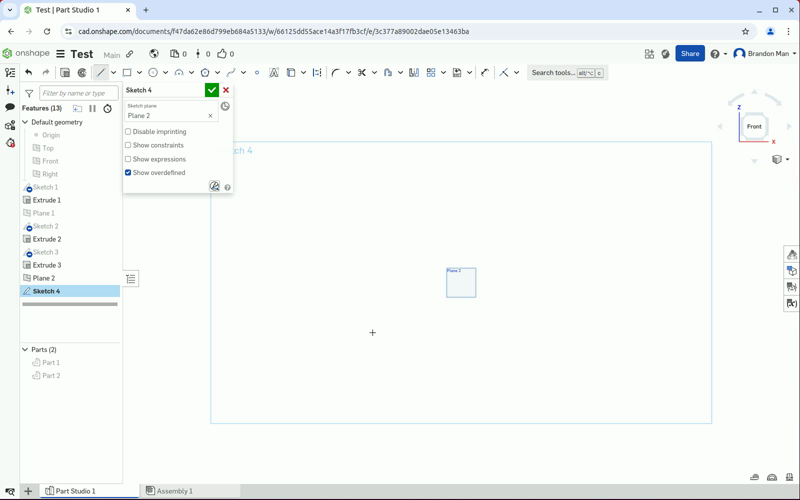
key_up(shift)
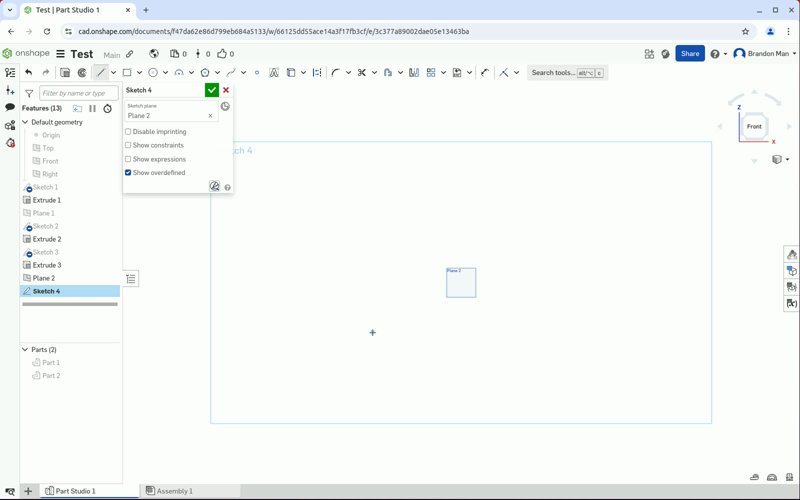
key_down(shift)
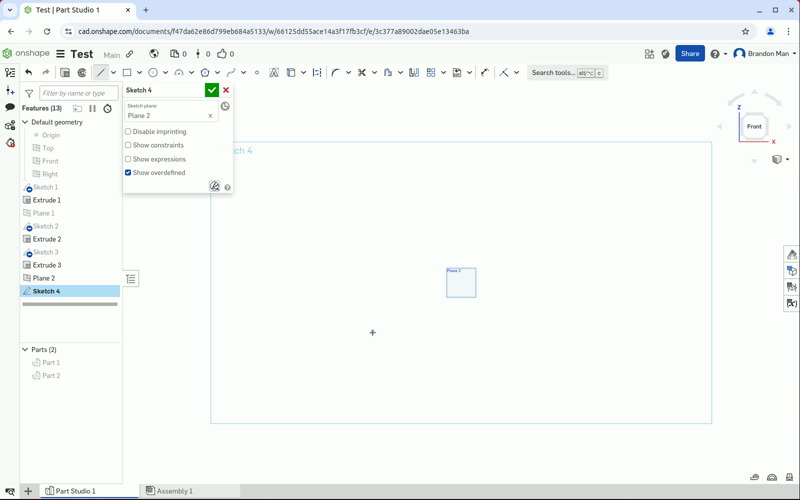
mouse_move(546, 332)
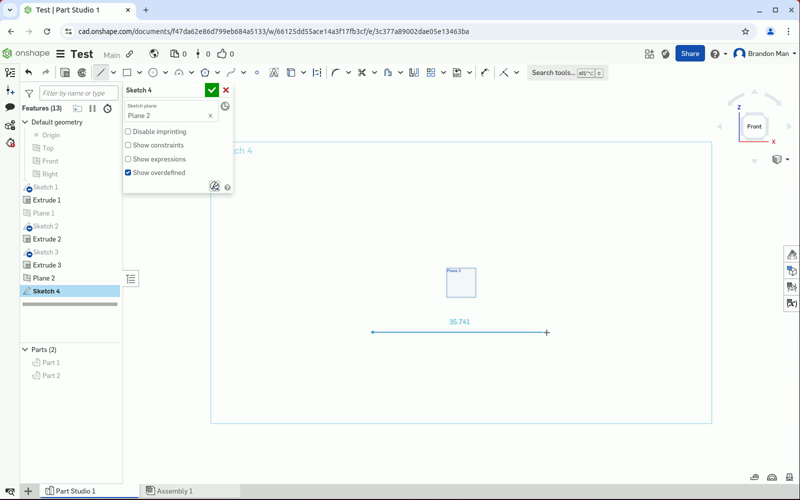
click(546, 332)
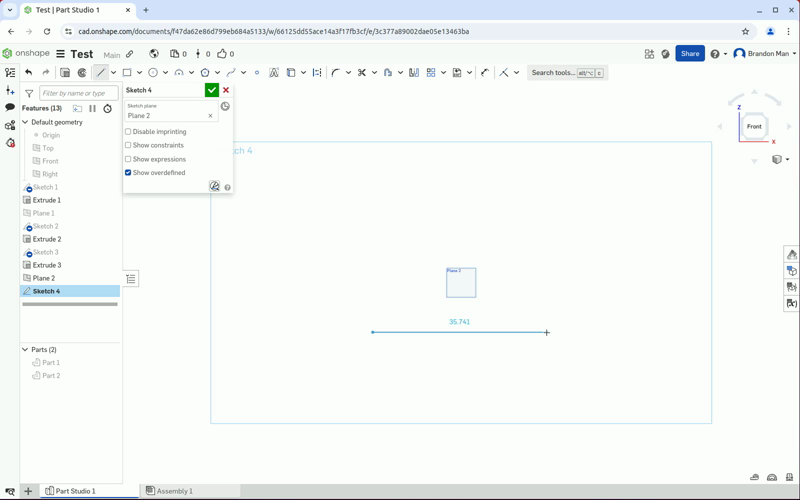
key_up(shift)
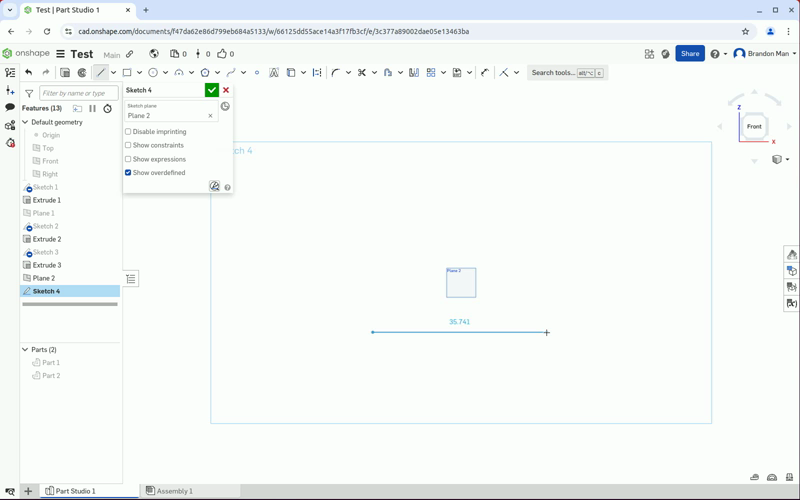
key_down(shift)
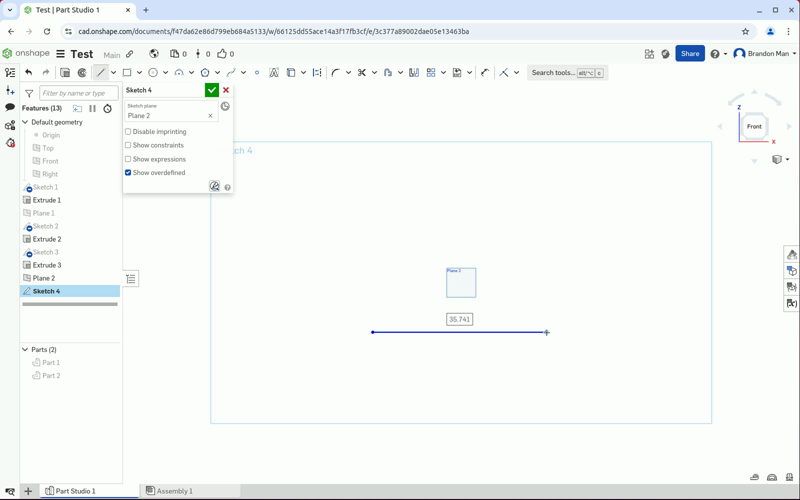
mouse_move(576, 332)
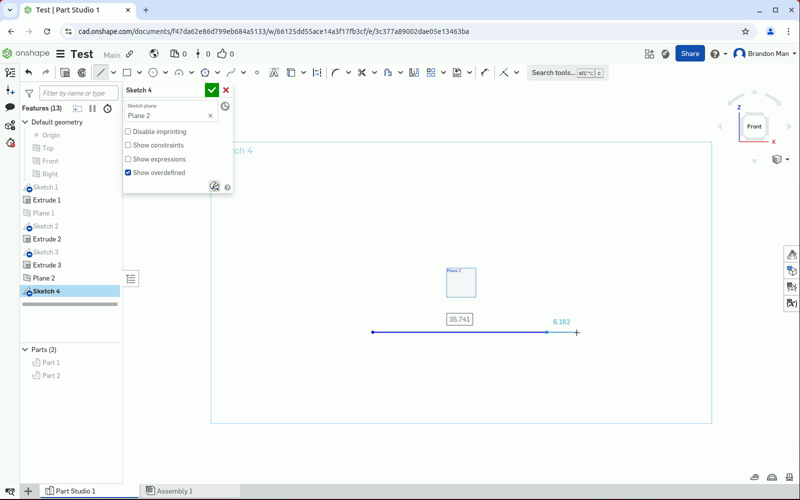
mouse_move(546, 282)
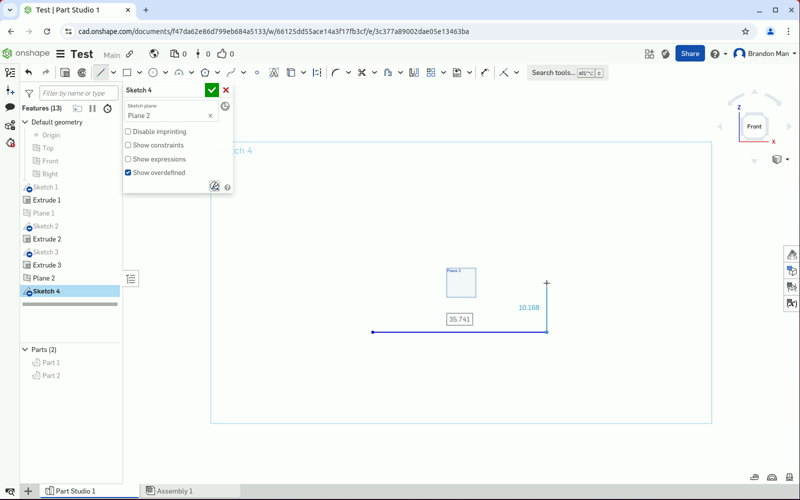
click(546, 282)
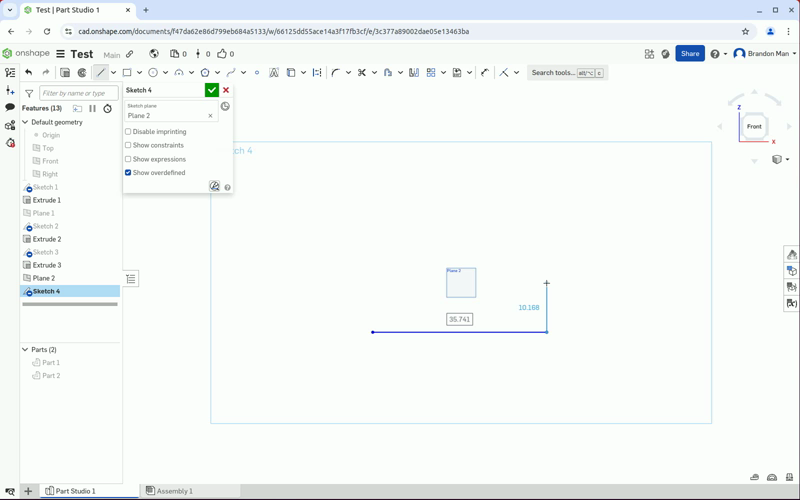
key_up(shift)
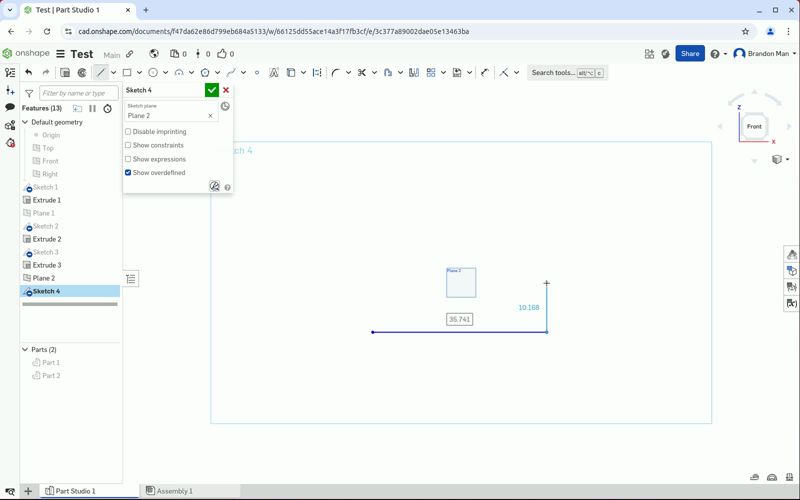
key_down(shift)
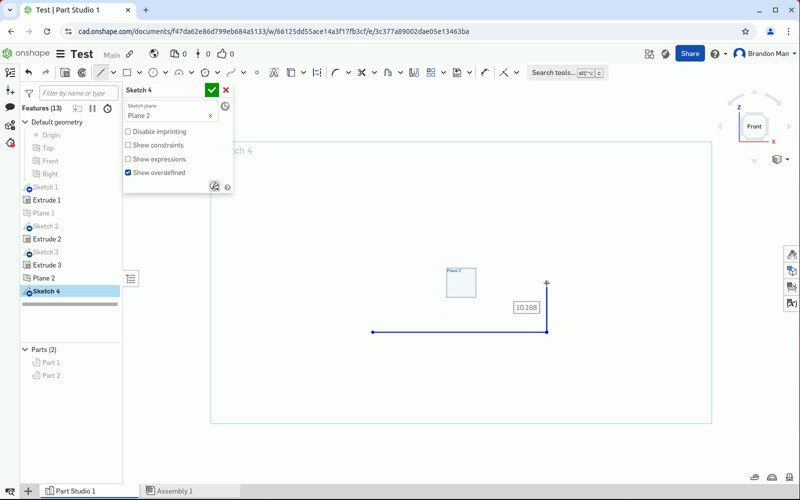
mouse_move(372, 282)
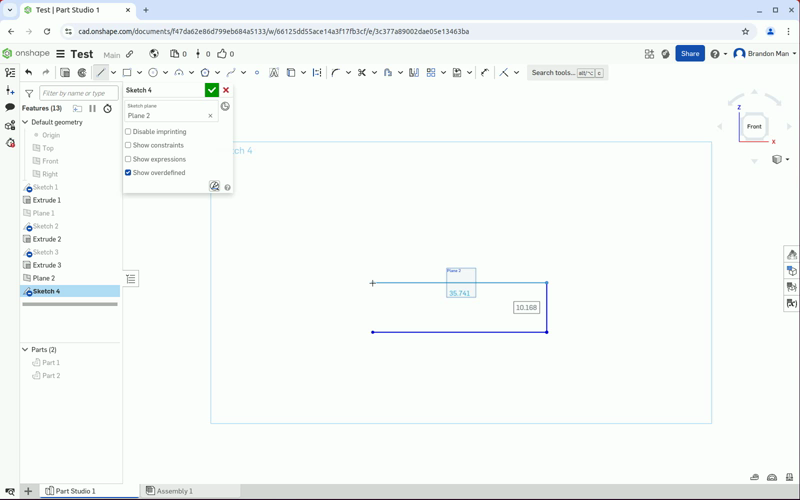
click(372, 282)
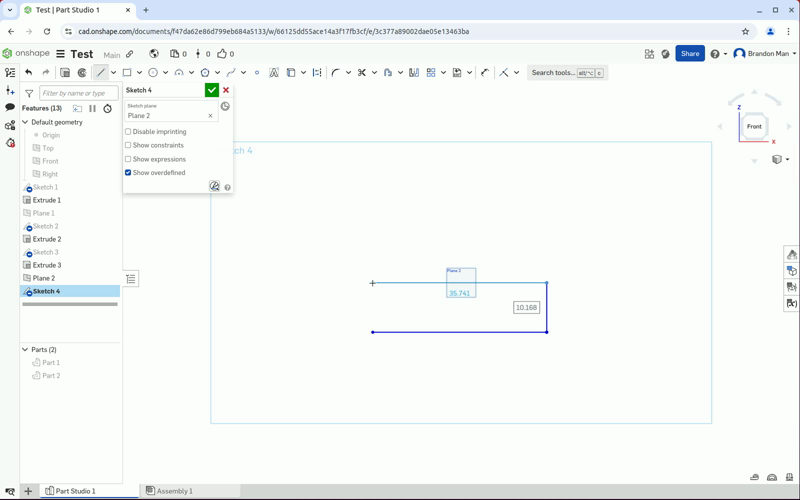
key_up(shift)
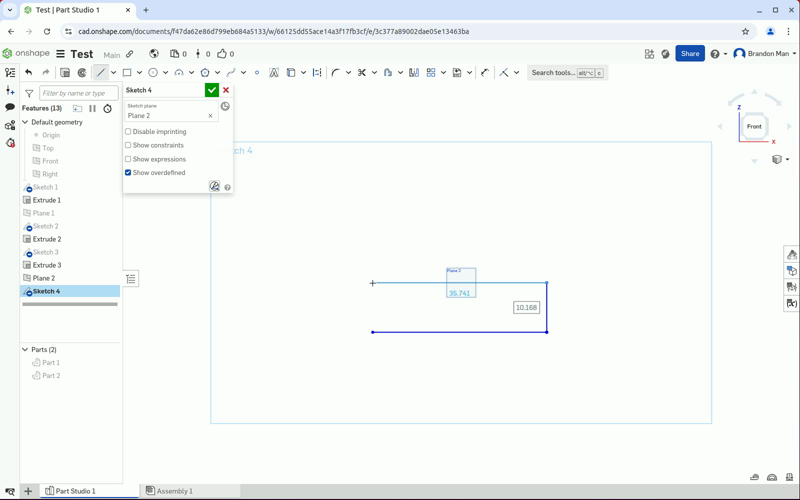
mouse_move(402, 282)
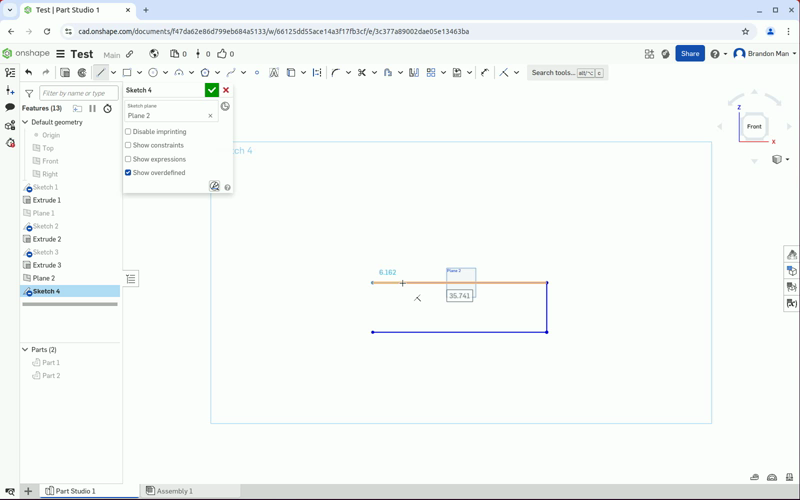
key_down(shift)
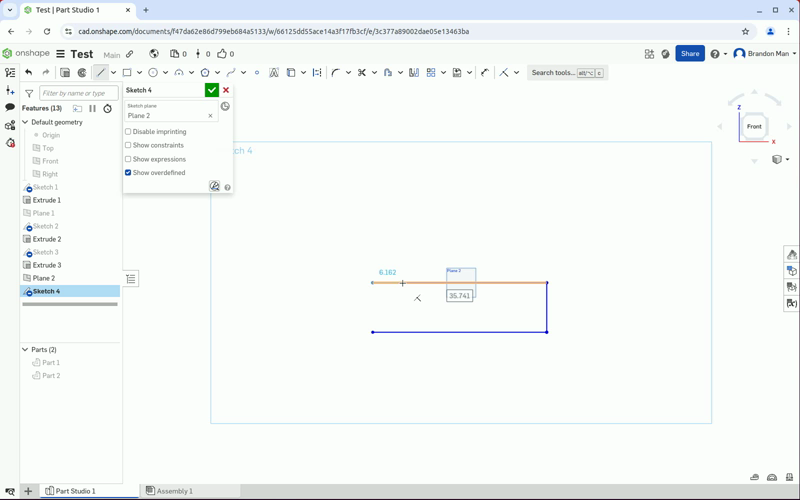
mouse_move(372, 332)
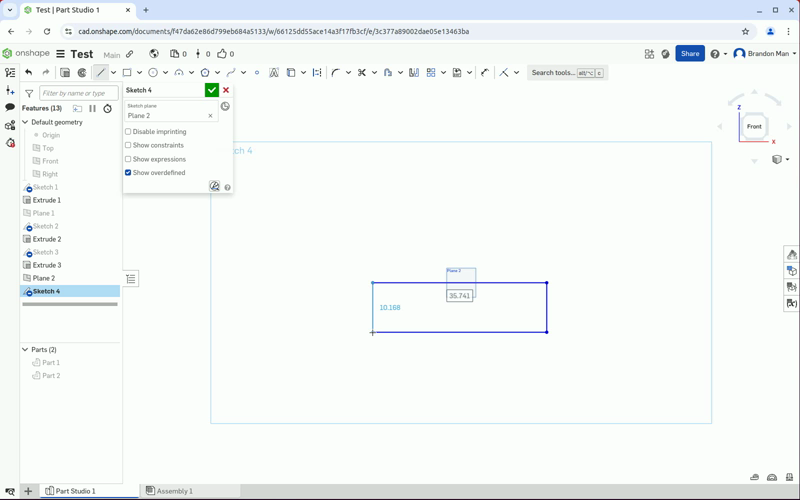
key_up(shift)
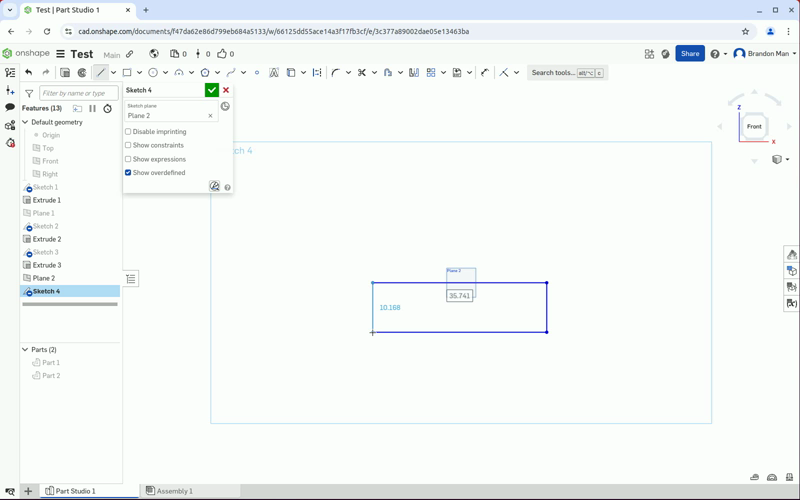
click(372, 332)
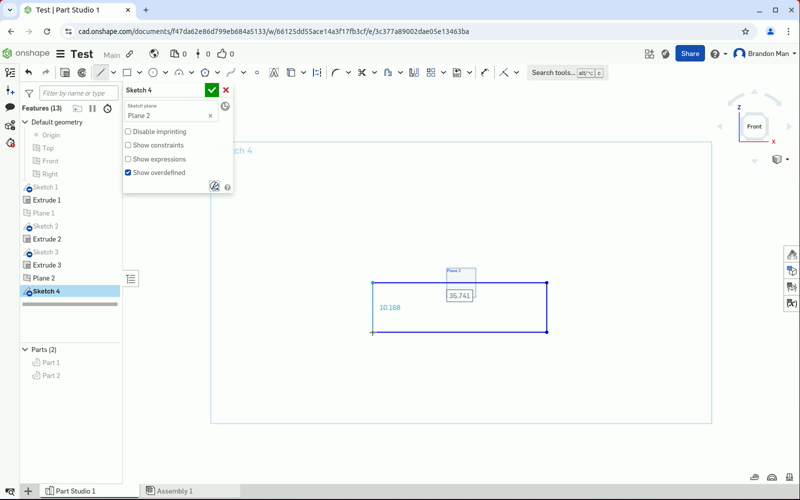
key(esc)
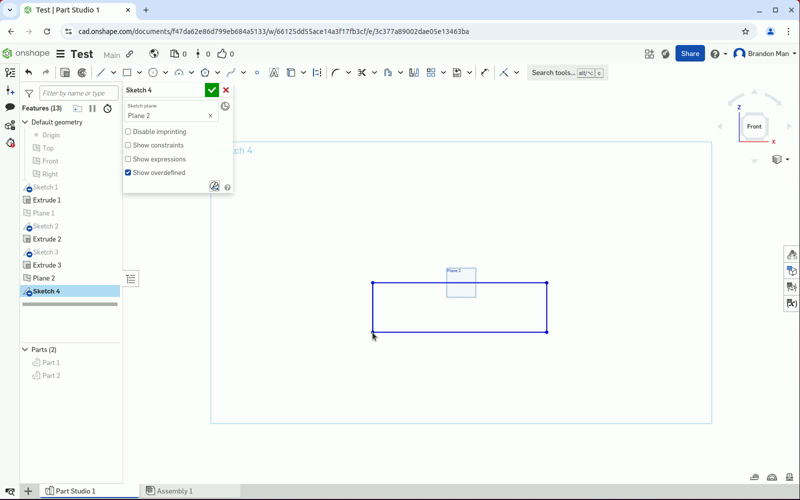
mouse_move(534, 293)
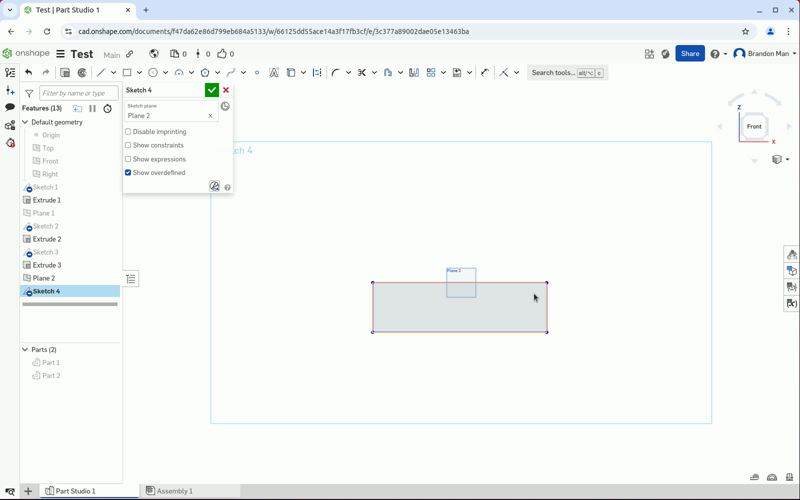
click(534, 293)
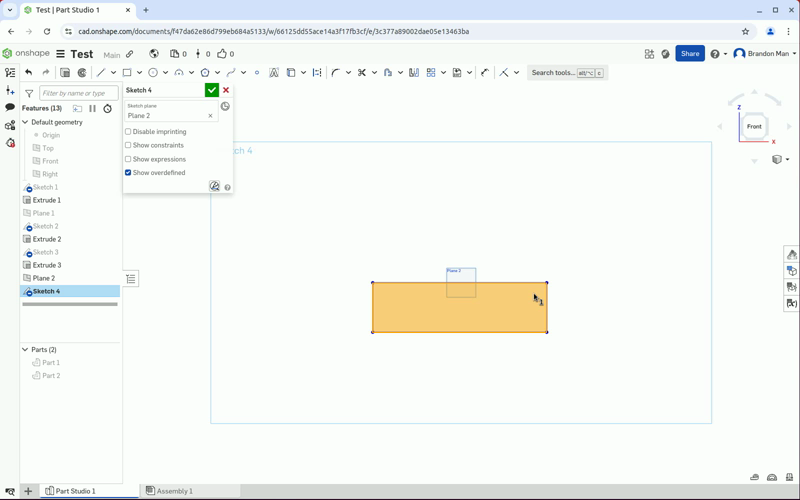
mouse_move(73, 352)
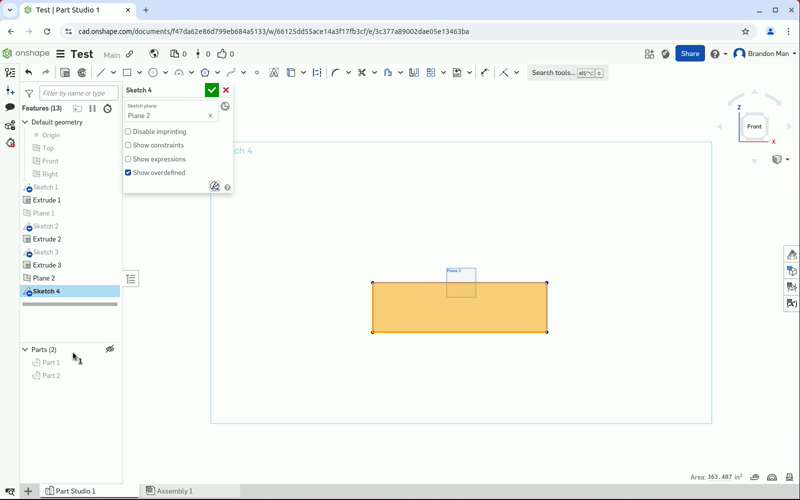
key(shift+y)
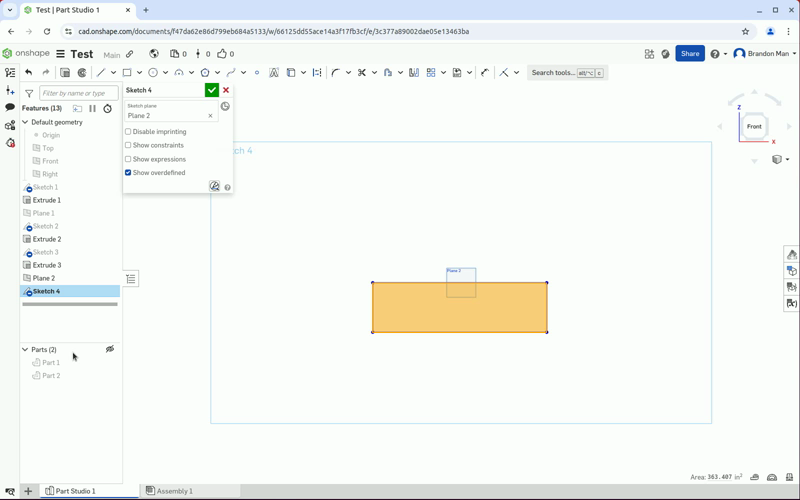
key(shift+e)
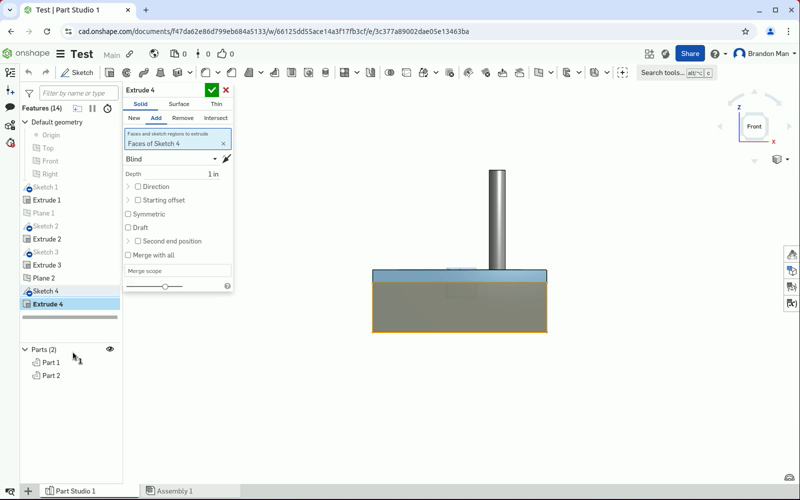
mouse_move(143, 106)
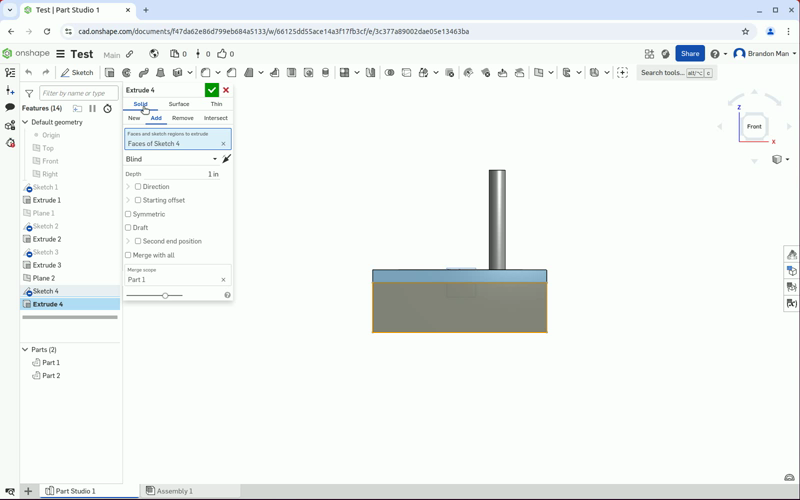
click(143, 106)
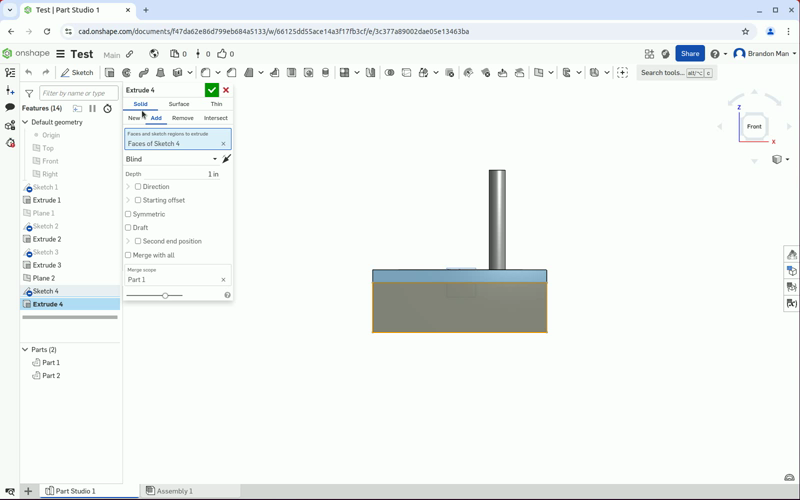
mouse_move(137, 120)
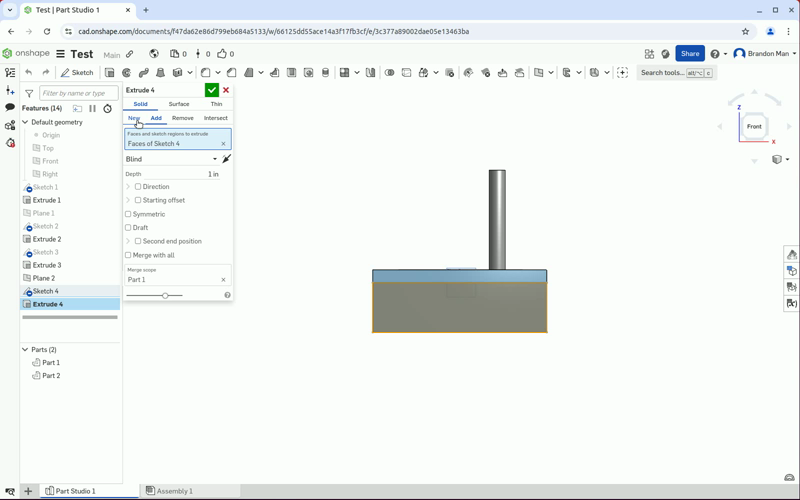
click(137, 120)
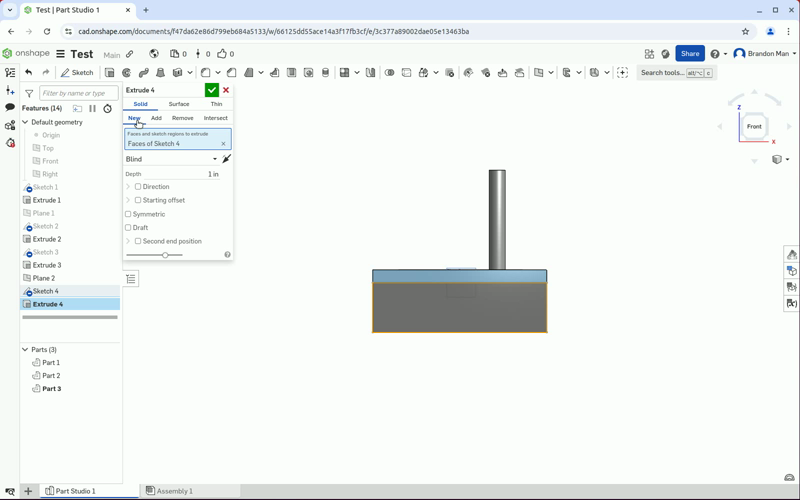
key(tab, 4)
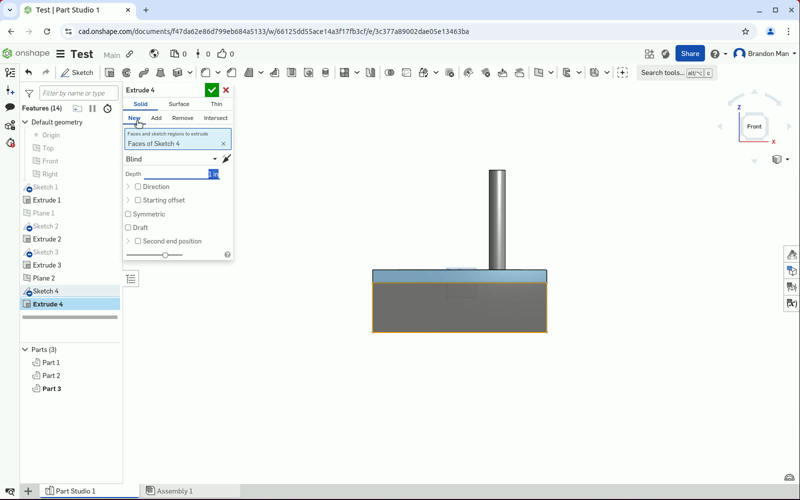
text(-27.682)
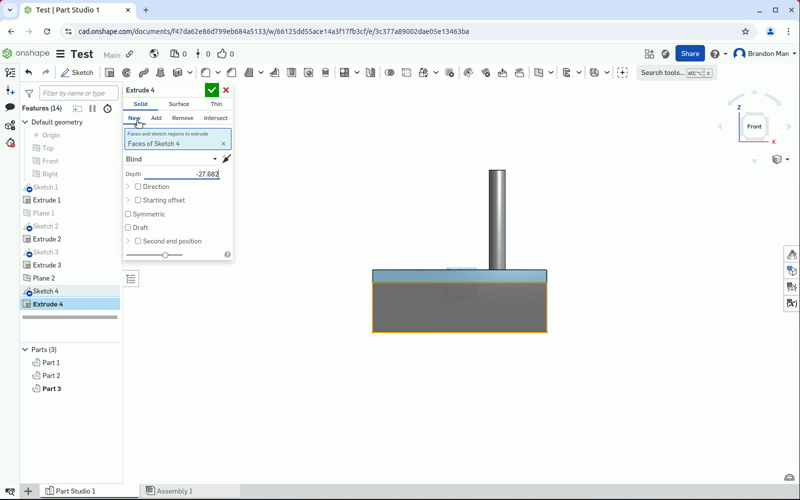
key(enter)
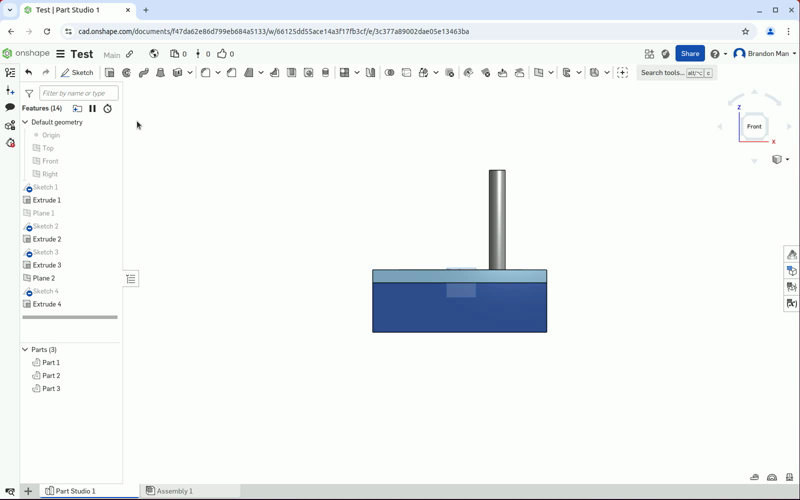
key(shift+h)
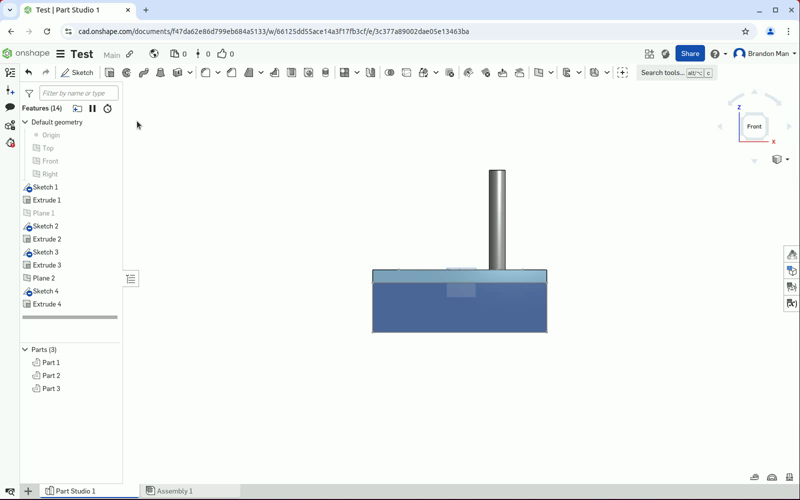
key(shift+h)
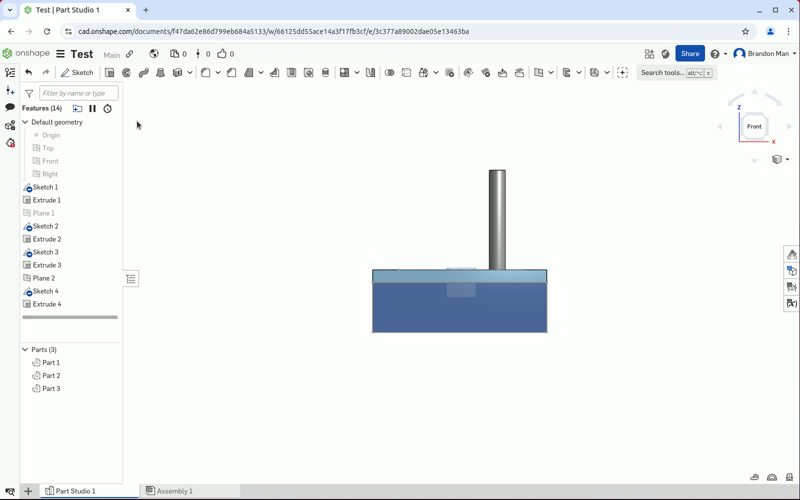
key(shift+7)
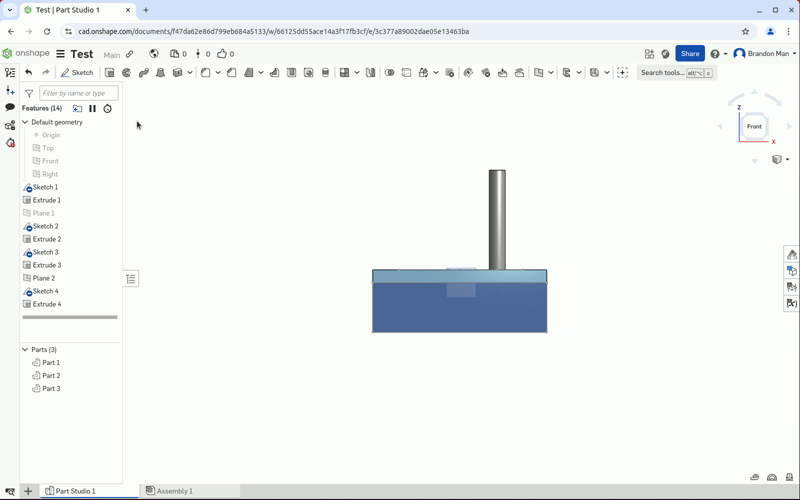
key(left, 2)
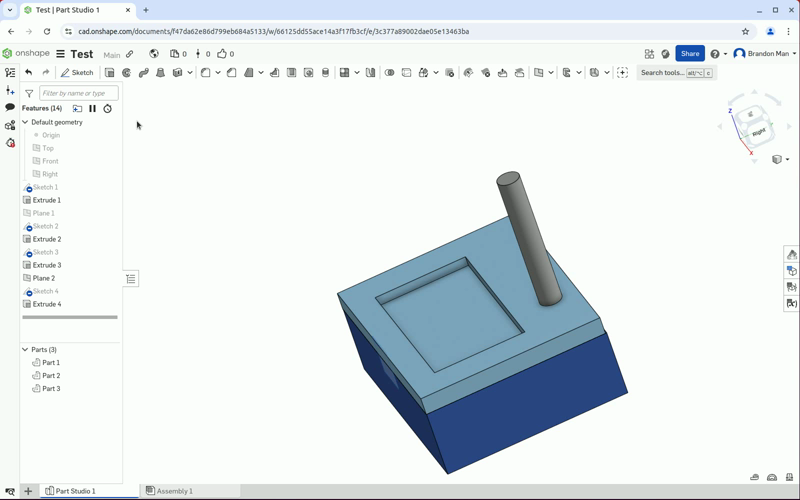
key(down, 2)
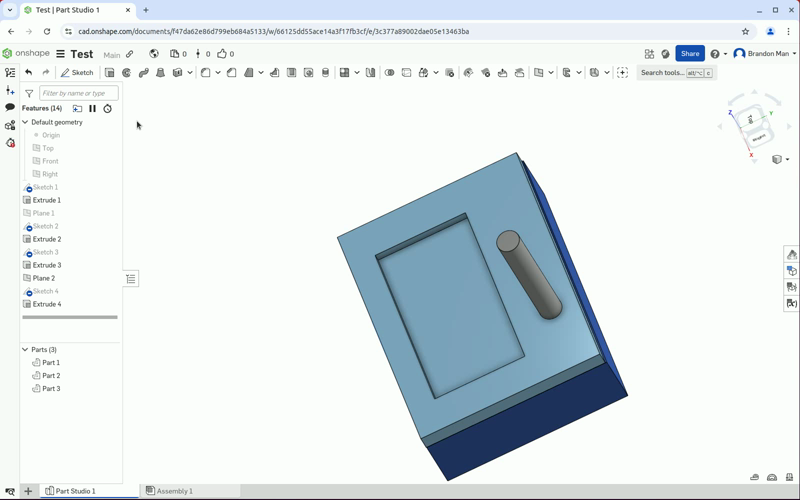
key(up, 2)
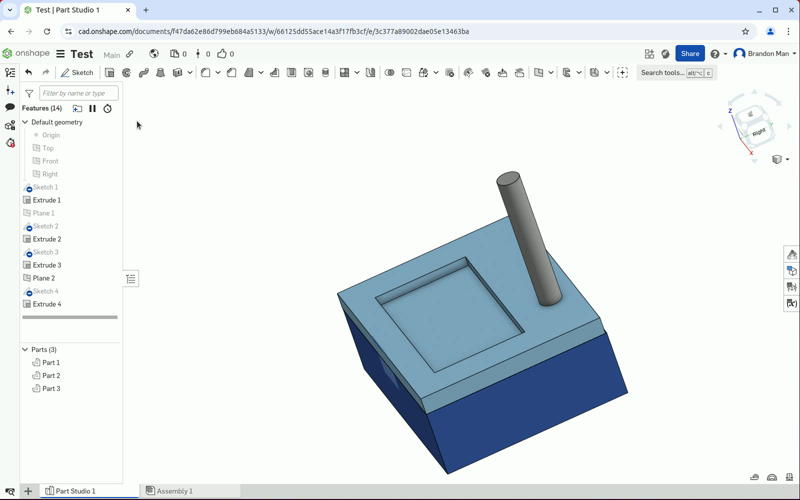
key(right, 2)
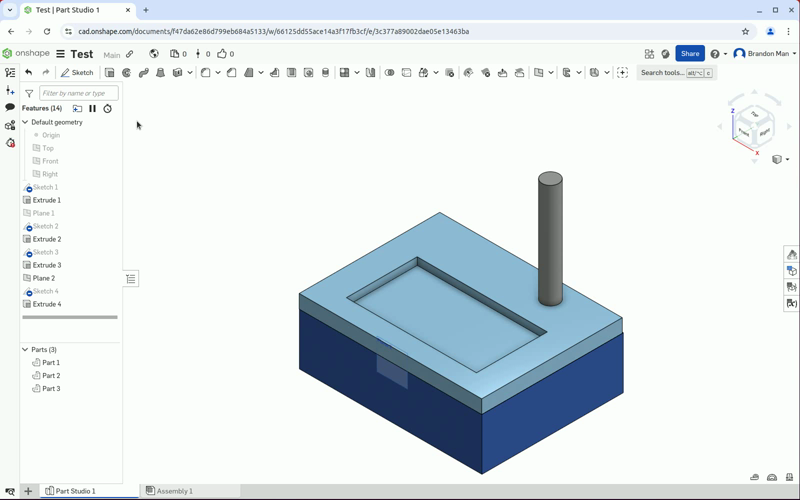
mouse_move(73, 189)
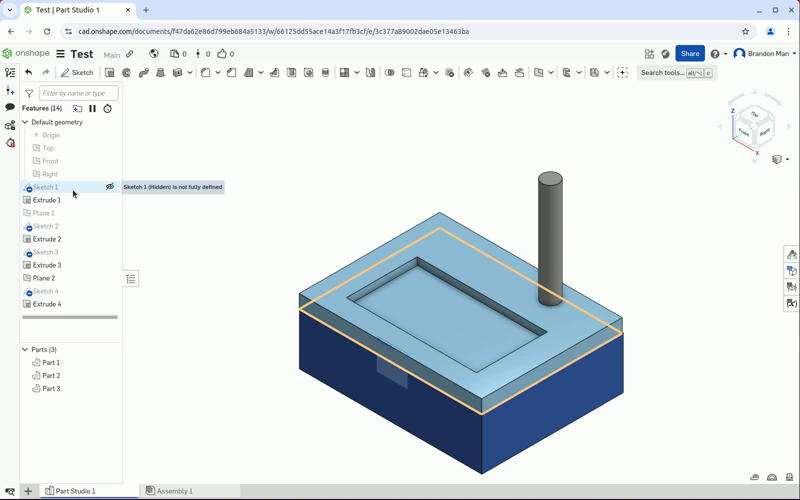
click(73, 189)